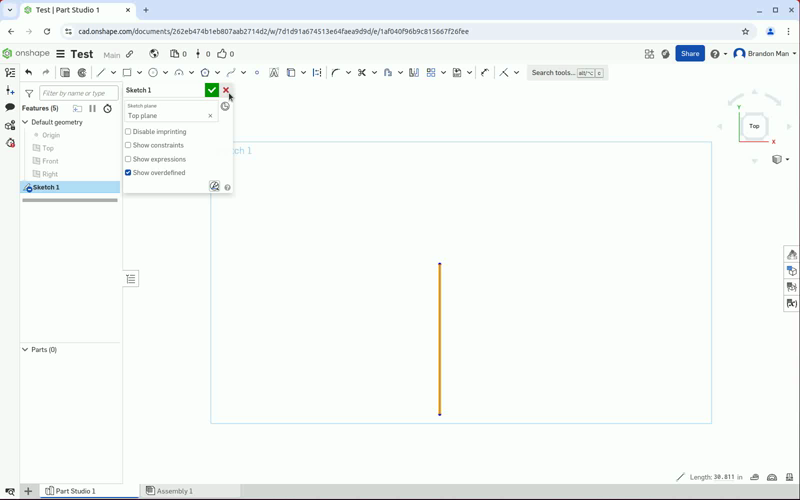
key(shift+h)
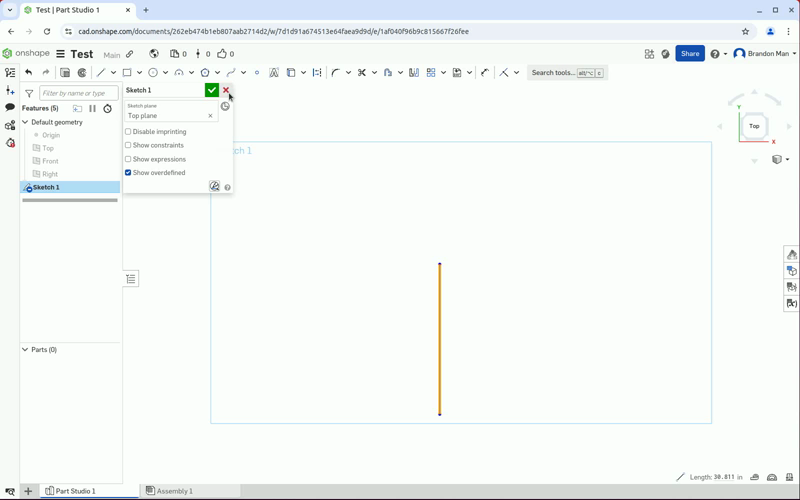
key(shift+s)
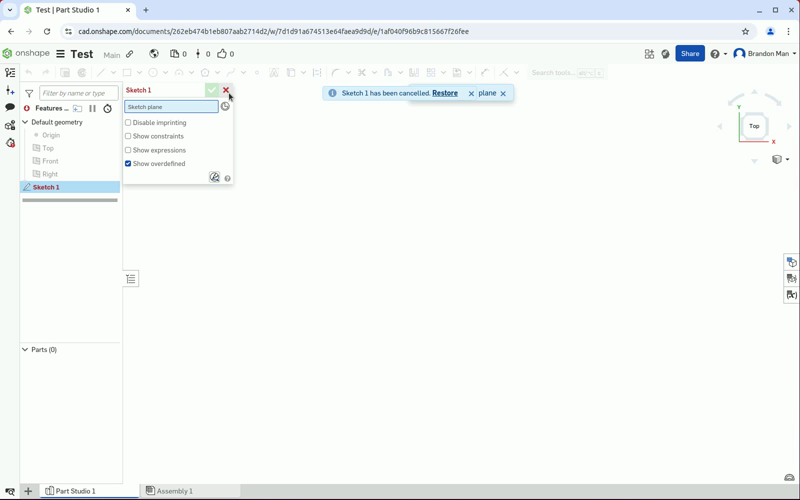
mouse_move(73, 150)
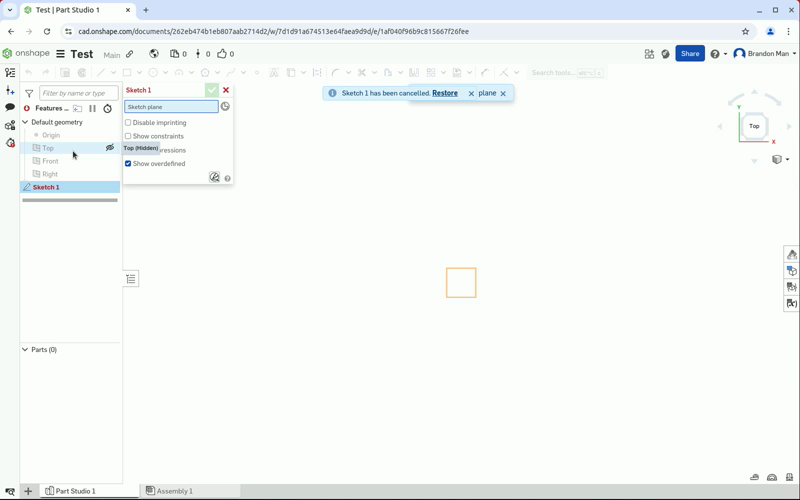
click(73, 150)
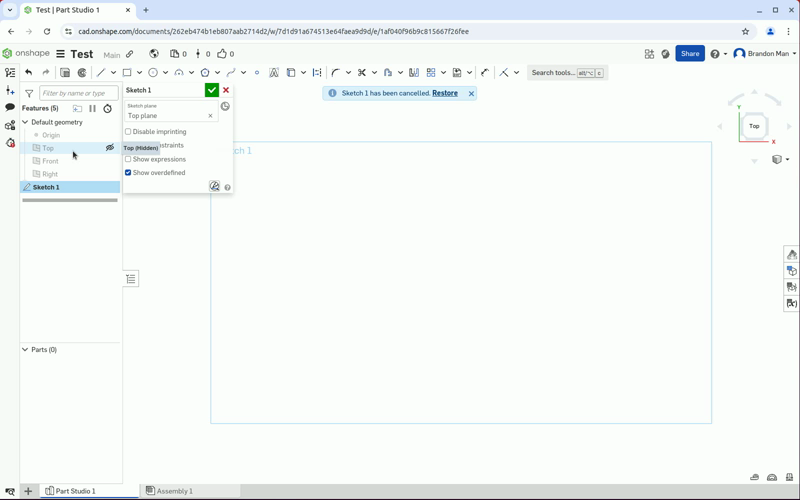
mouse_move(73, 352)
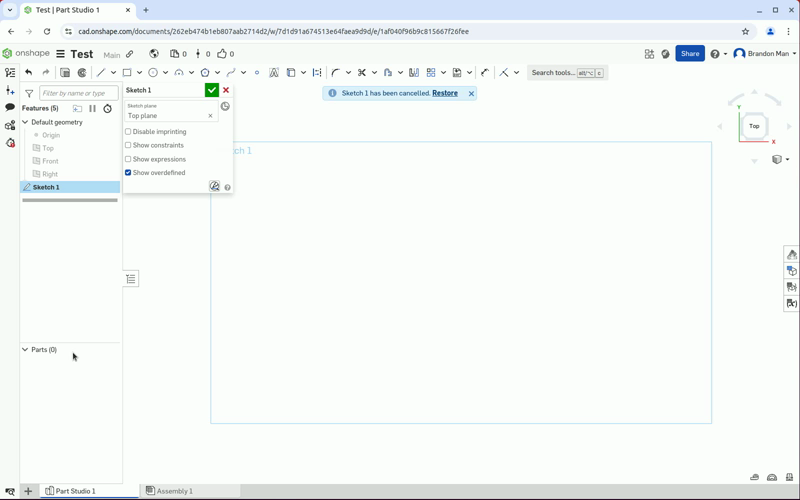
key(y)
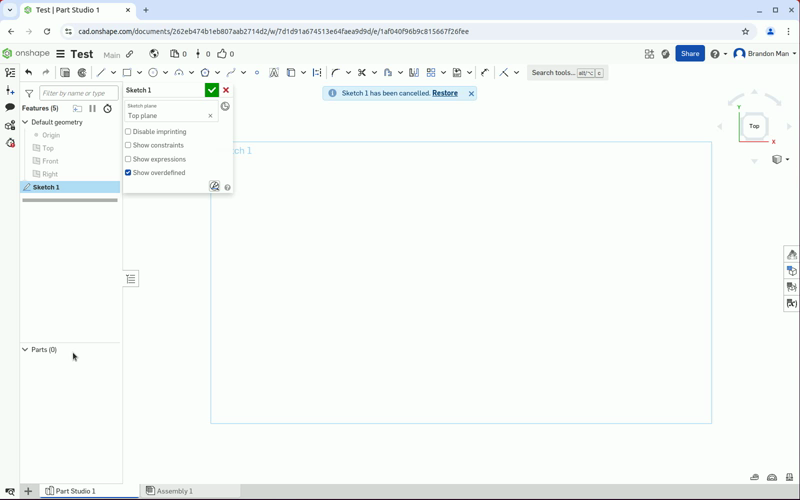
key(l)
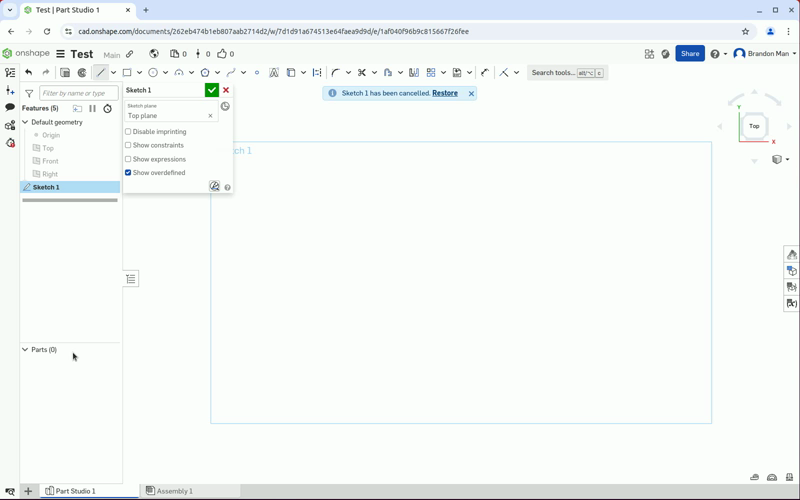
key_down(shift)
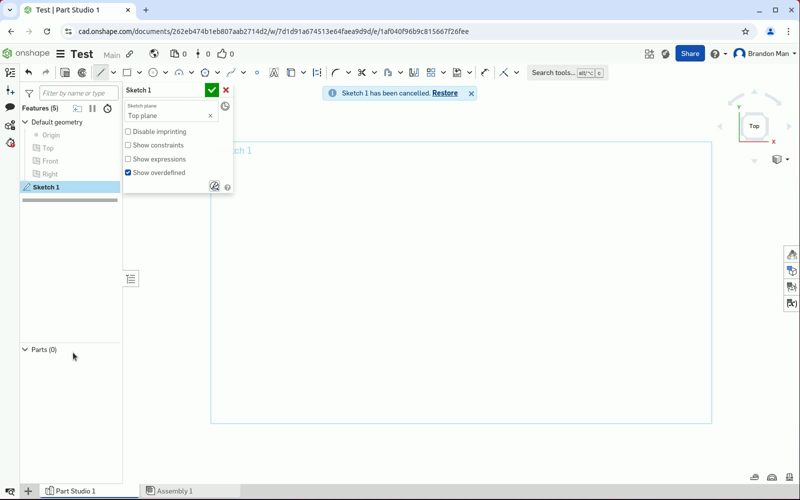
mouse_move(430, 329)
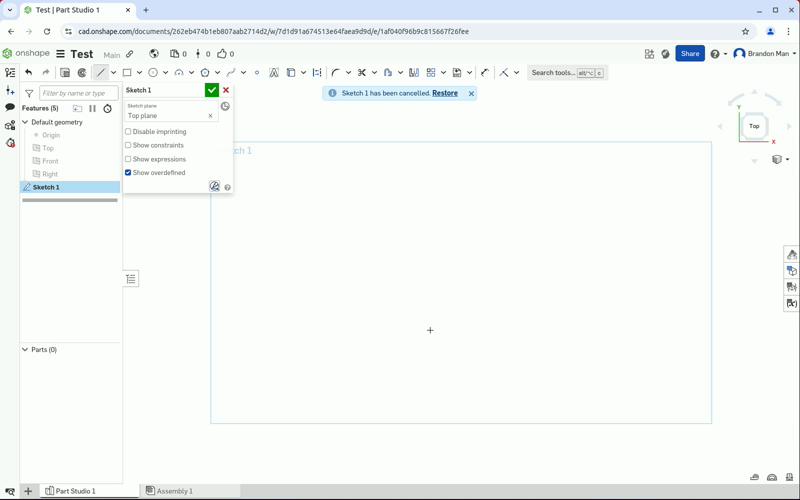
click(430, 329)
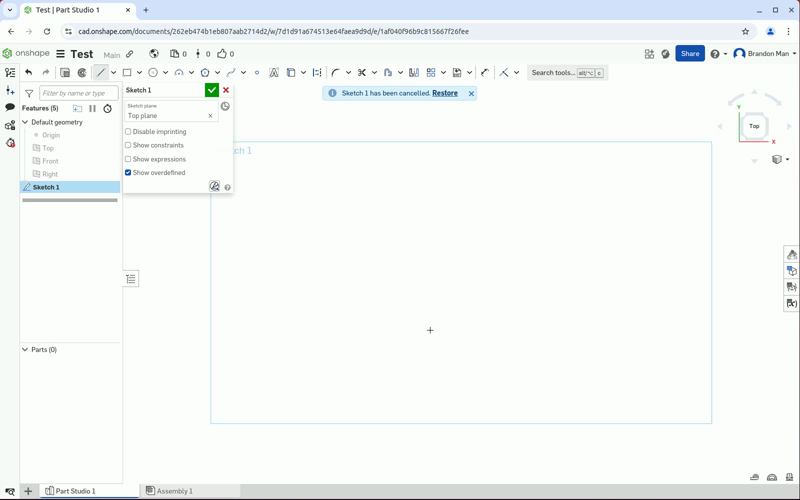
key_up(shift)
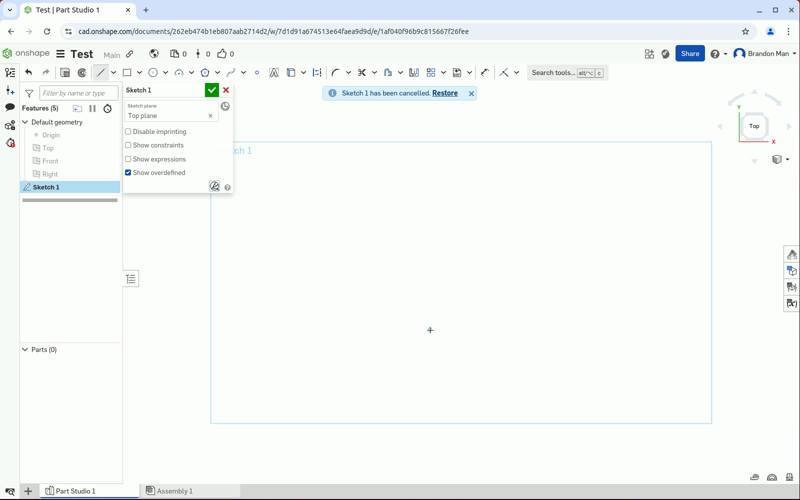
key_down(shift)
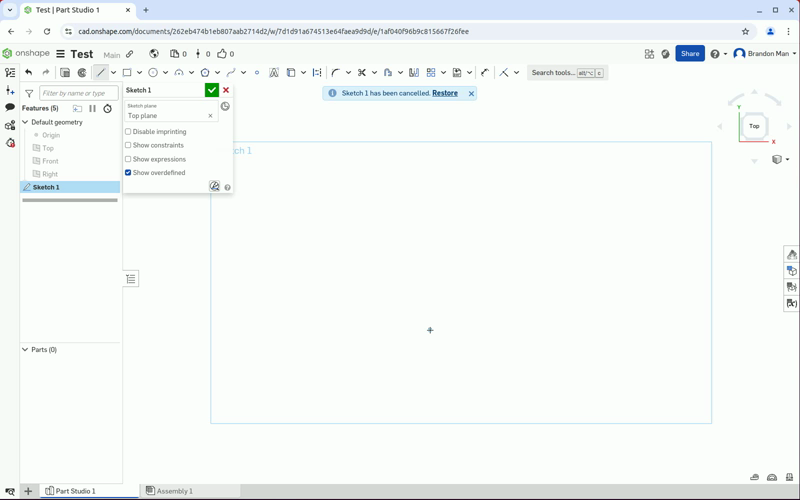
mouse_move(460, 329)
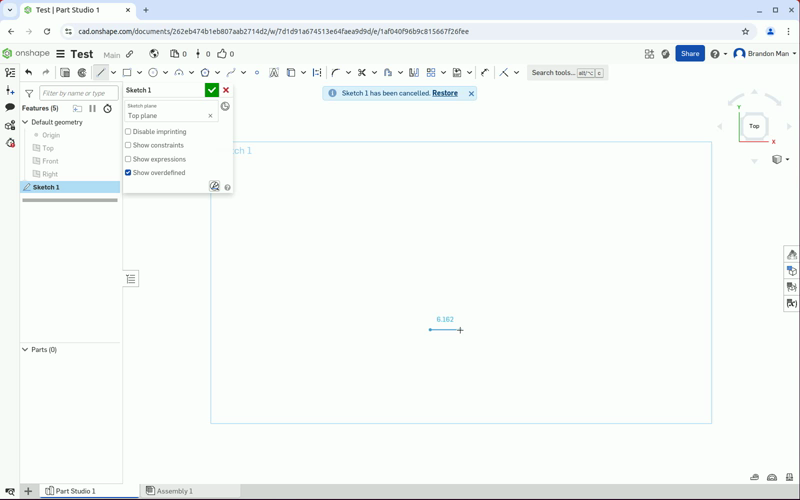
mouse_move(460, 329)
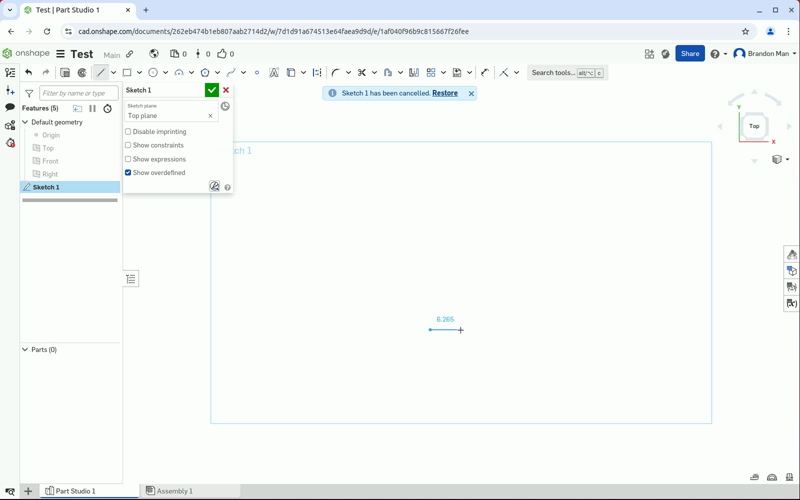
click(460, 329)
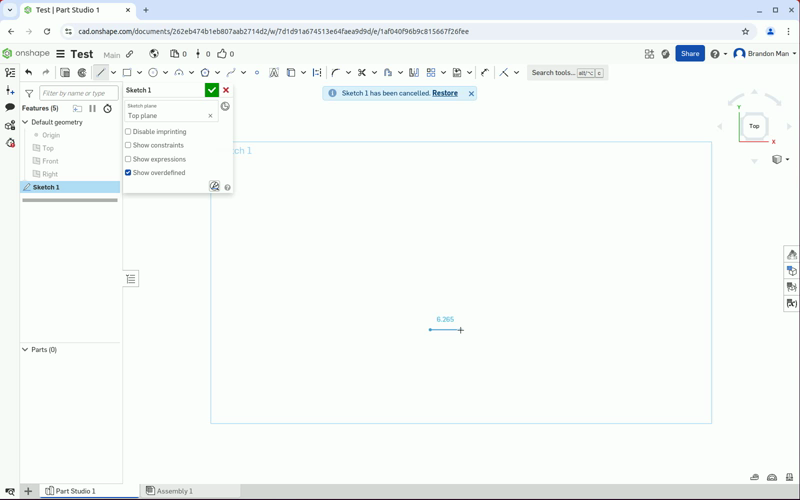
key_up(shift)
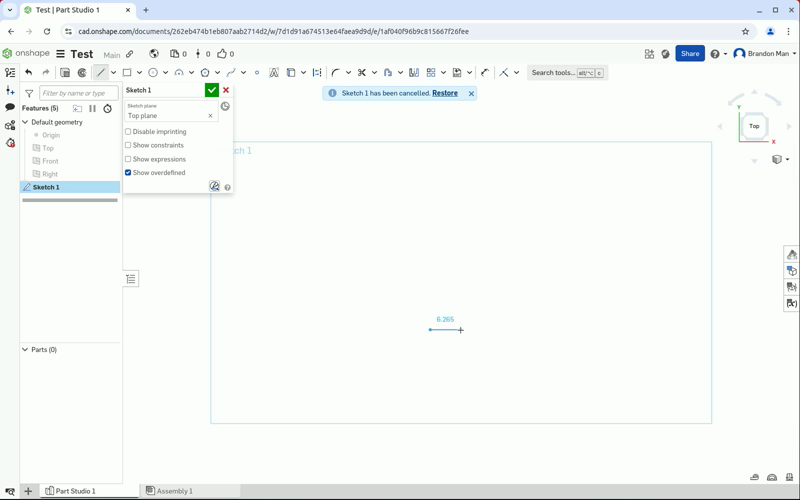
key_down(shift)
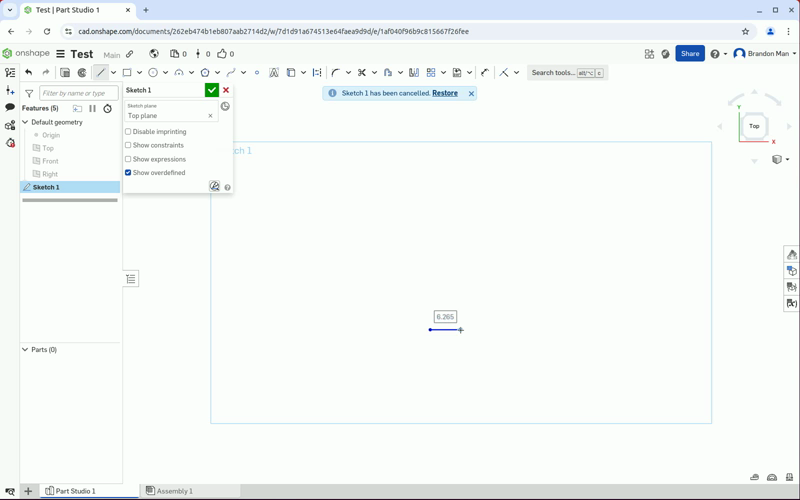
mouse_move(460, 269)
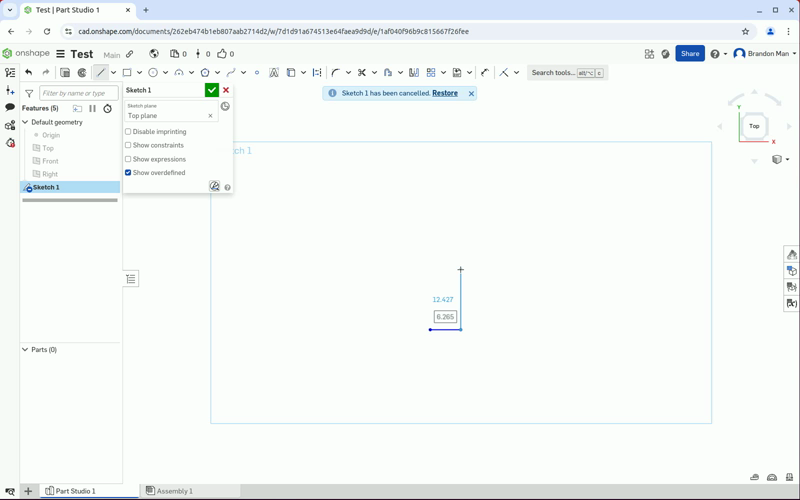
click(460, 269)
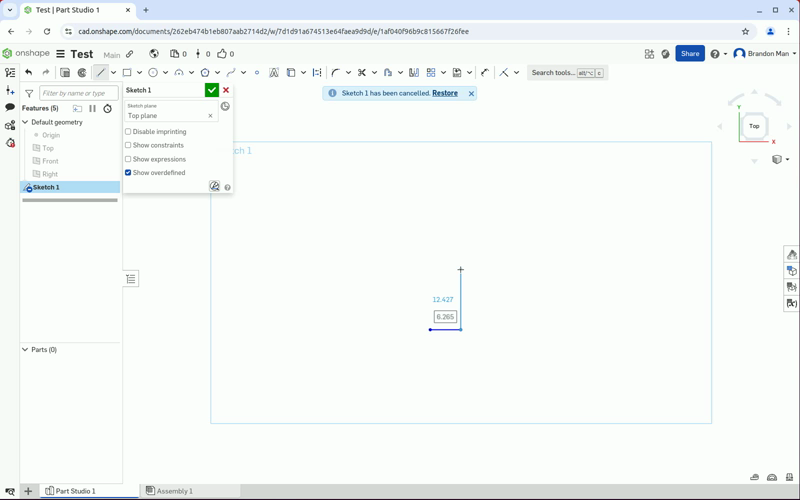
key_up(shift)
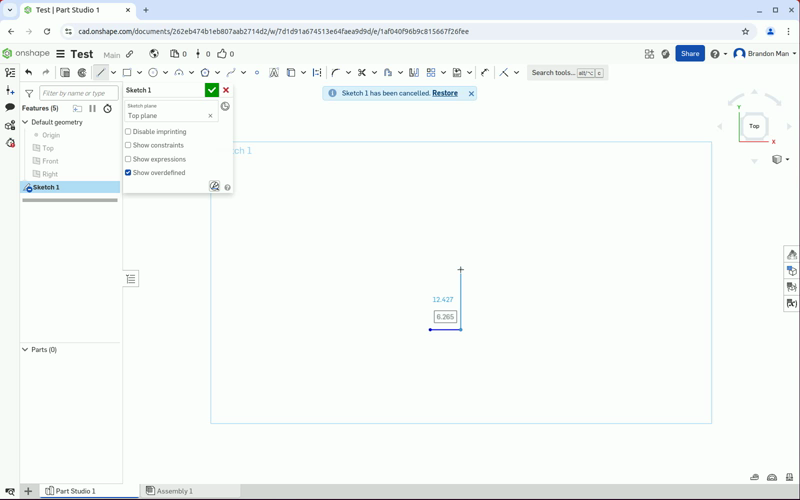
key_down(shift)
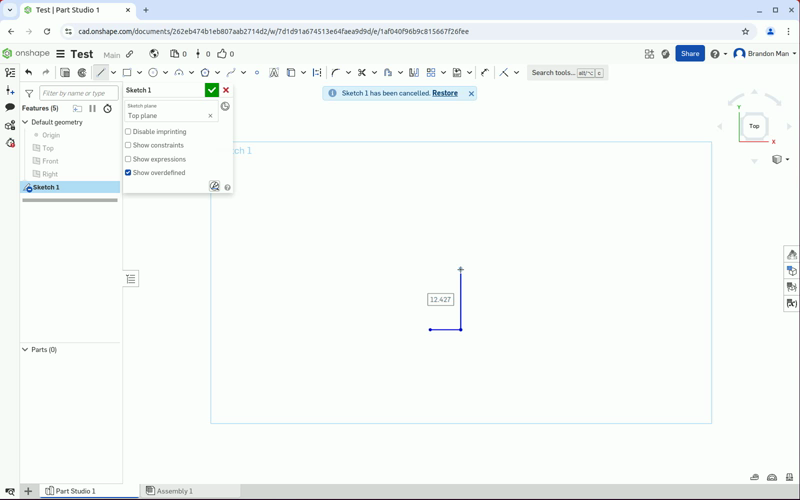
mouse_move(490, 269)
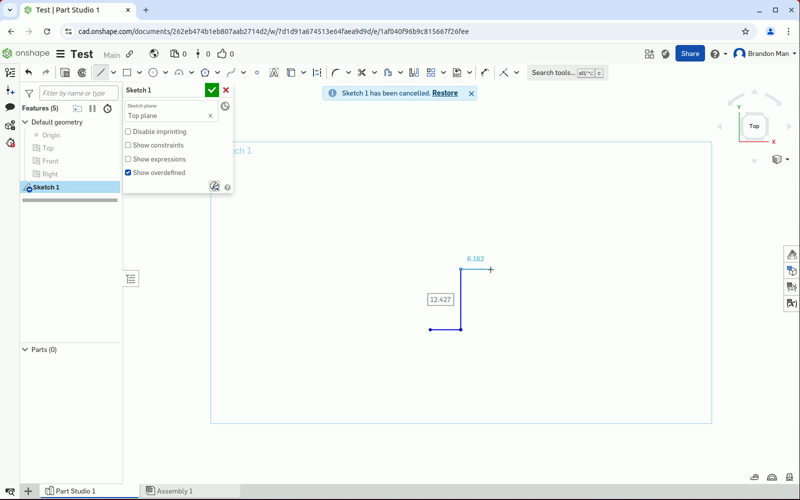
mouse_move(430, 269)
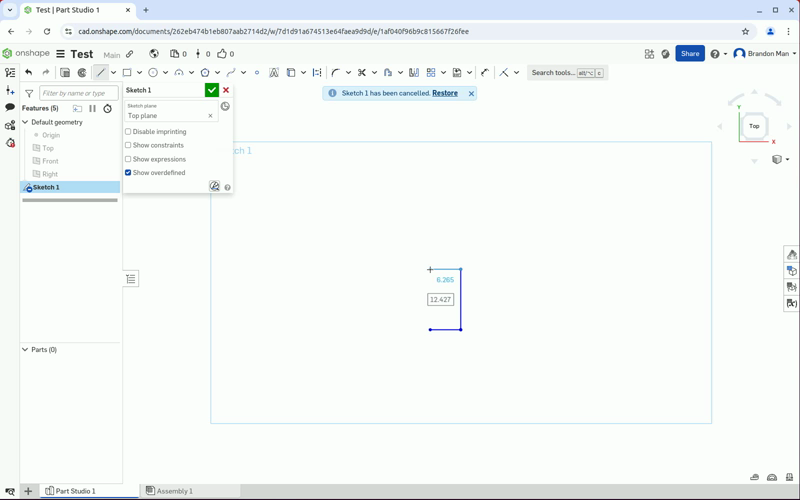
click(430, 269)
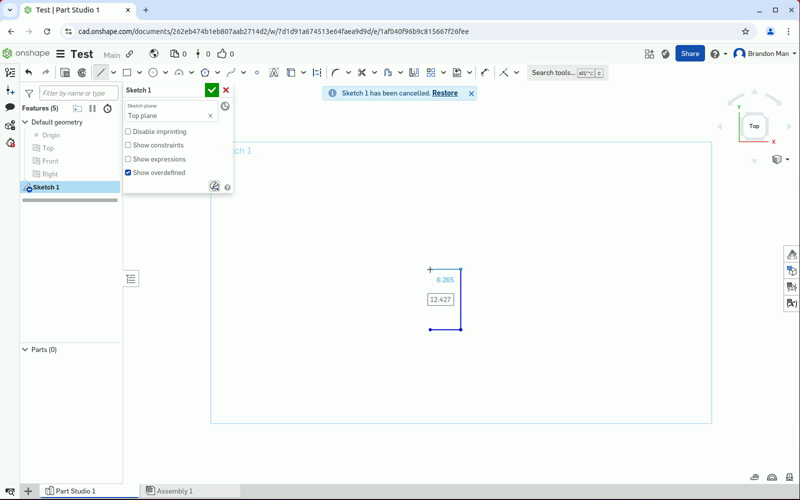
key_up(shift)
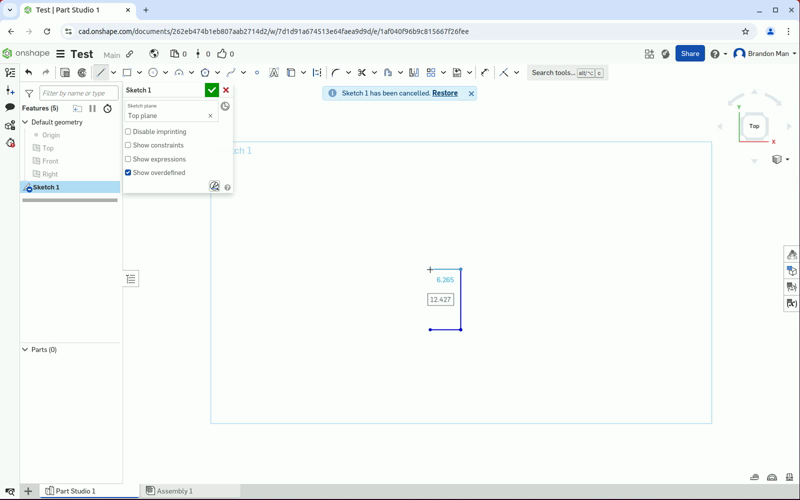
key_down(shift)
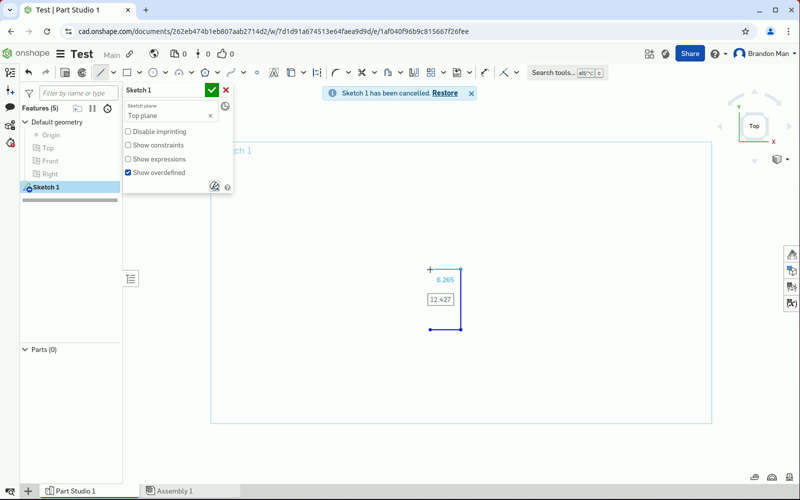
mouse_move(430, 329)
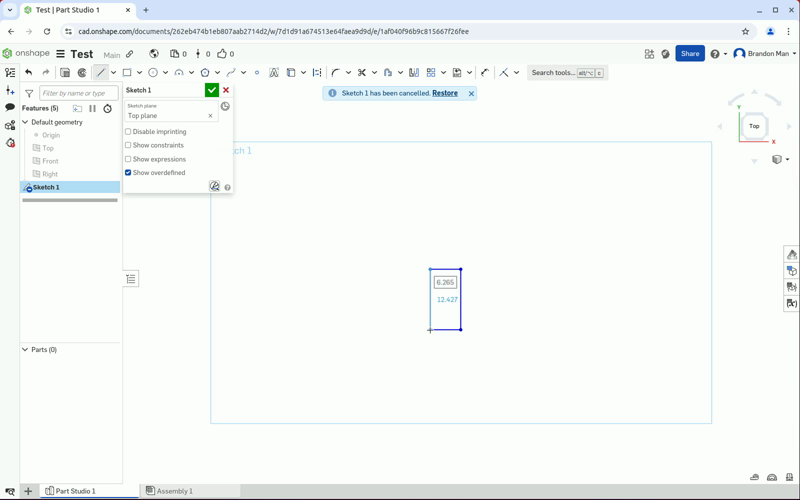
key_up(shift)
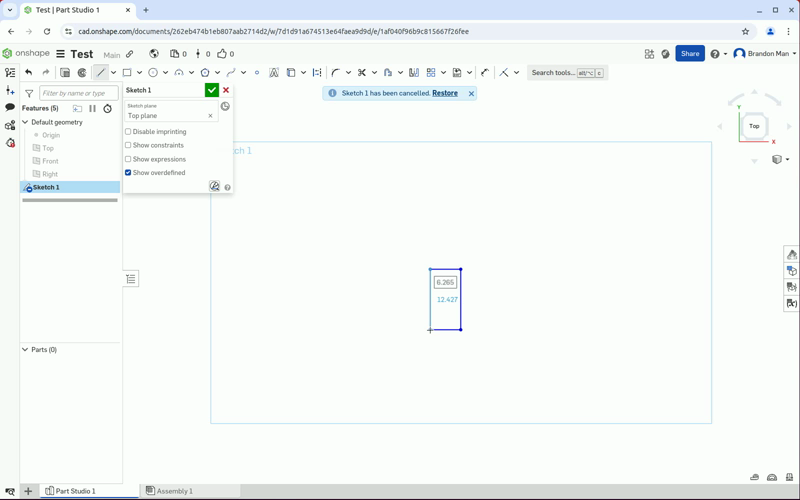
click(430, 329)
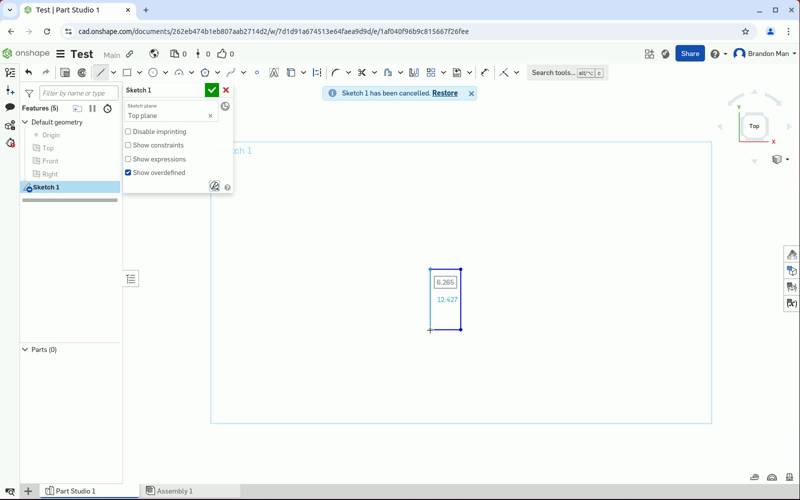
key(esc)
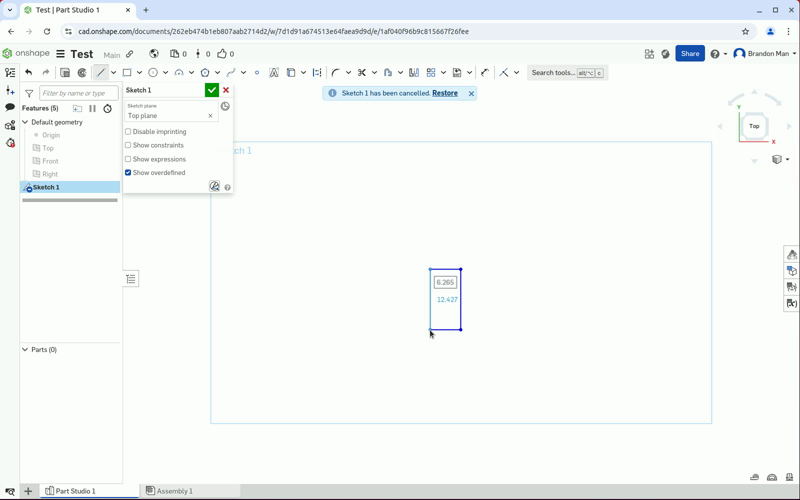
mouse_move(444, 301)
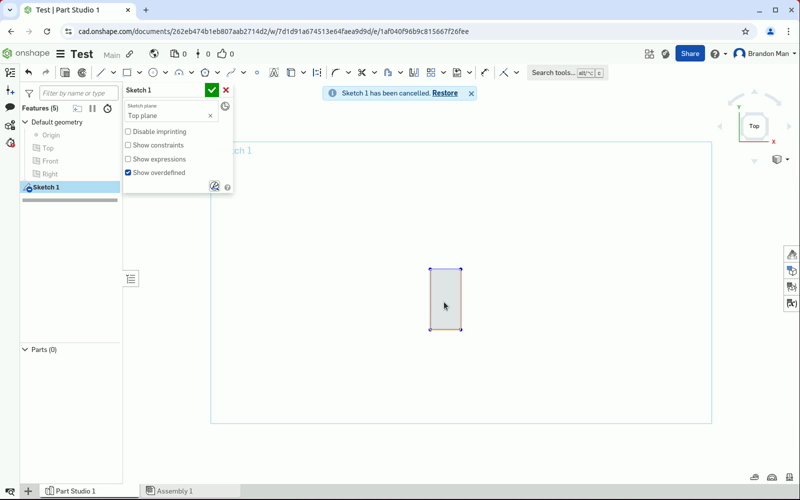
click(444, 301)
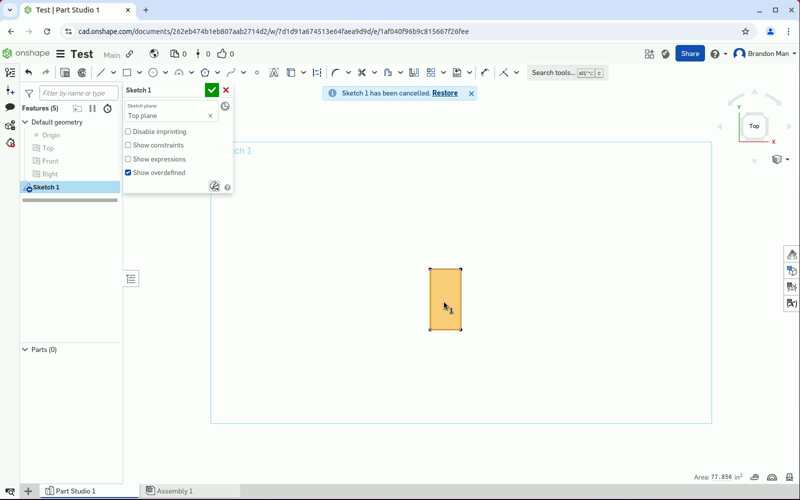
mouse_move(73, 352)
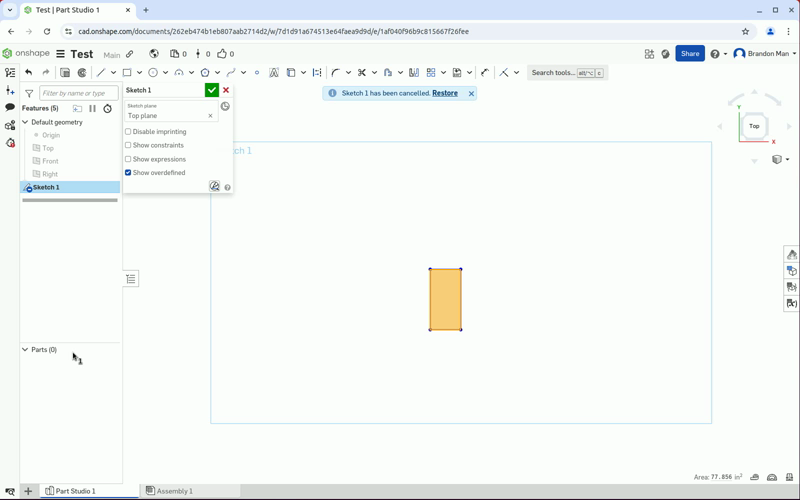
key(shift+y)
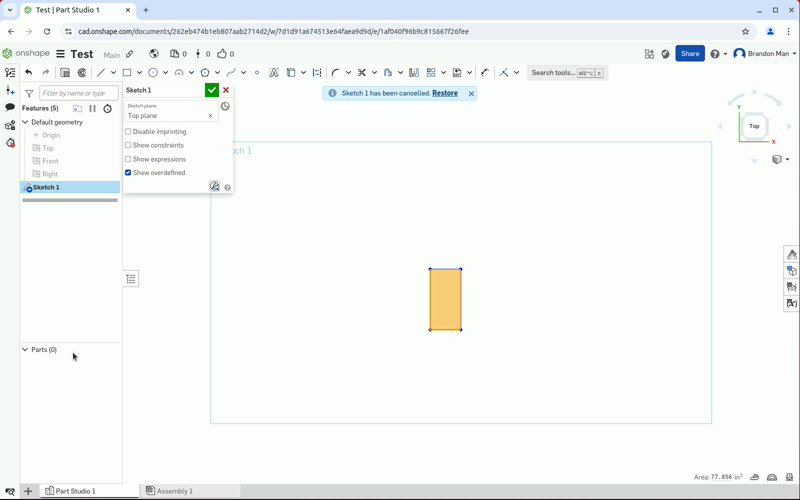
key(shift+e)
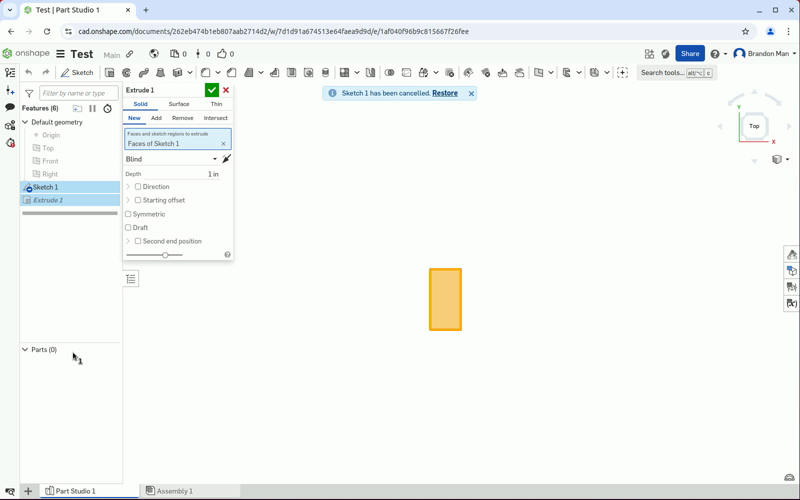
mouse_move(143, 106)
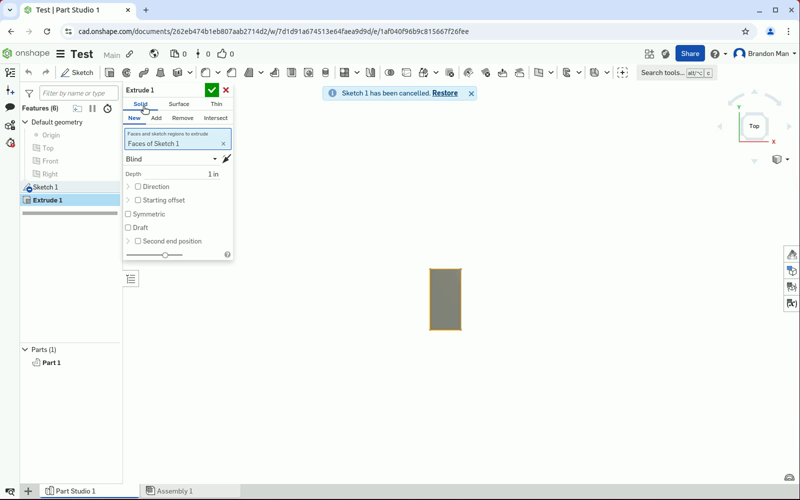
click(143, 106)
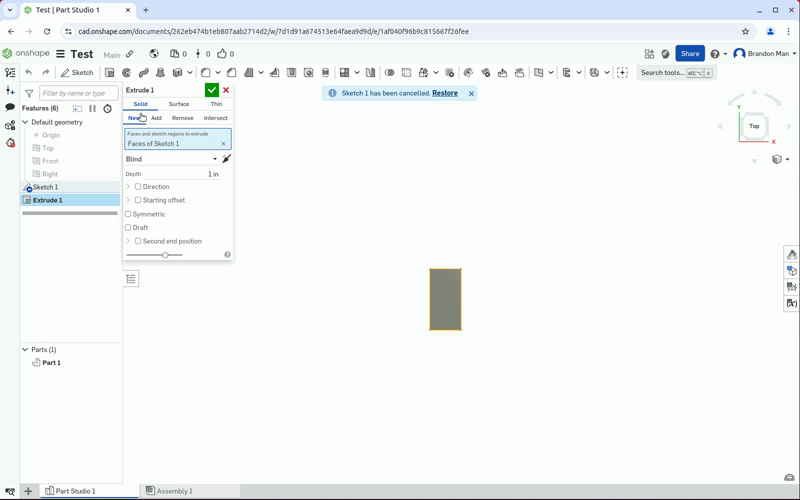
mouse_move(137, 120)
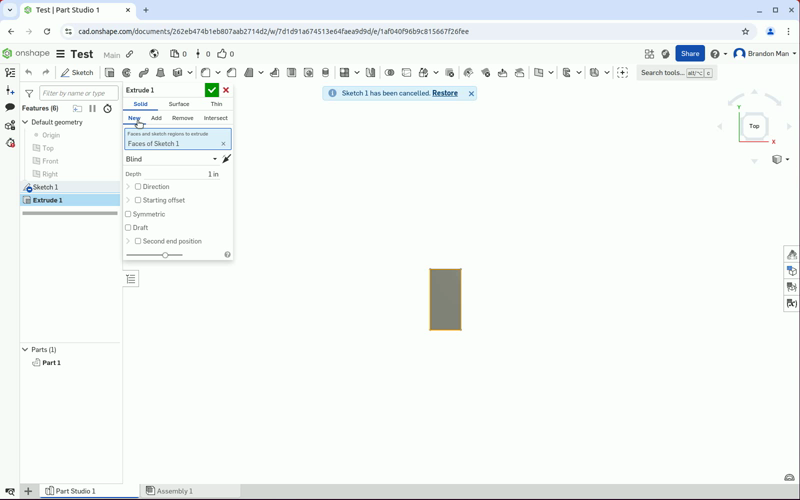
click(137, 120)
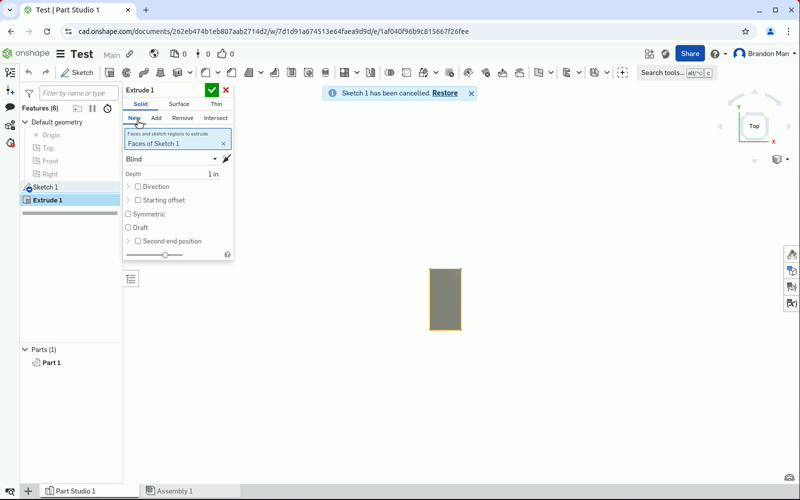
key(tab, 4)
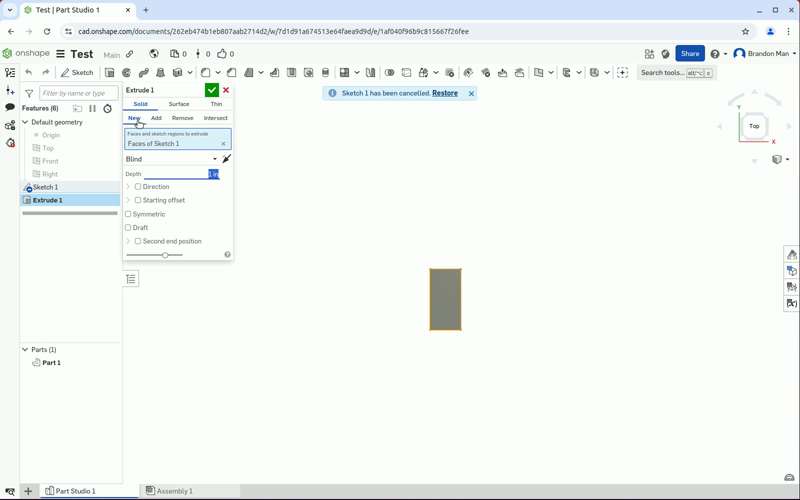
text(1.444)
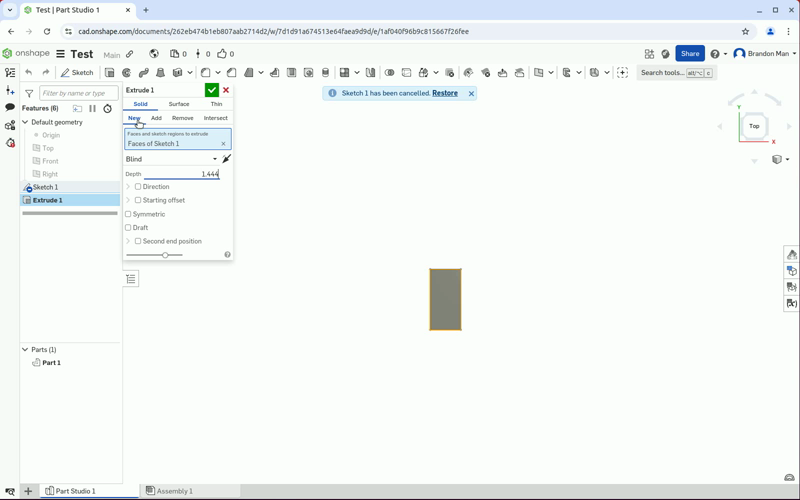
key(enter)
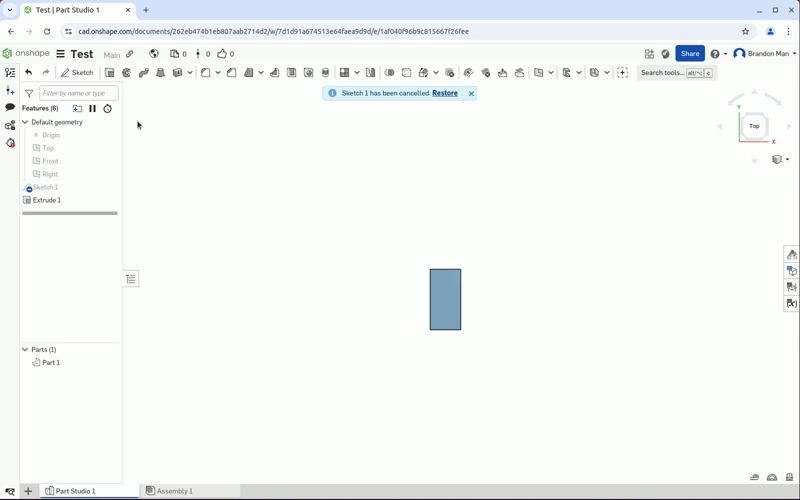
key(shift+h)
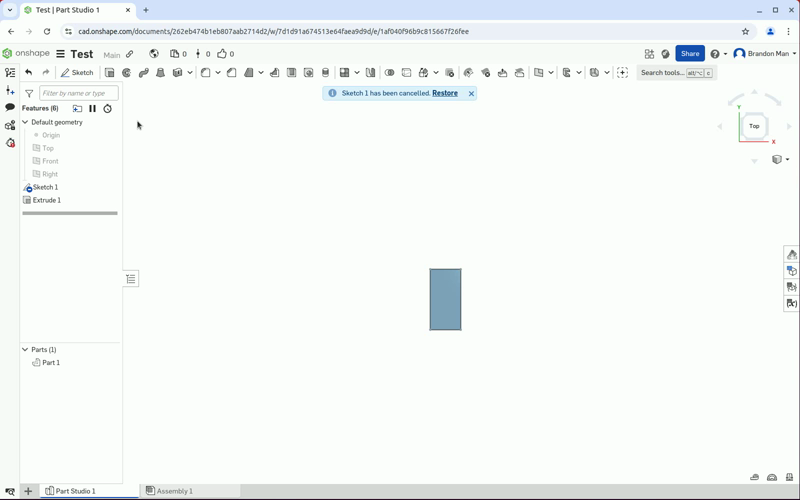
key(shift+h)
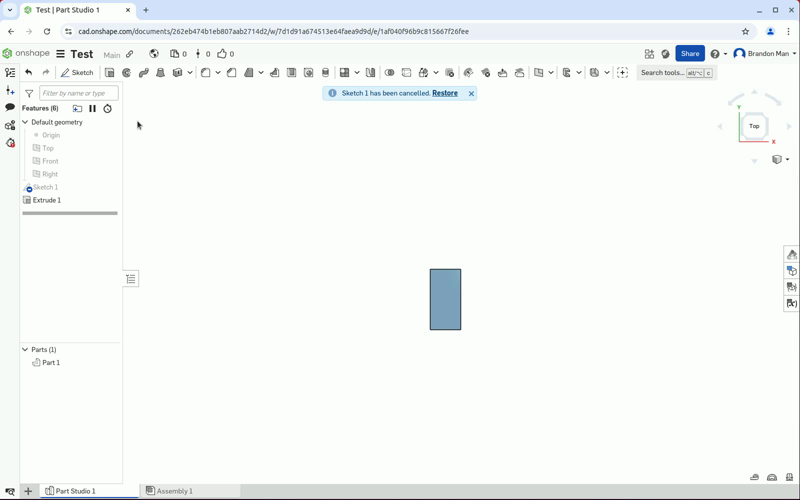
mouse_move(73, 189)
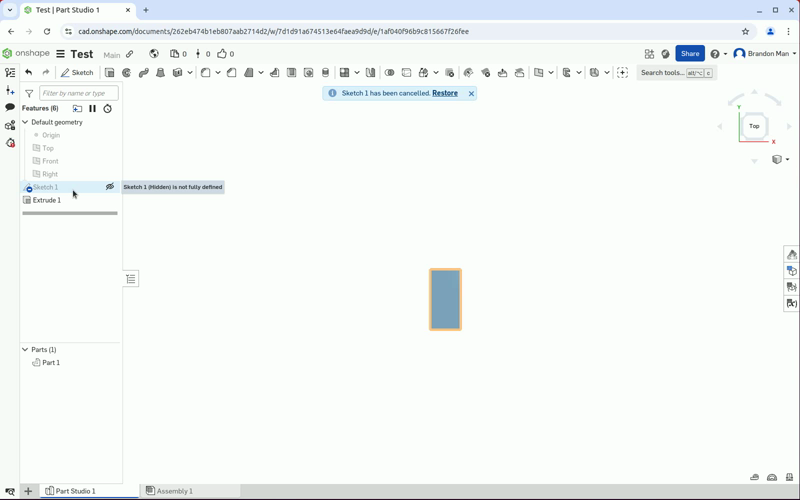
click(73, 189)
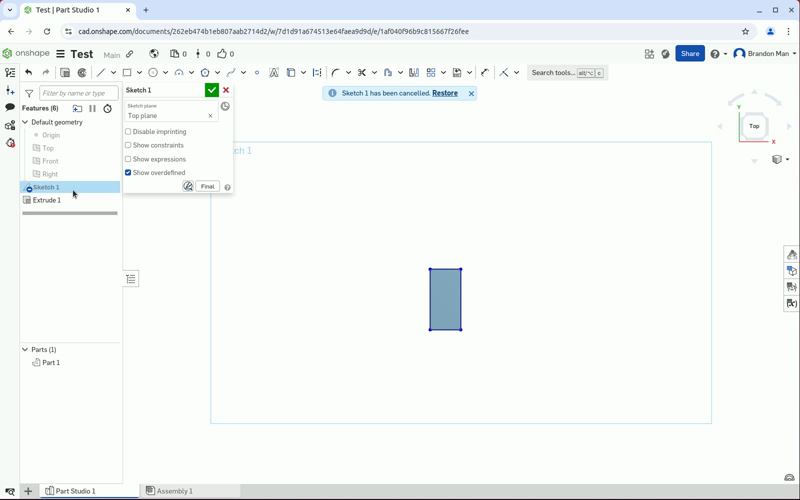
mouse_move(229, 92)
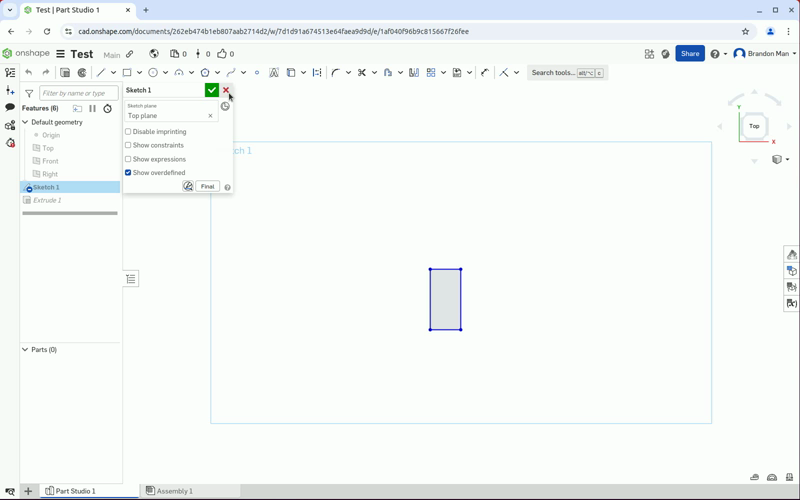
click(229, 92)
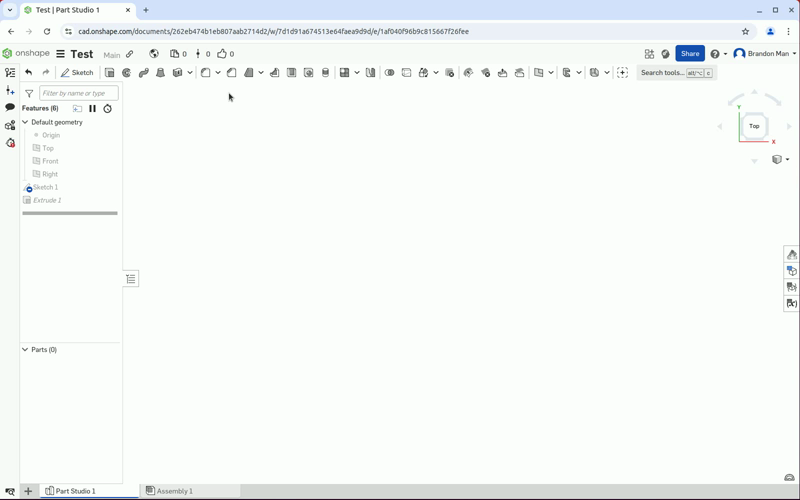
mouse_move(541, 75)
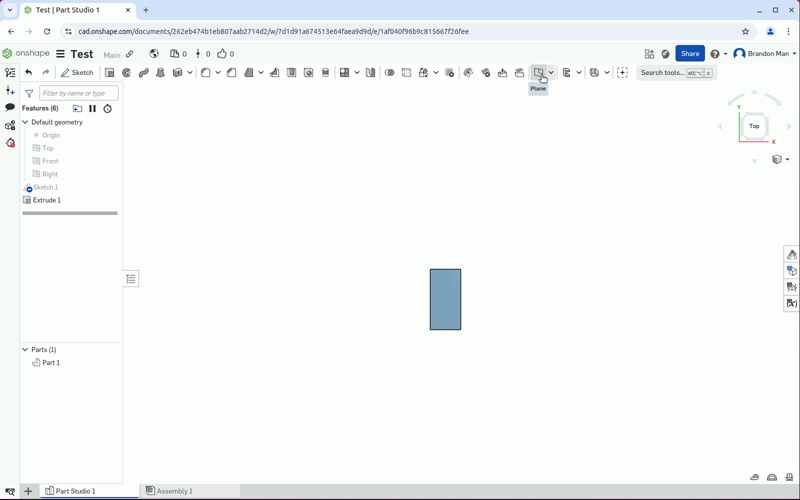
click(541, 75)
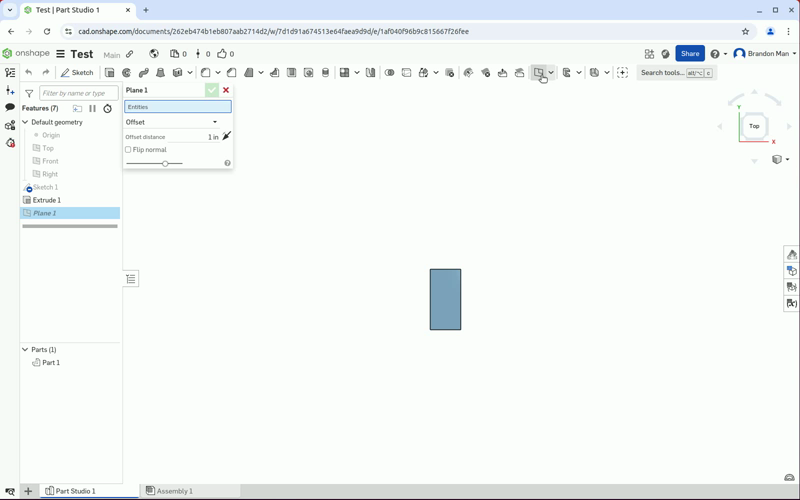
mouse_move(73, 150)
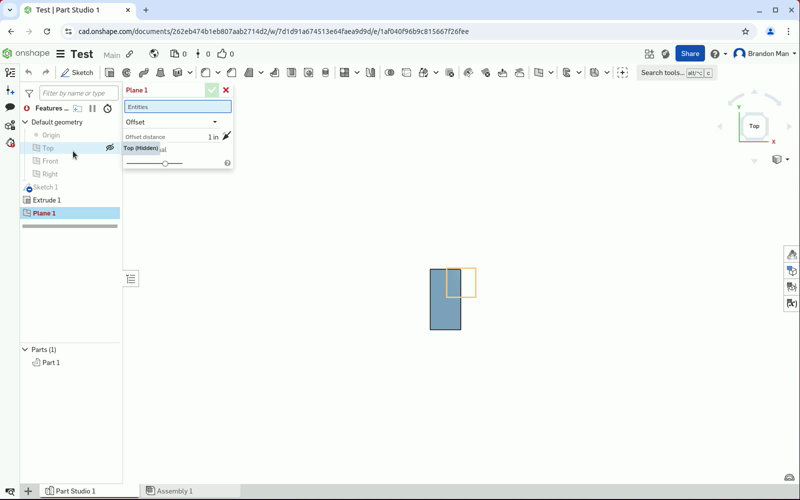
click(73, 150)
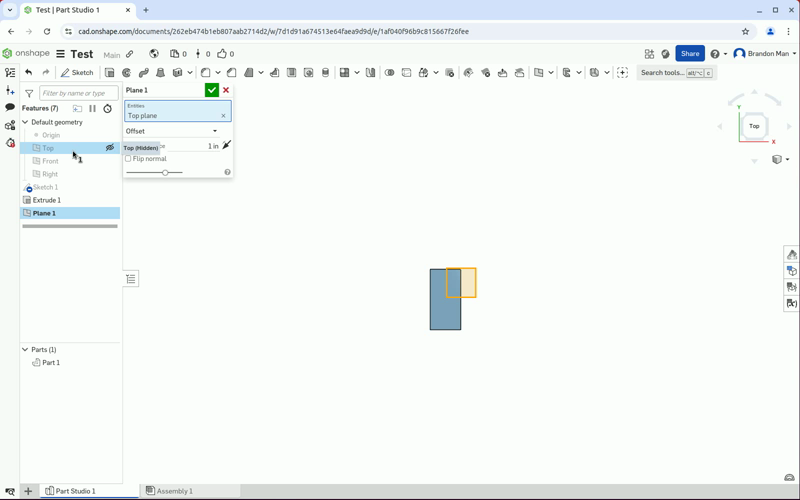
key(tab, 2)
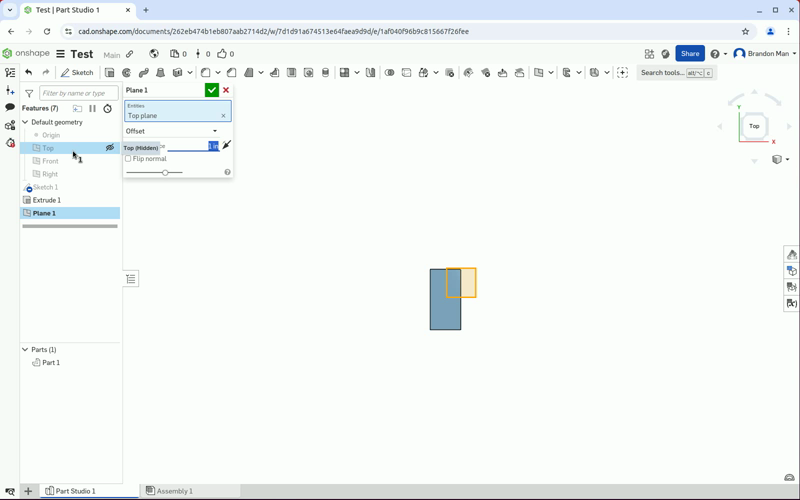
text(1.448)
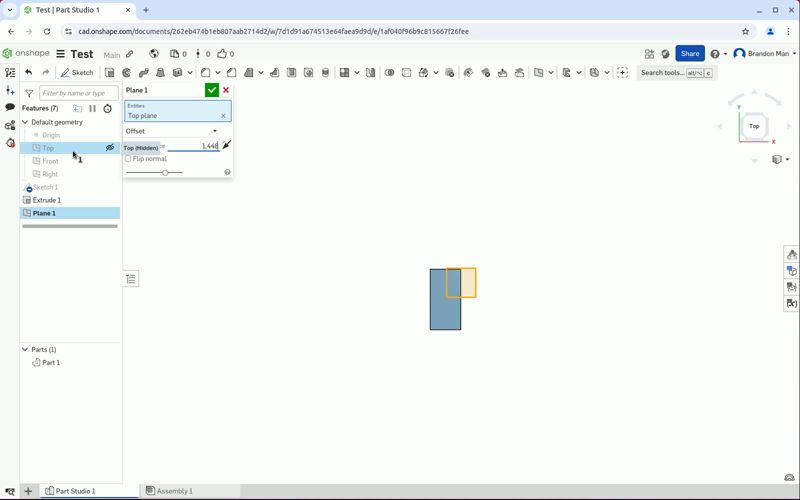
key(enter, 2)
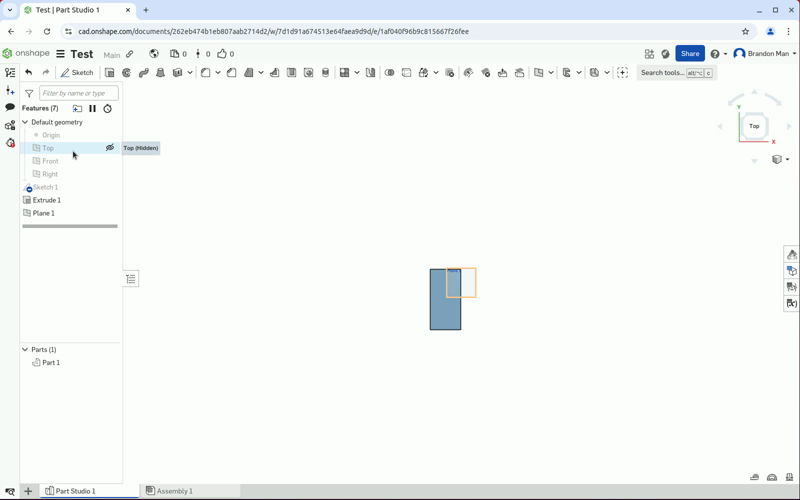
key(shift+s)
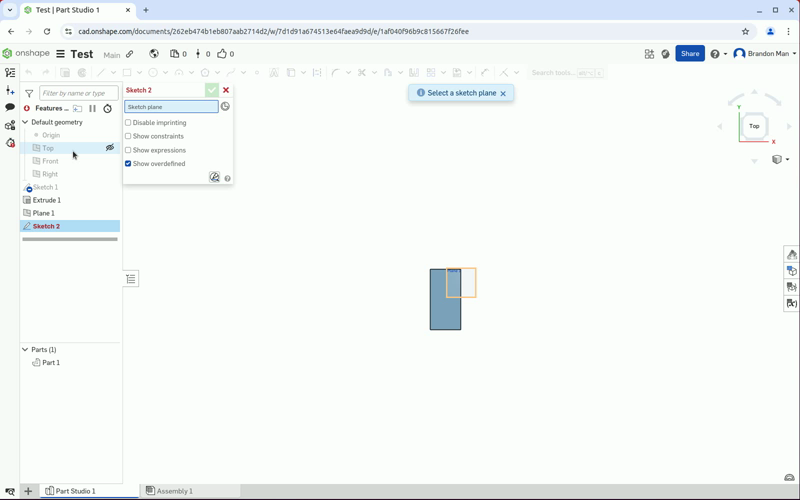
mouse_move(73, 215)
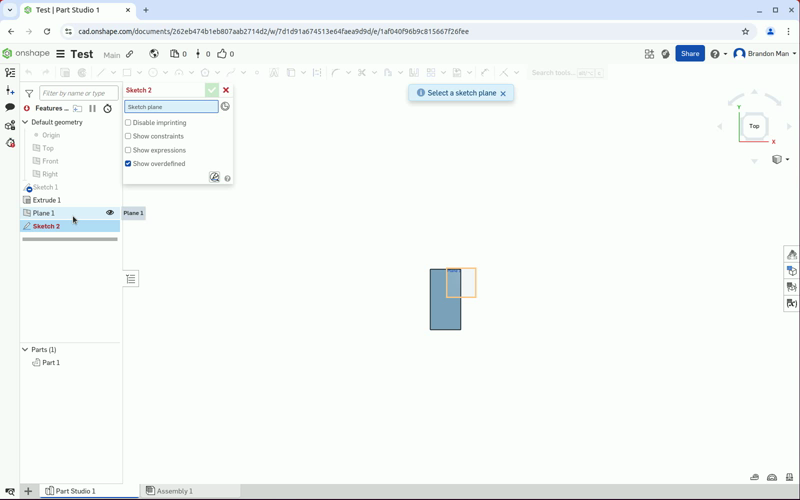
click(73, 215)
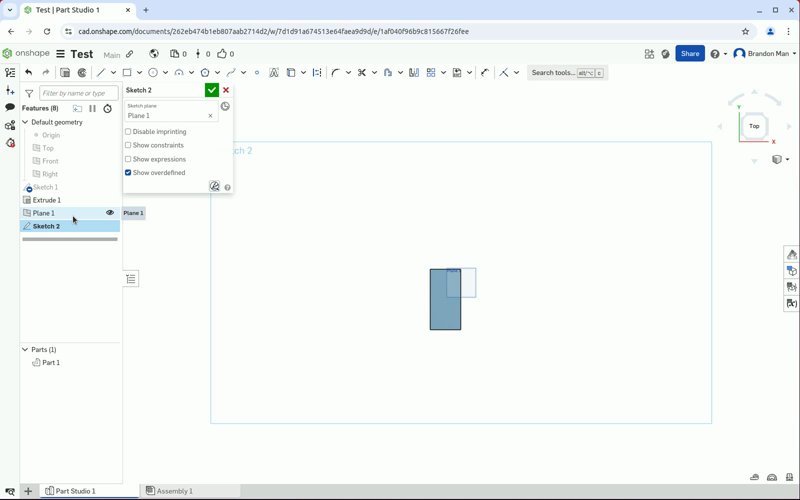
mouse_move(73, 352)
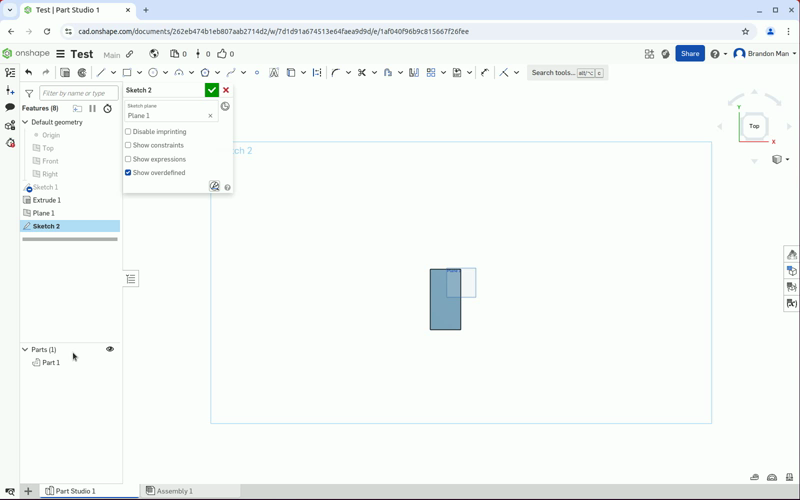
key(y)
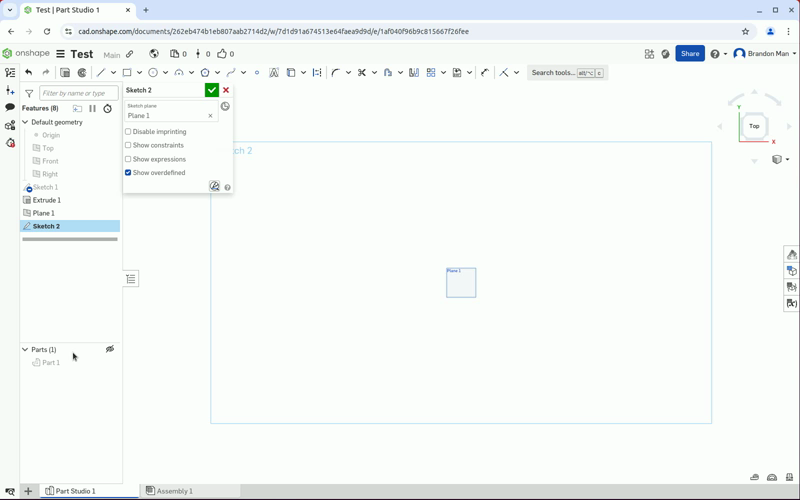
key(l)
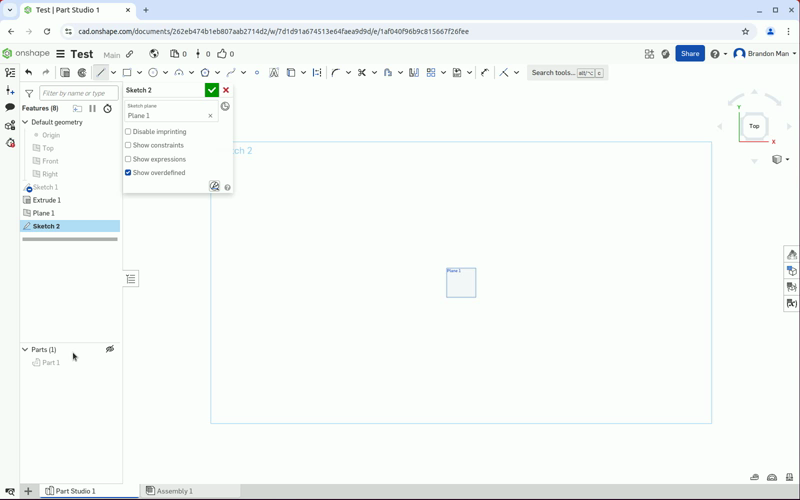
key_down(shift)
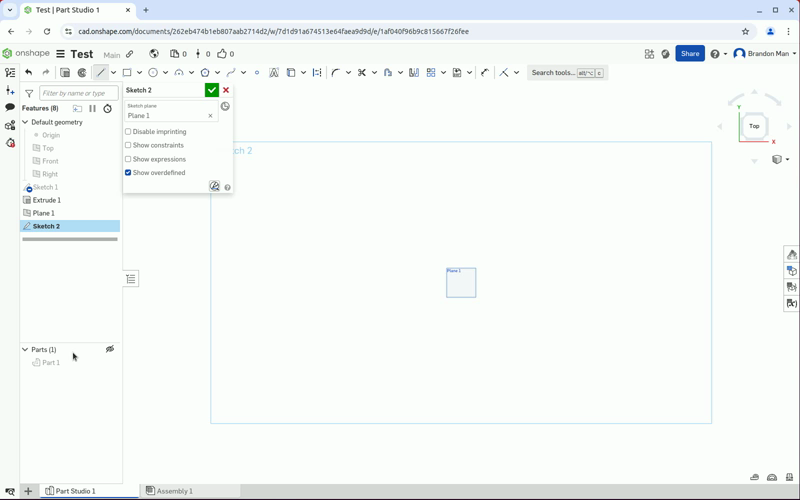
mouse_move(430, 329)
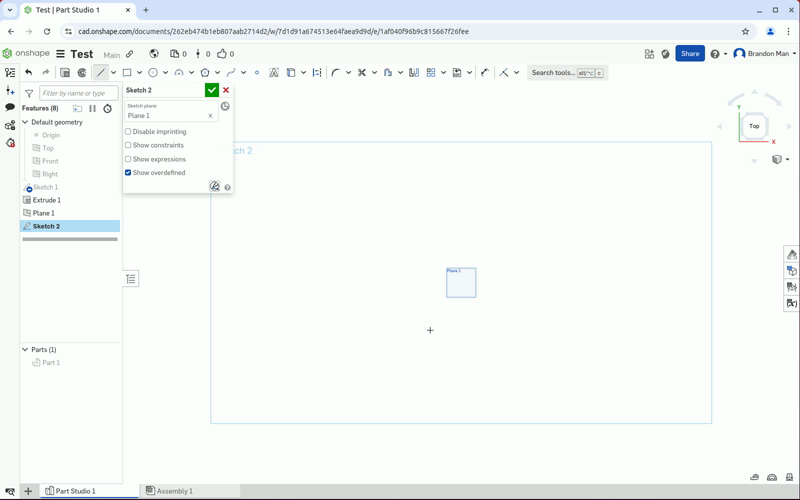
click(430, 329)
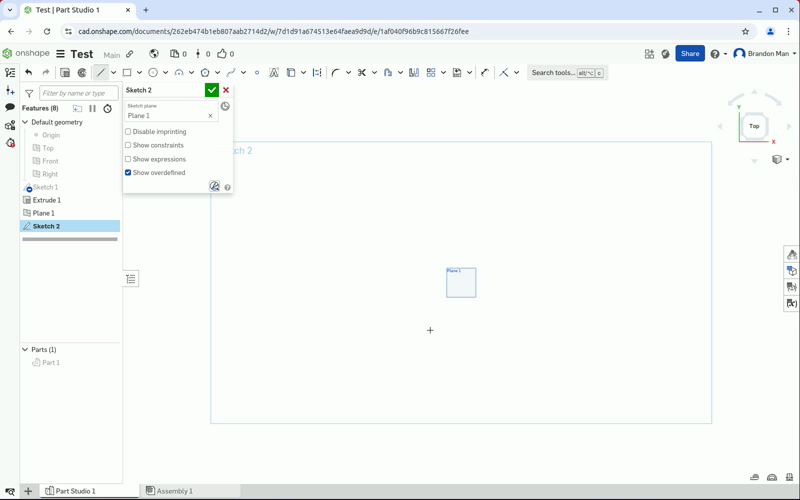
key_up(shift)
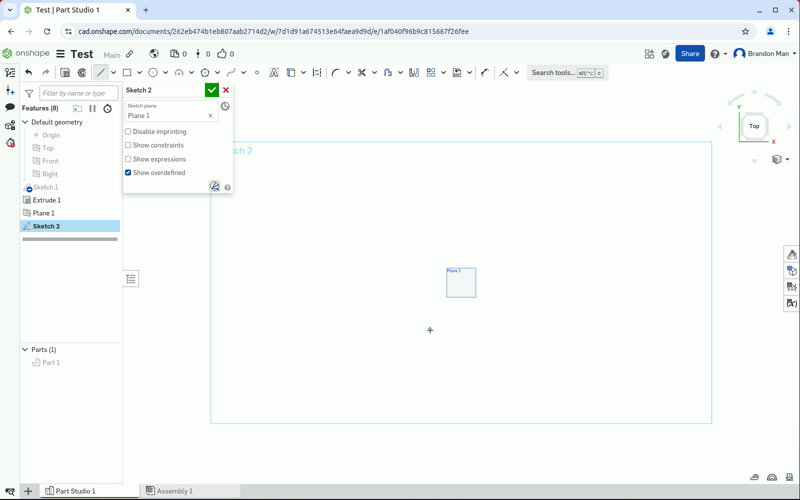
key_down(shift)
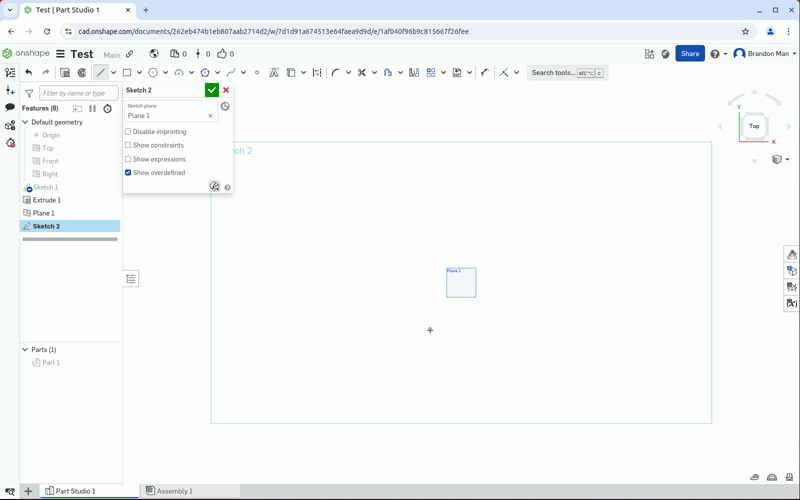
mouse_move(460, 329)
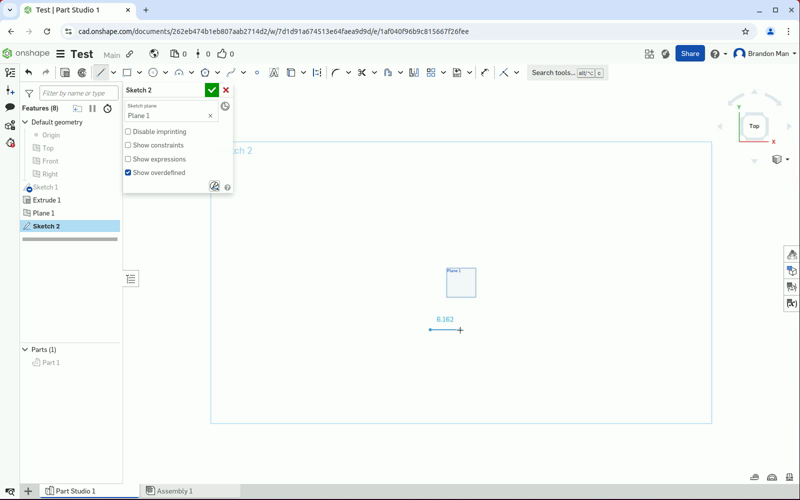
mouse_move(460, 329)
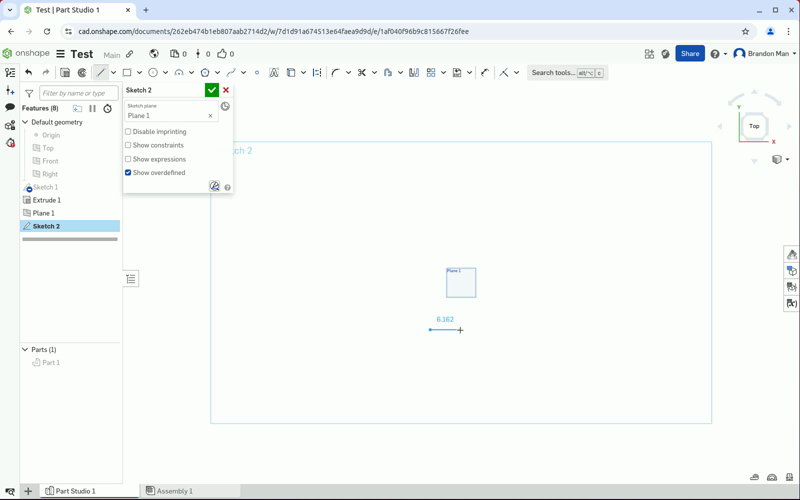
click(460, 329)
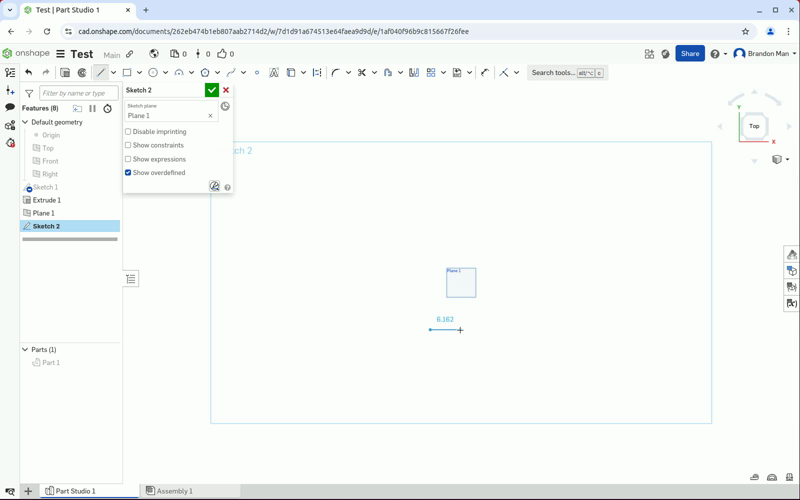
key_up(shift)
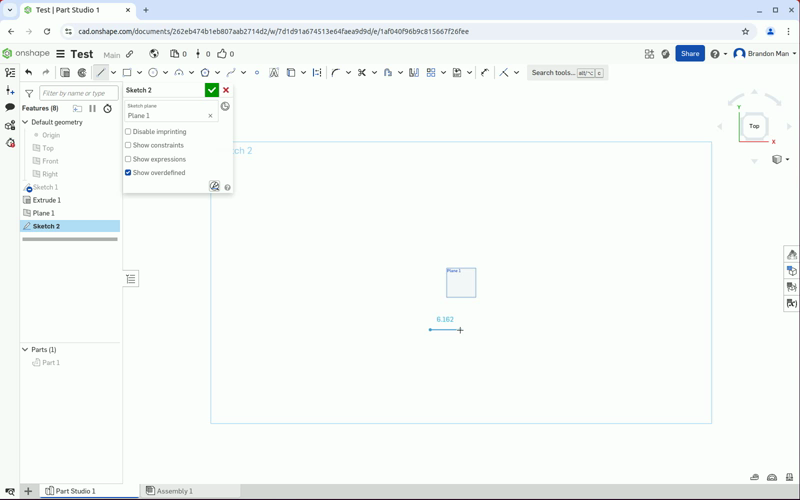
key_down(shift)
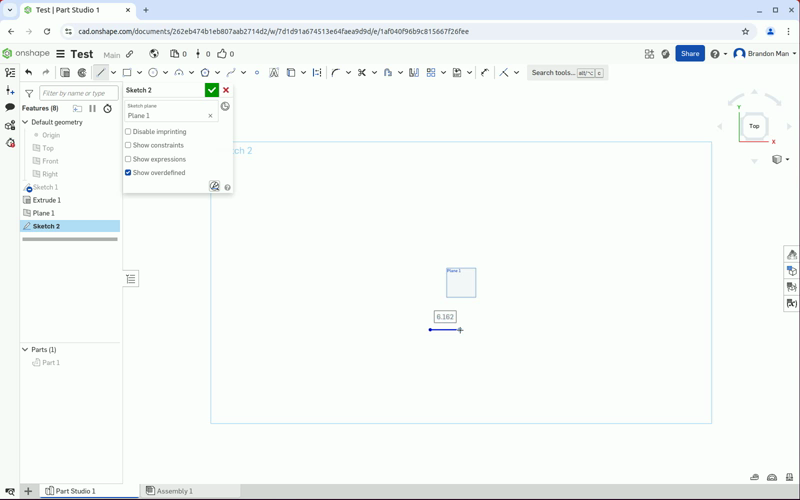
mouse_move(490, 329)
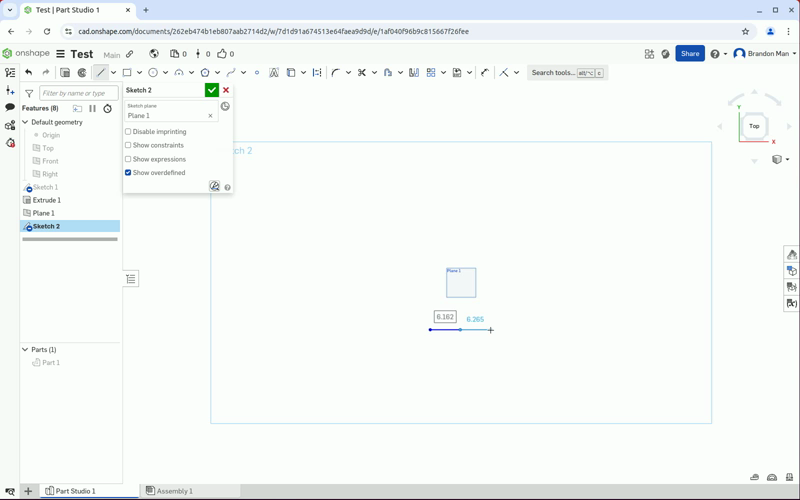
mouse_move(460, 324)
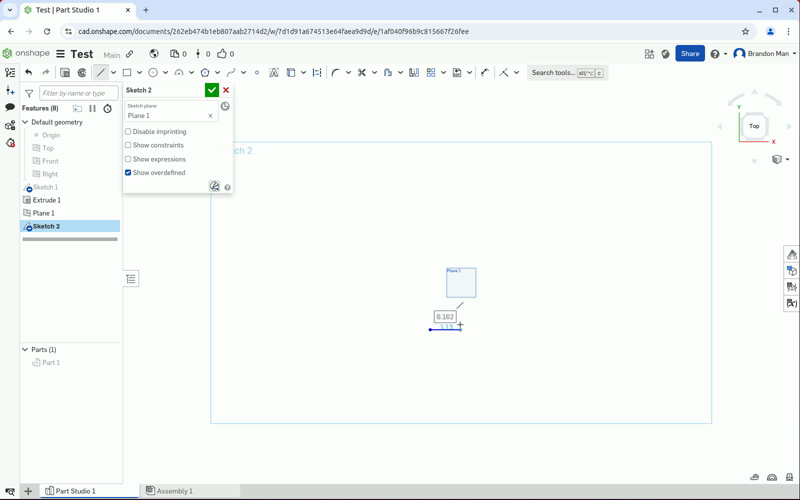
scroll(6)
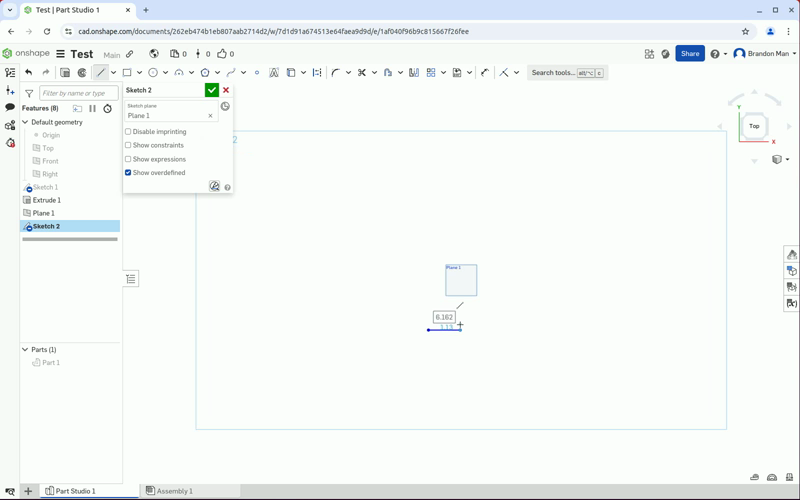
scroll(6)
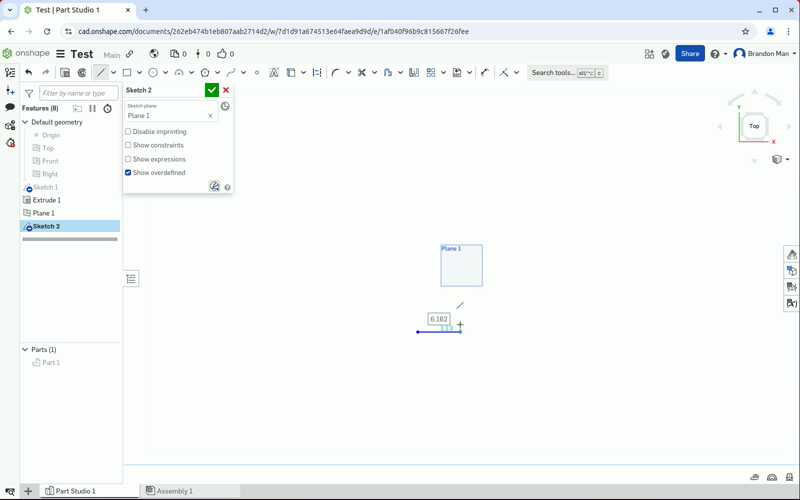
scroll(6)
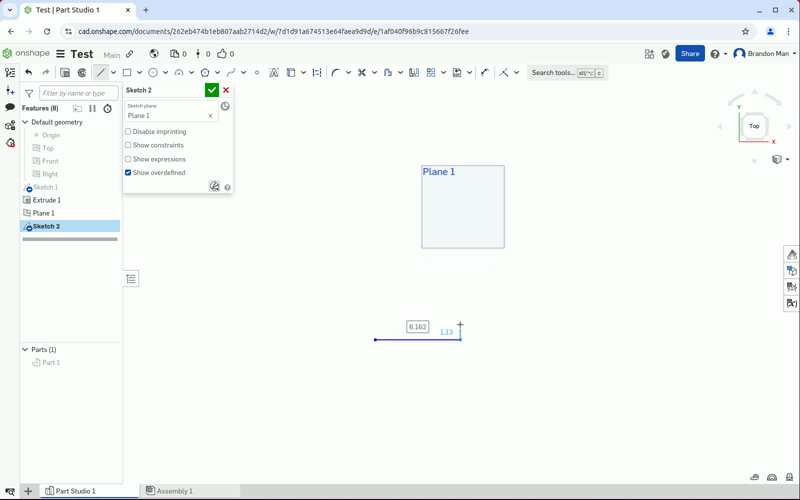
scroll(6)
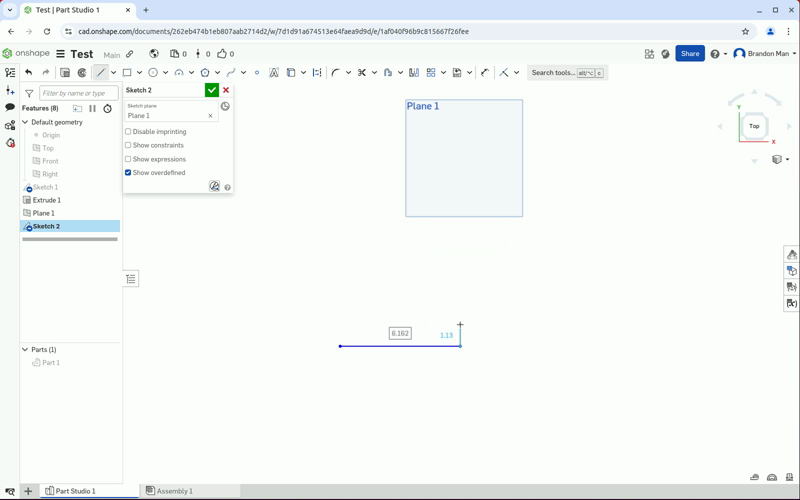
scroll(6)
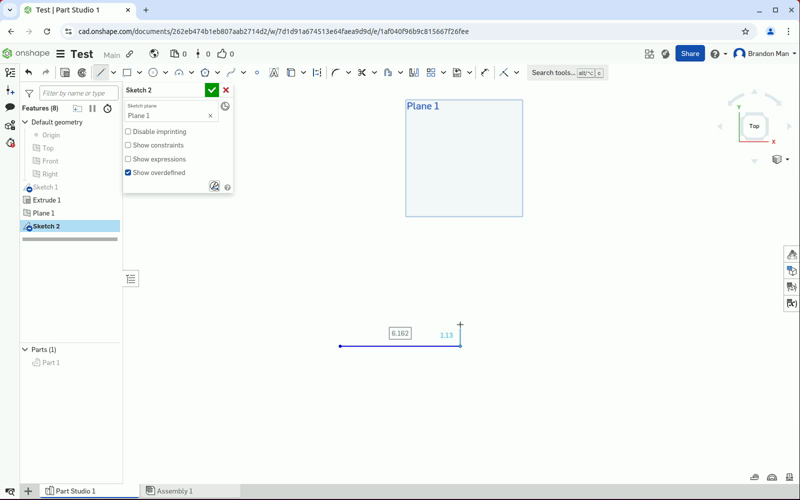
scroll(6)
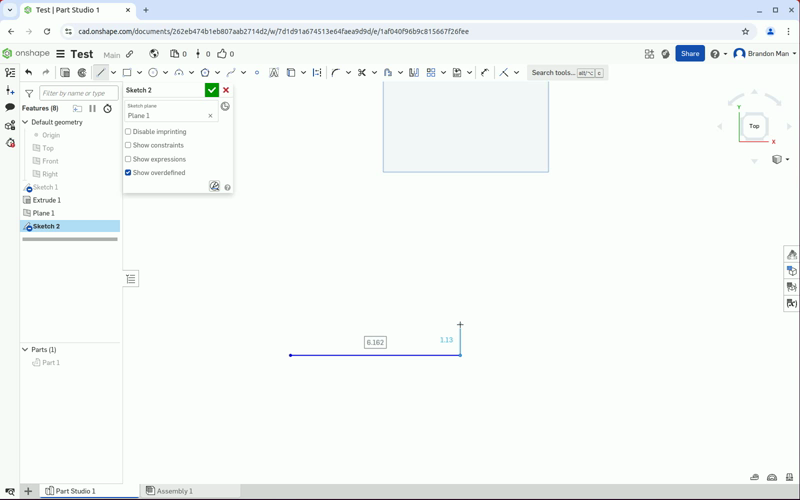
scroll(6)
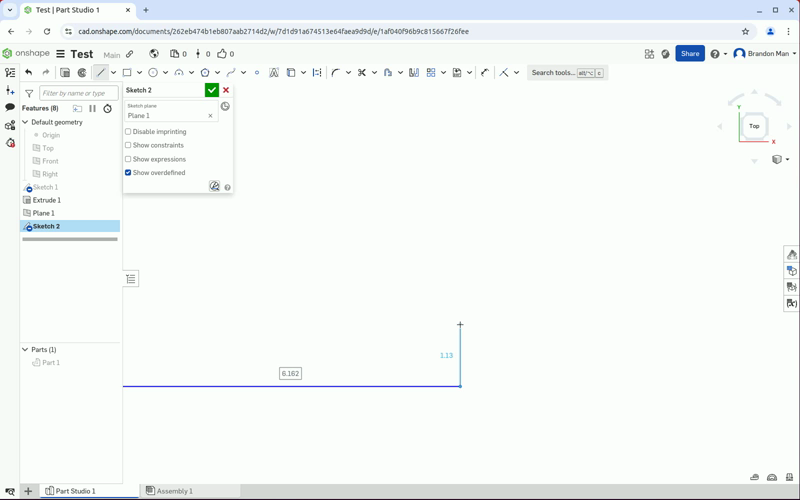
click(460, 324)
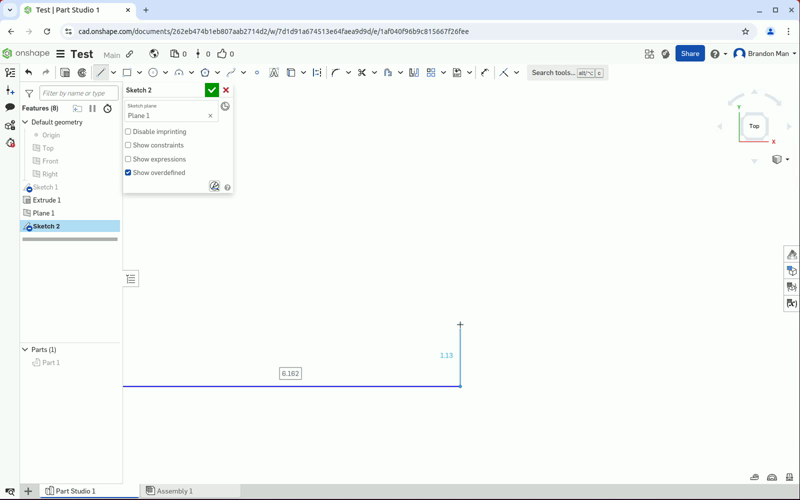
scroll(-6)
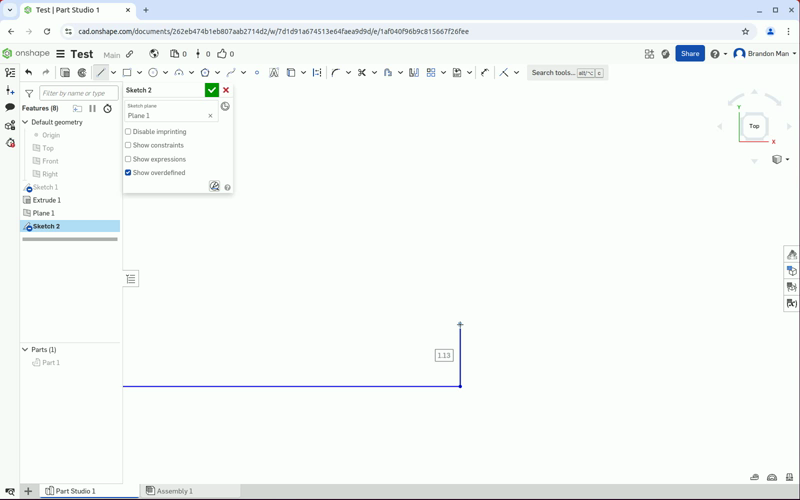
scroll(-6)
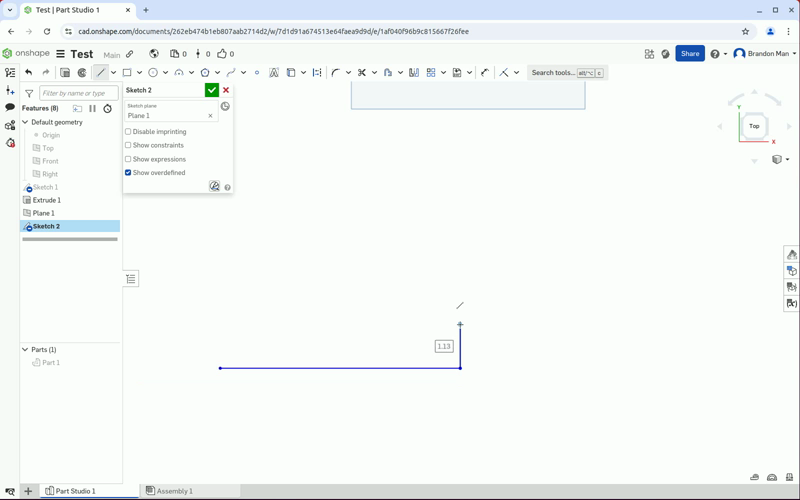
scroll(-6)
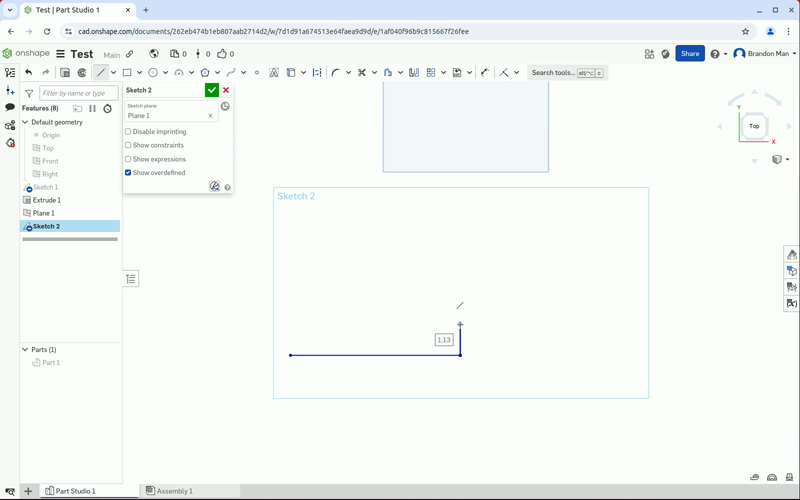
scroll(-6)
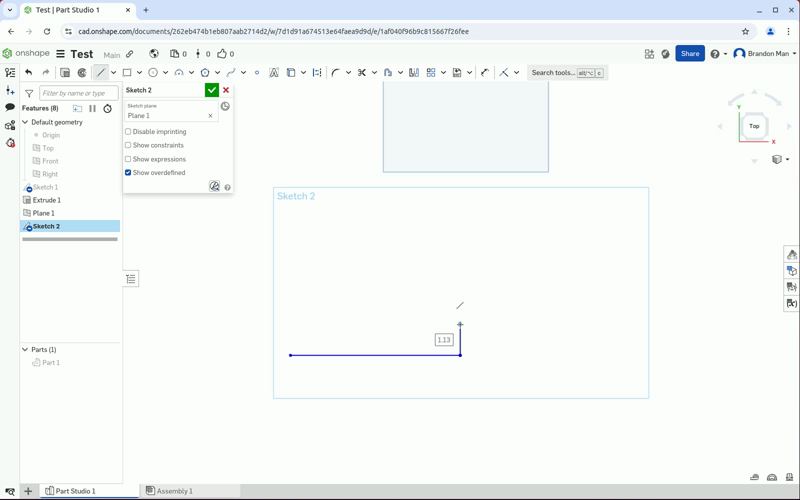
scroll(-6)
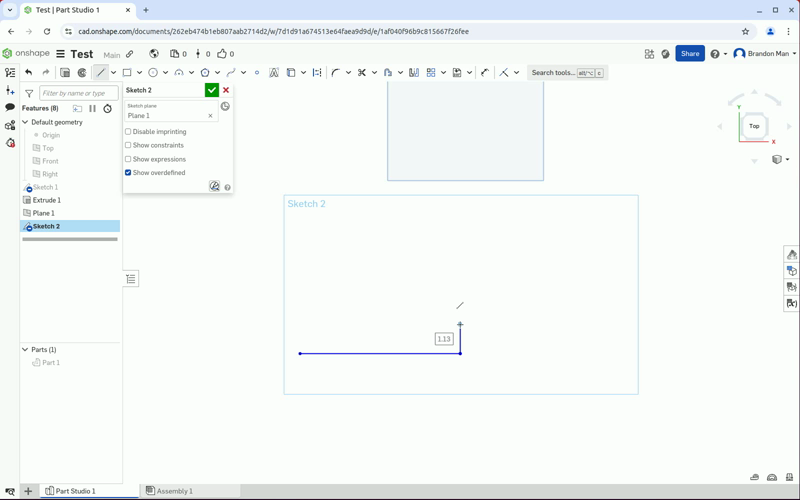
scroll(-6)
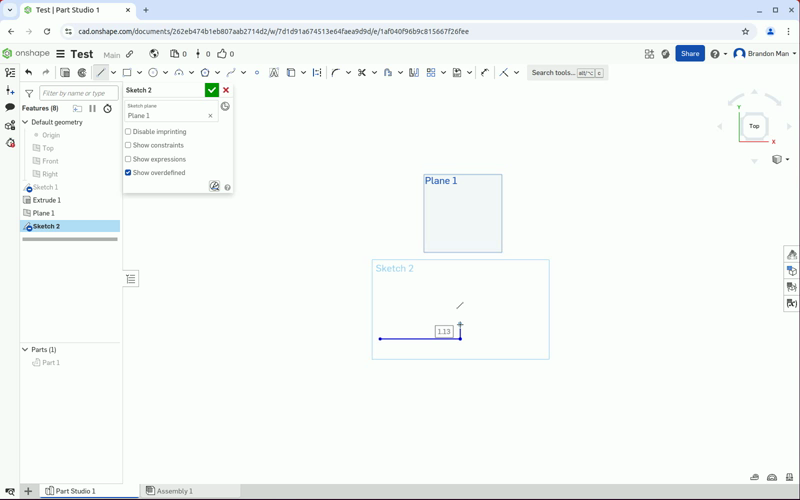
scroll(-6)
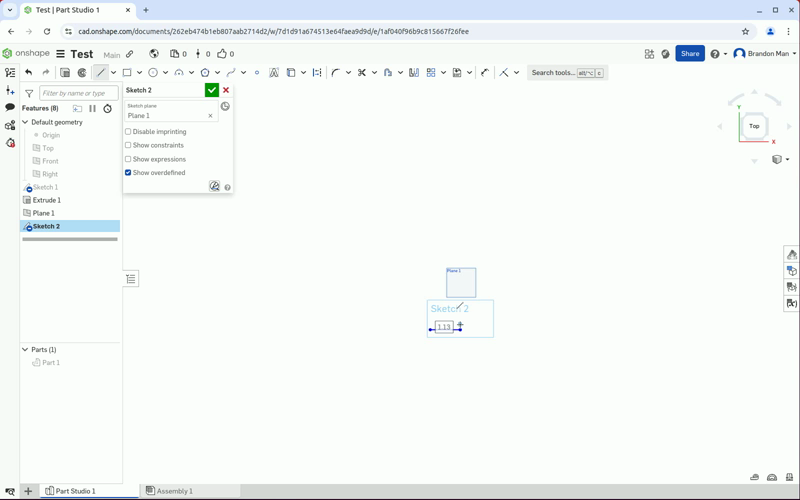
key_up(shift)
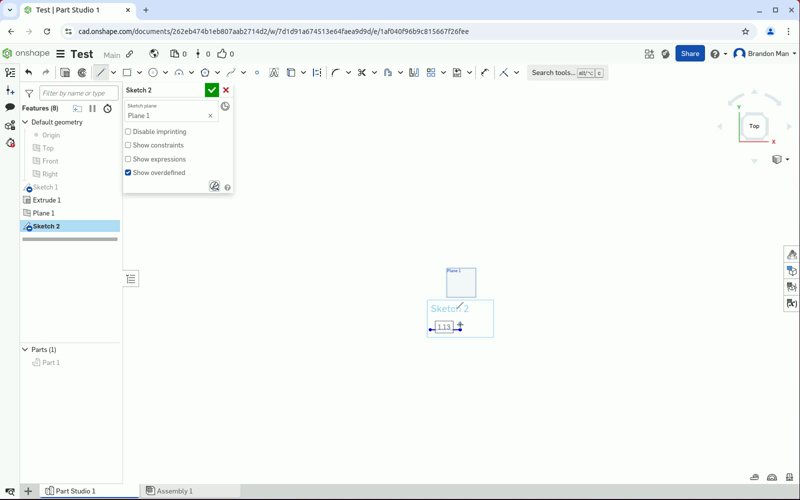
key_down(shift)
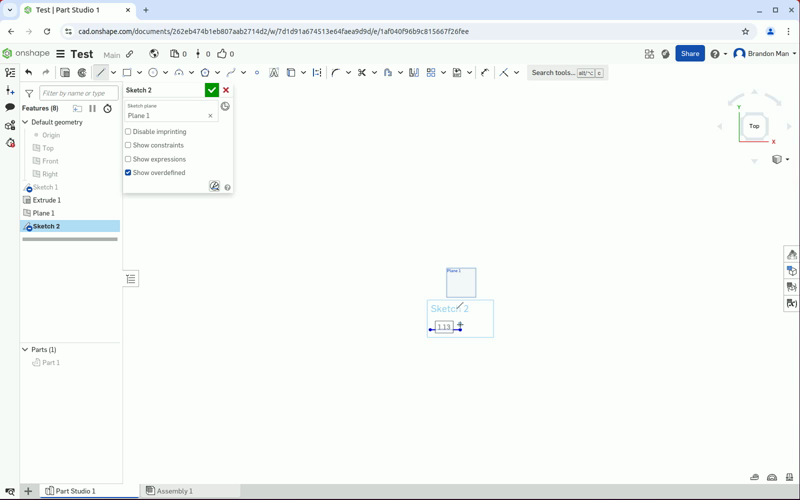
mouse_move(490, 324)
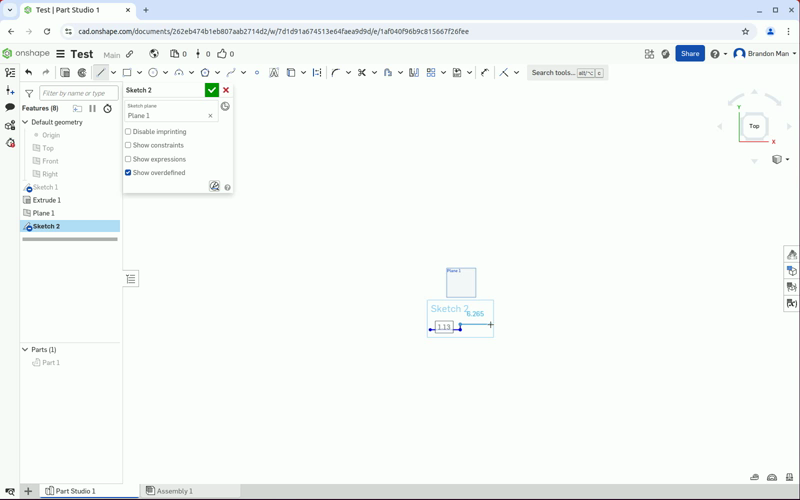
mouse_move(430, 324)
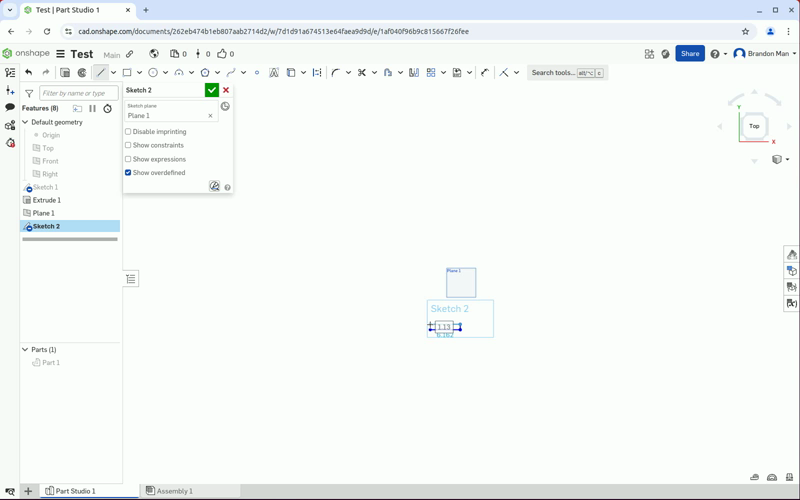
click(430, 324)
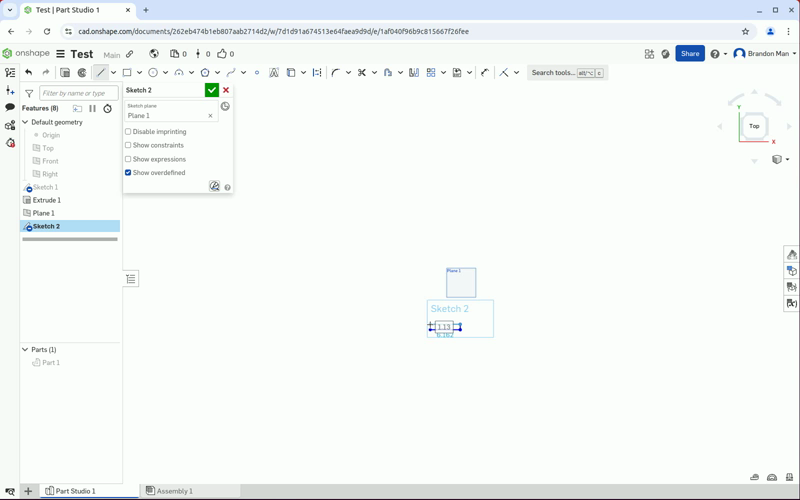
key_up(shift)
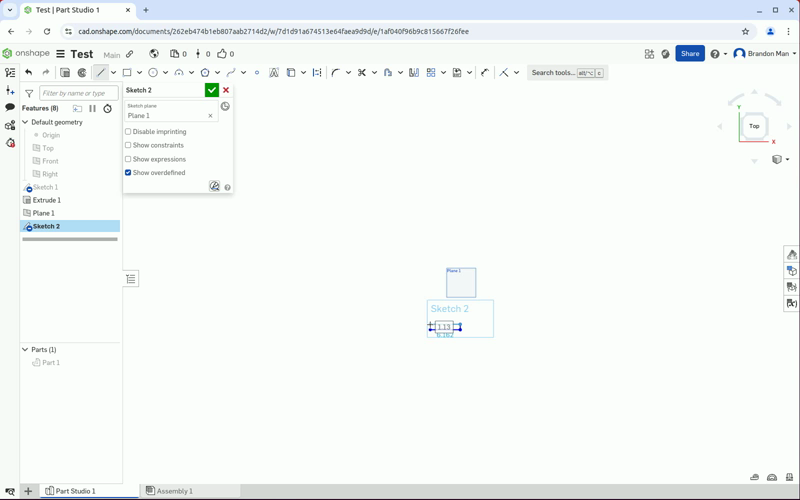
mouse_move(460, 324)
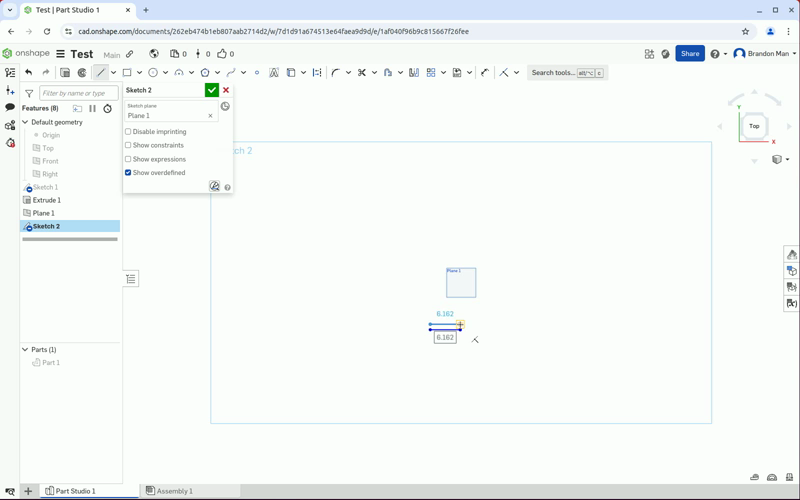
key_down(shift)
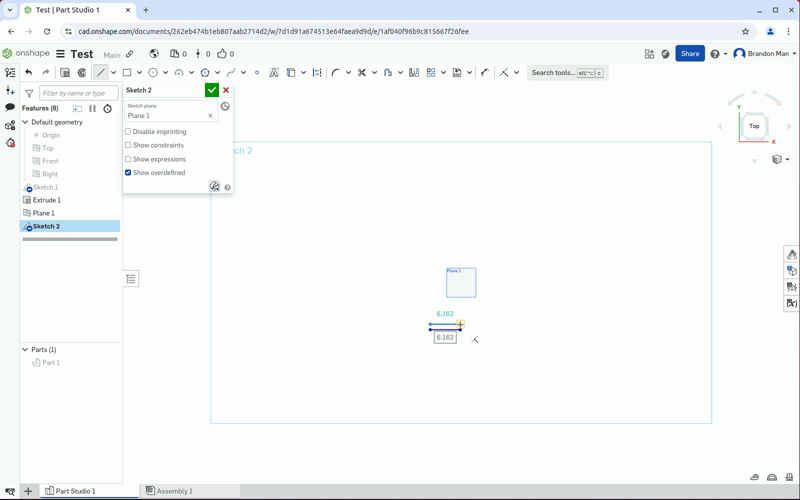
mouse_move(430, 329)
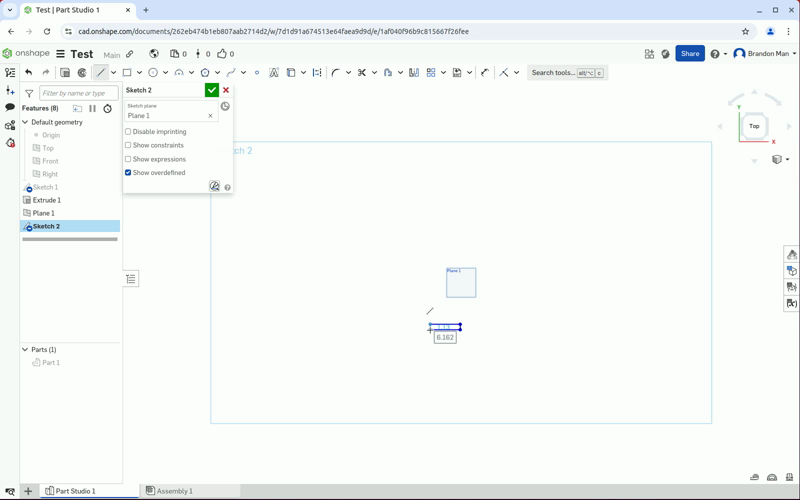
scroll(6)
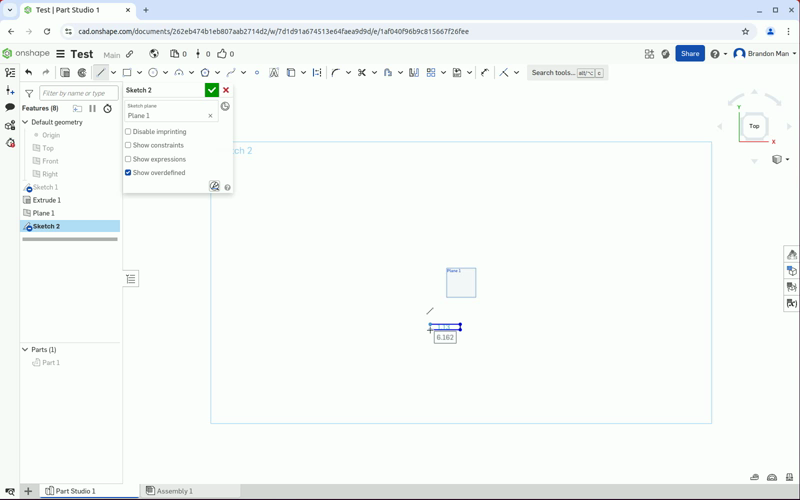
scroll(6)
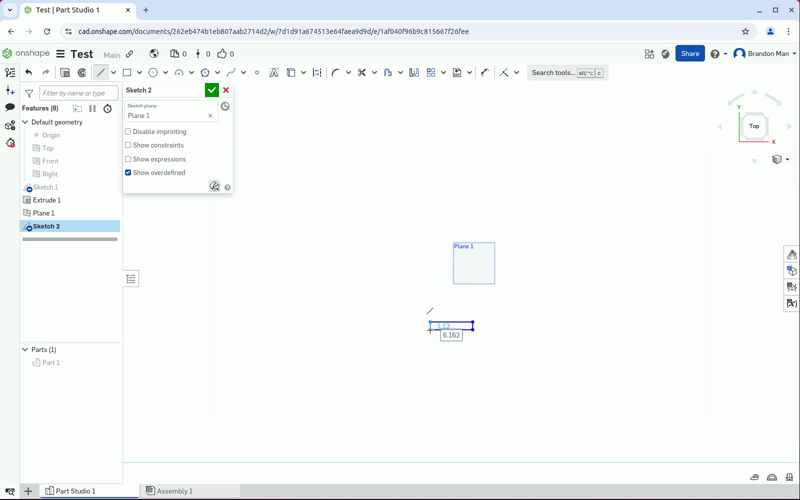
scroll(6)
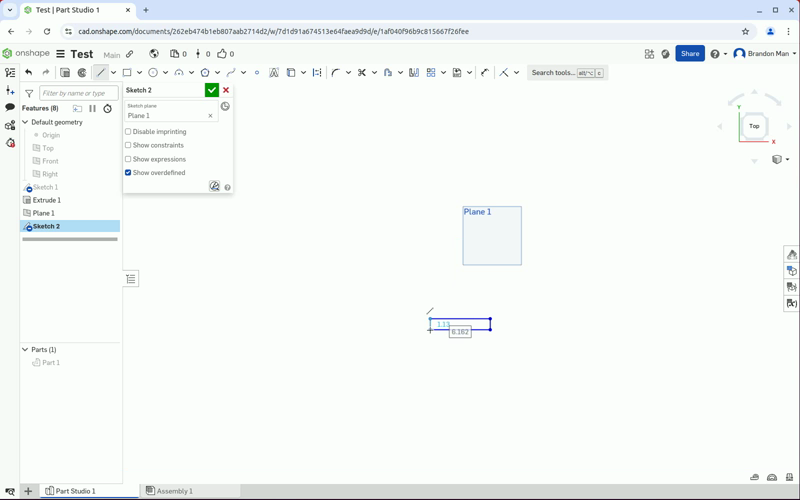
scroll(6)
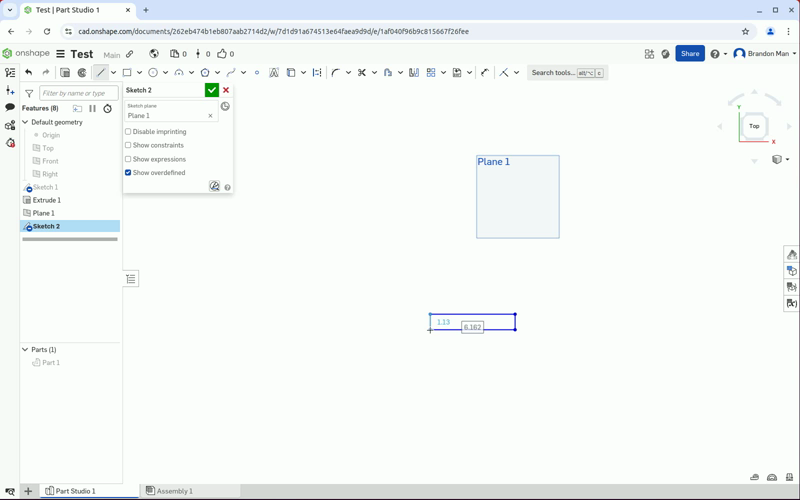
scroll(6)
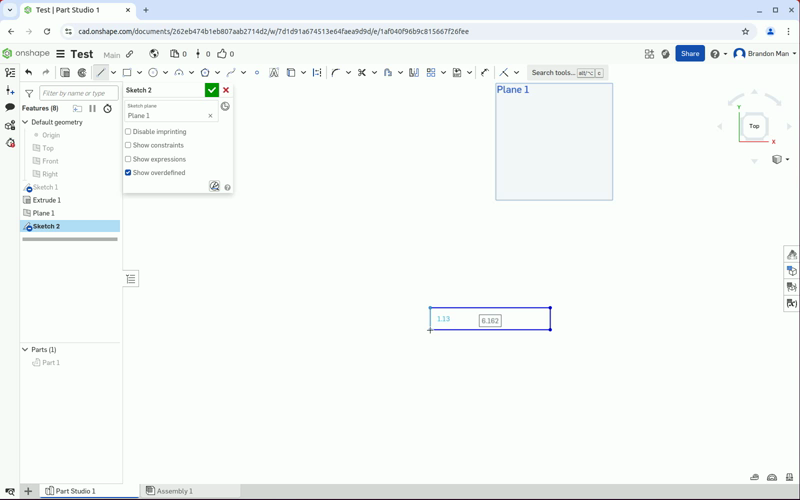
scroll(6)
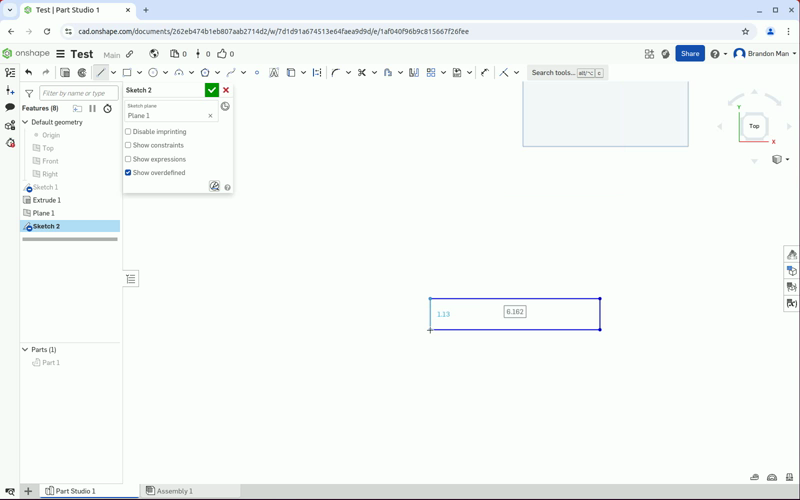
scroll(6)
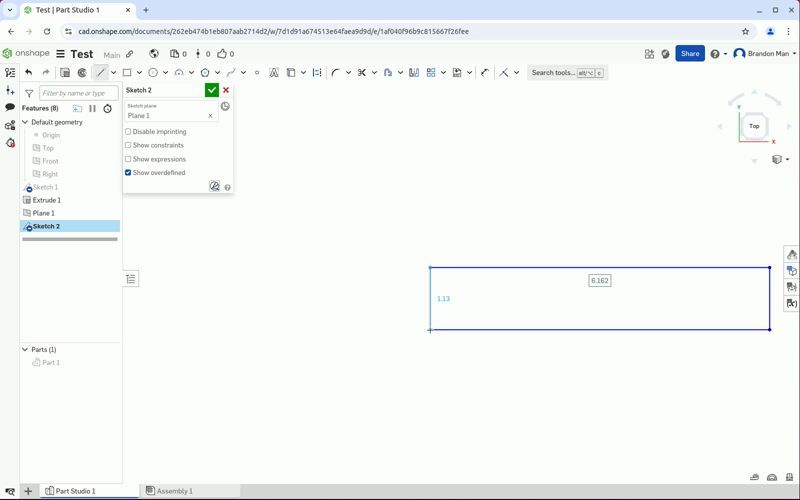
key_up(shift)
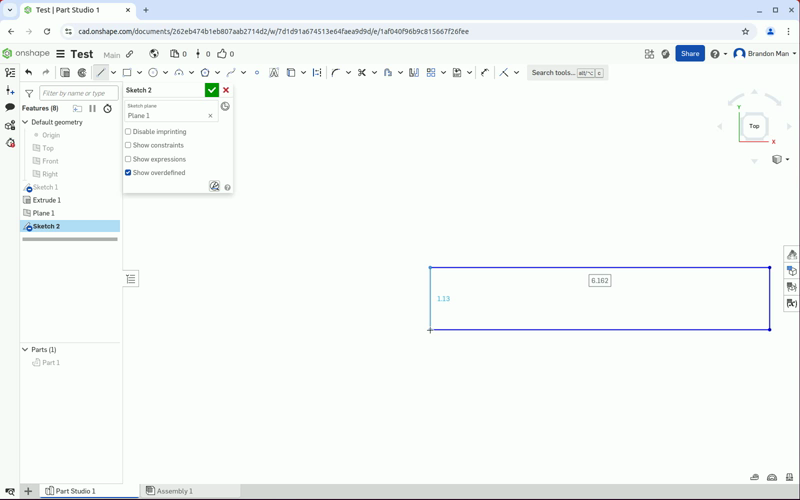
click(430, 329)
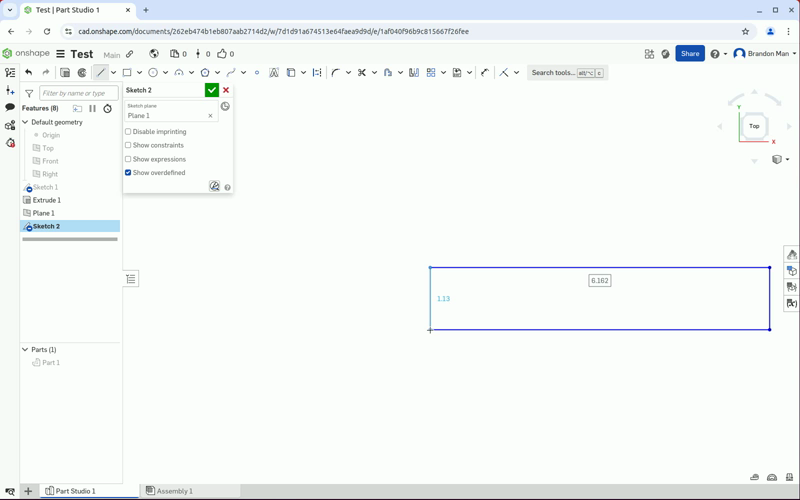
scroll(-6)
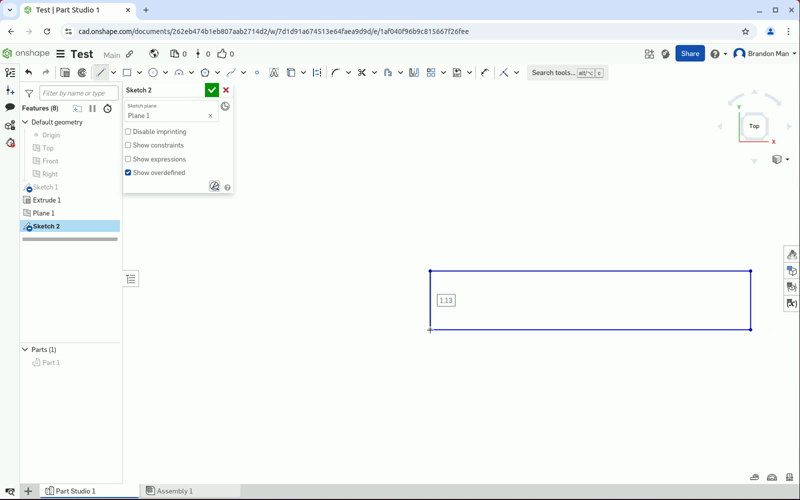
scroll(-6)
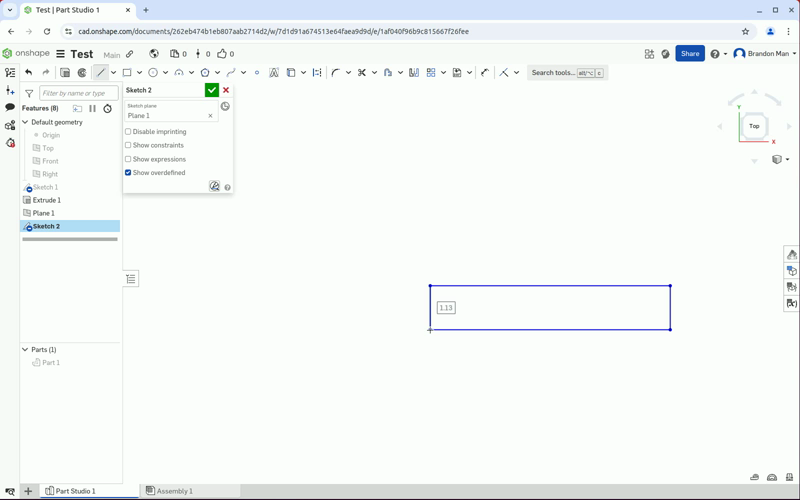
scroll(-6)
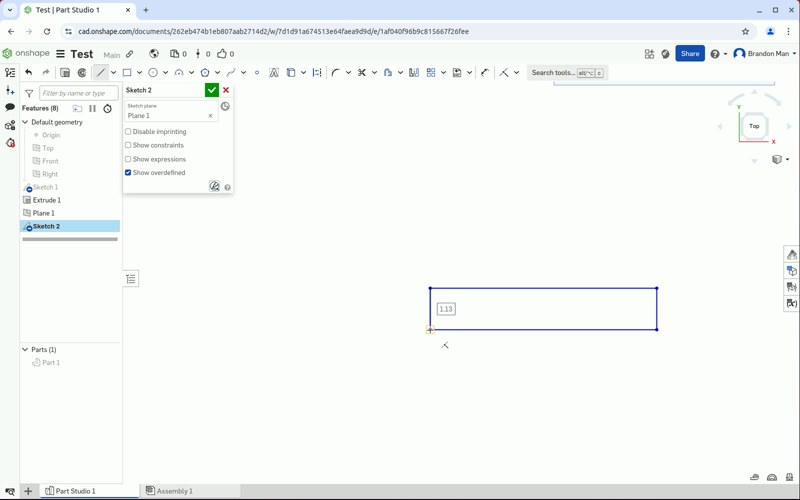
scroll(-6)
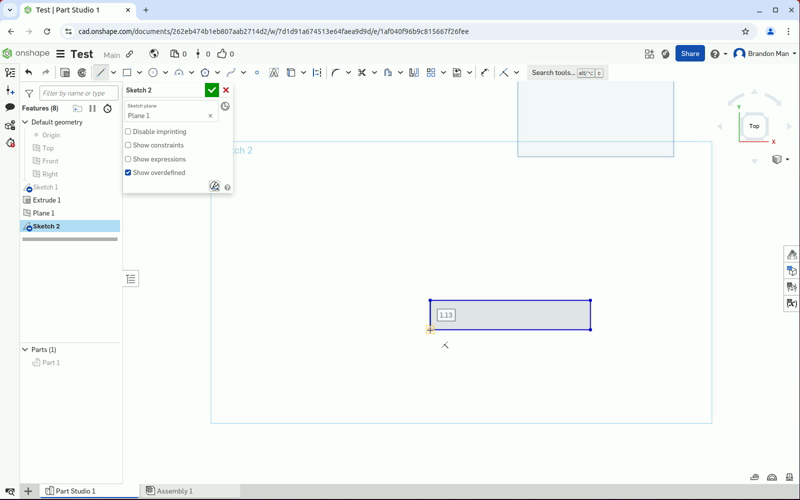
scroll(-6)
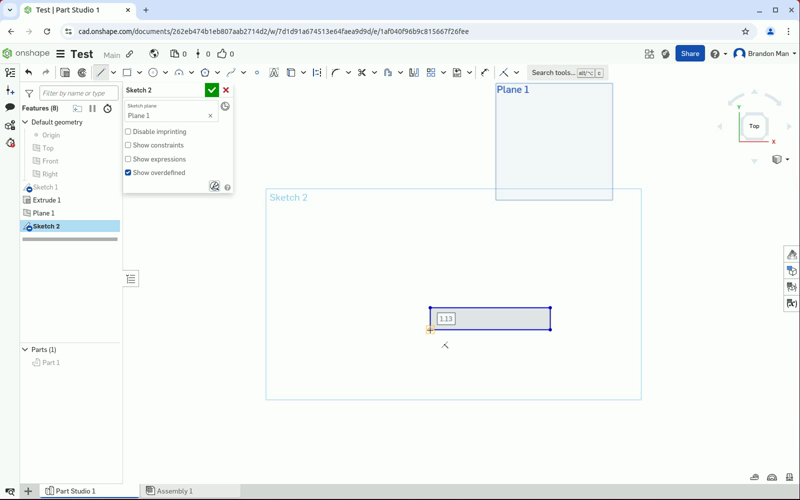
scroll(-6)
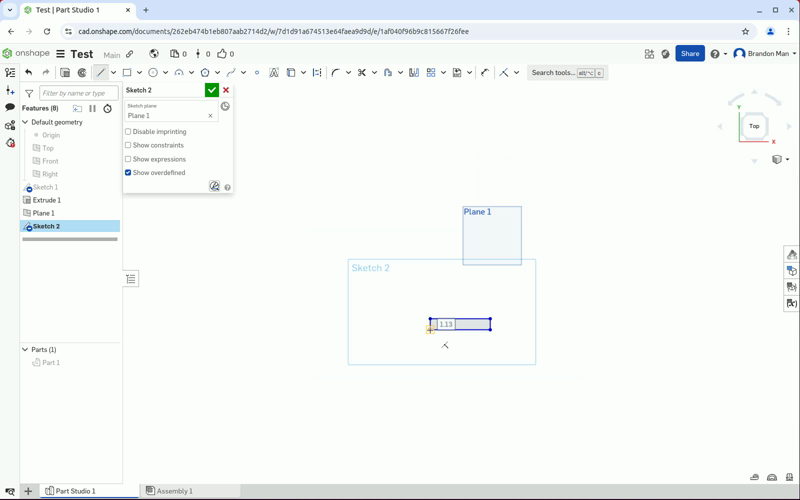
scroll(-6)
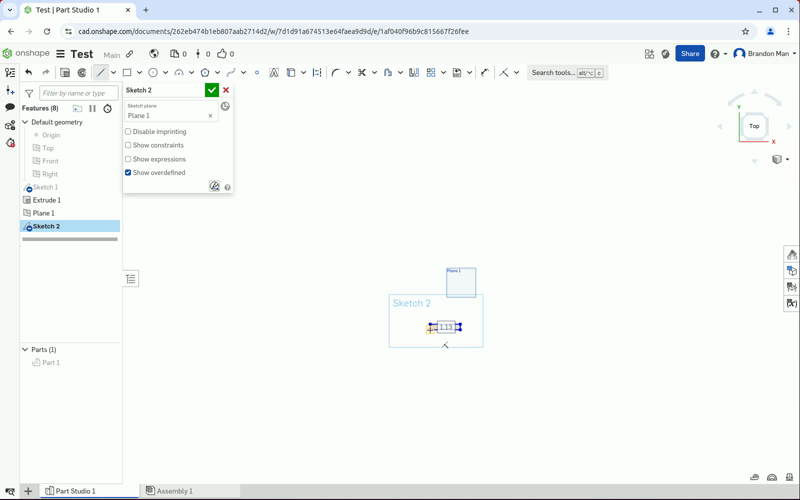
key(esc)
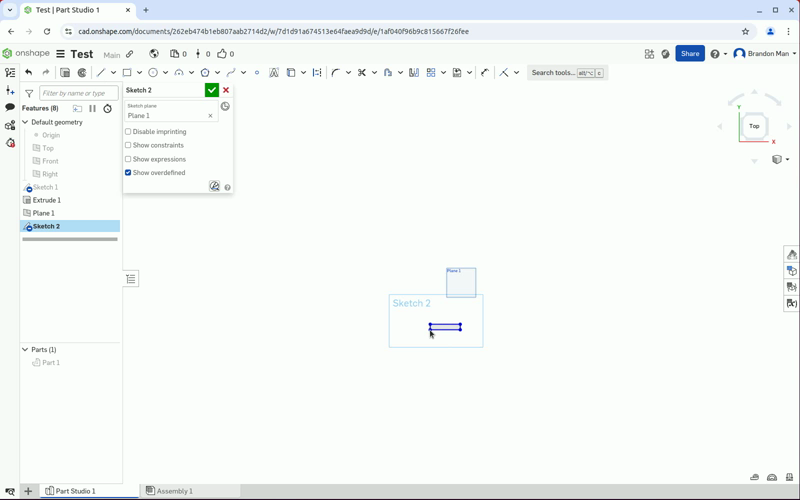
mouse_move(433, 325)
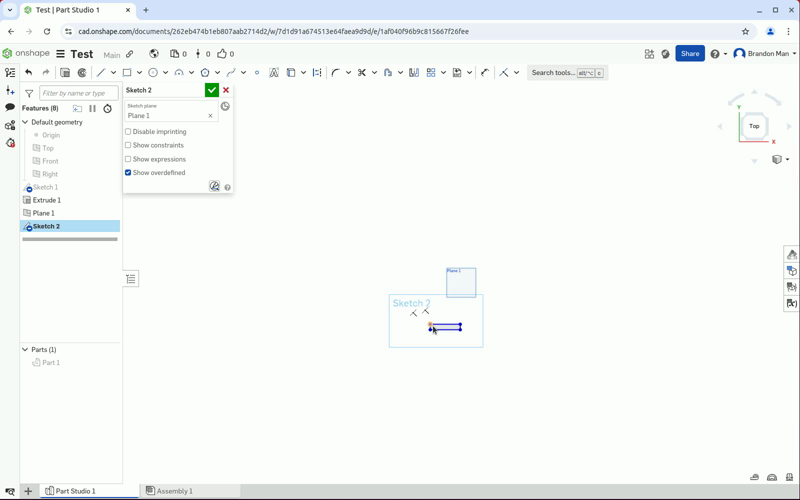
scroll(6)
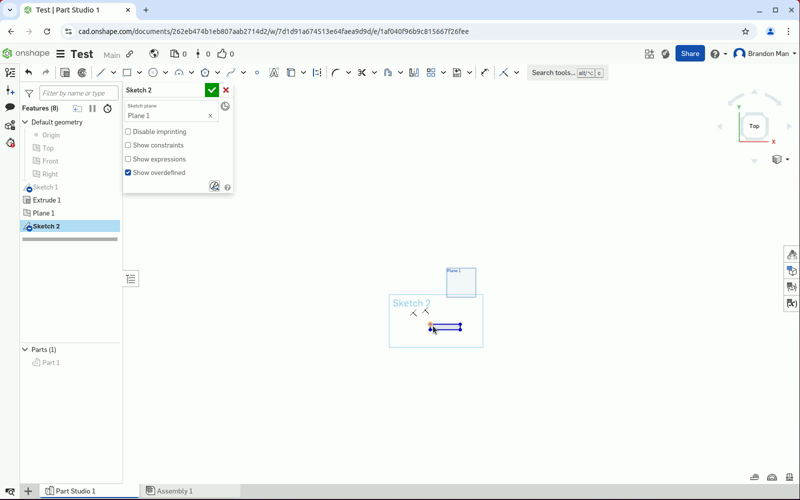
scroll(6)
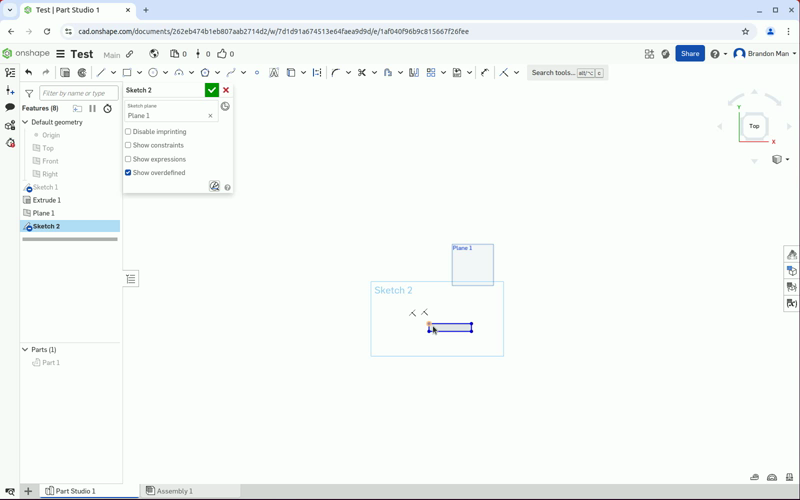
scroll(6)
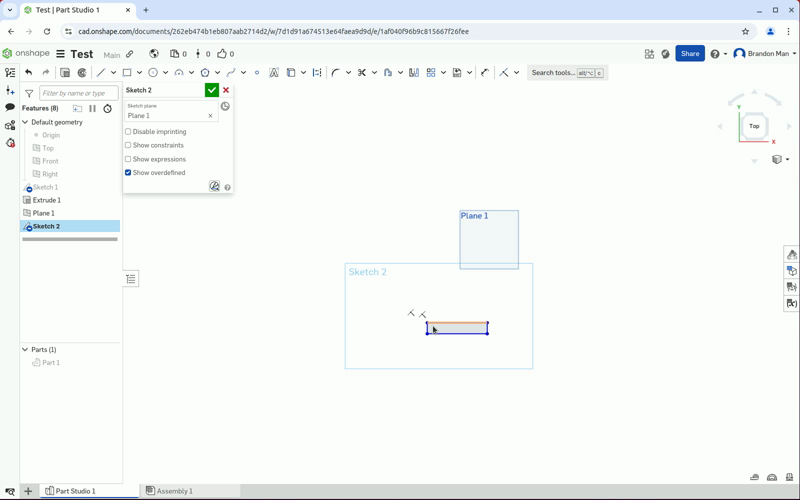
scroll(6)
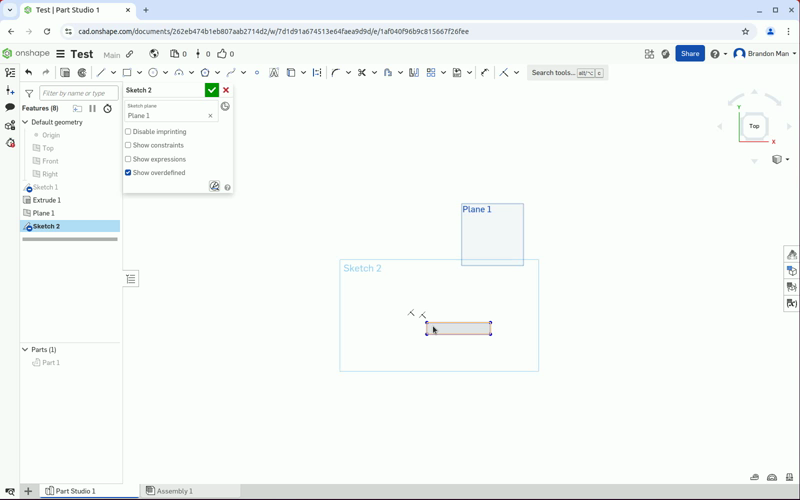
scroll(6)
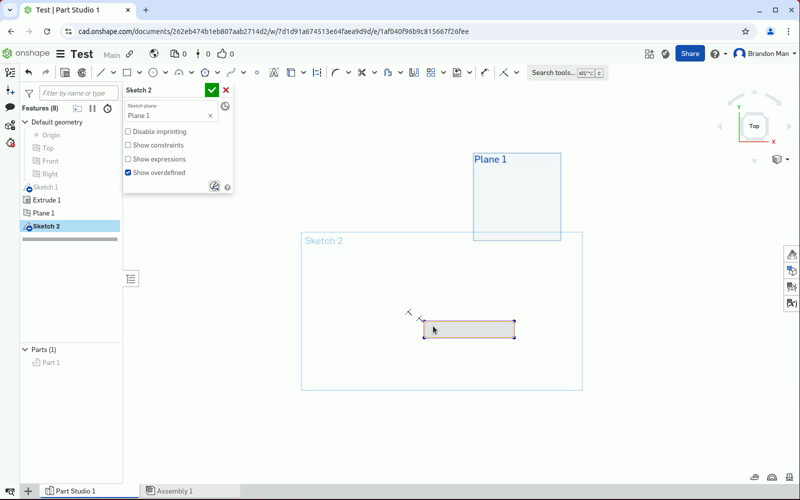
scroll(6)
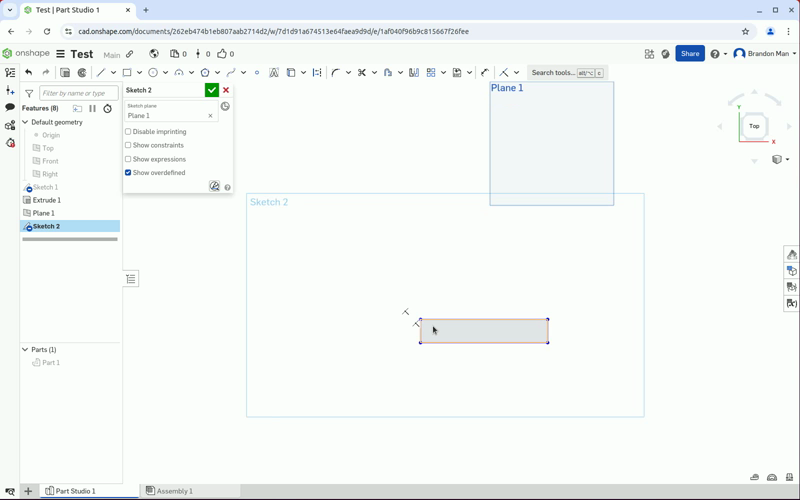
scroll(6)
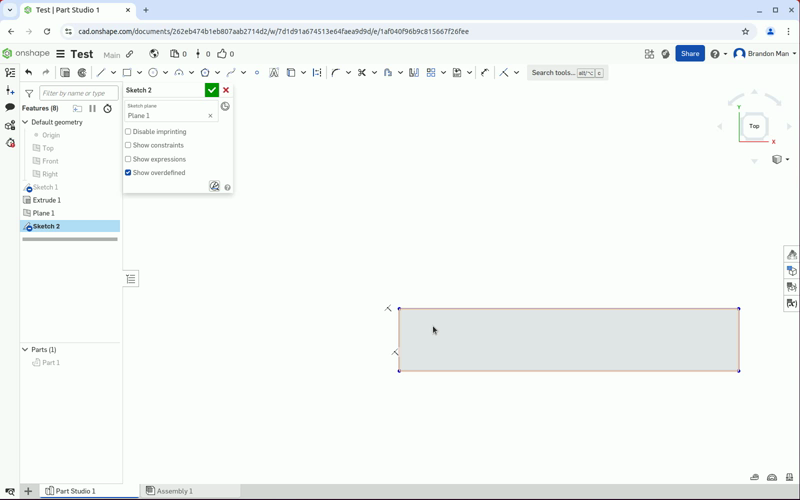
click(433, 325)
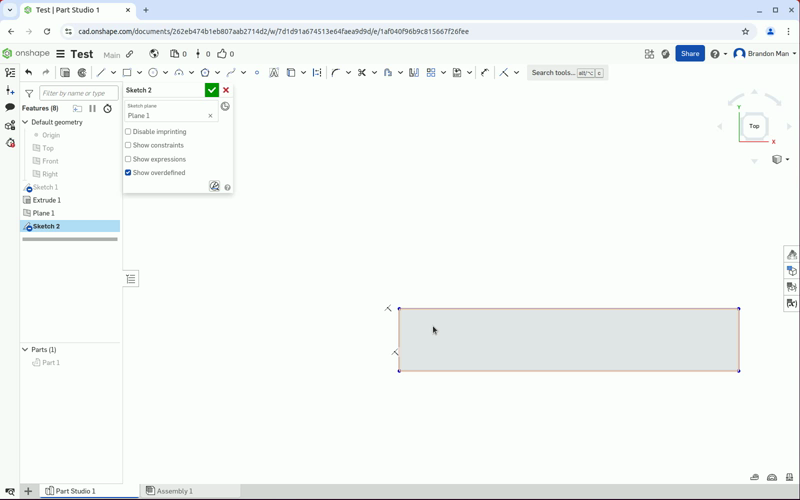
scroll(-6)
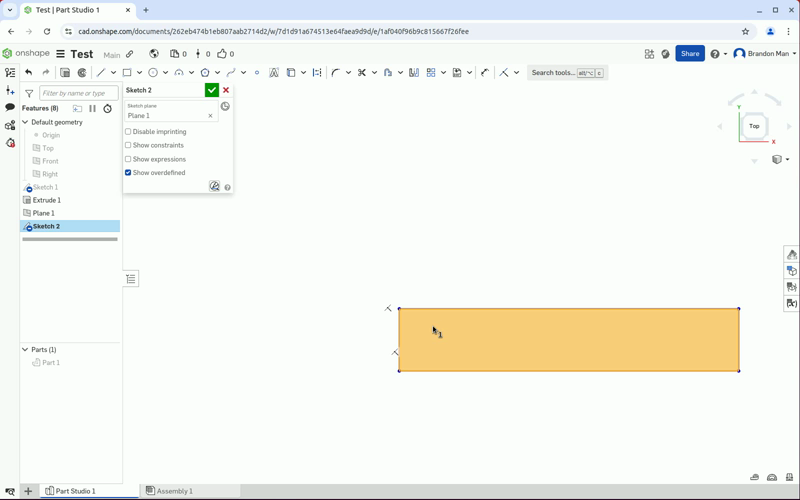
scroll(-6)
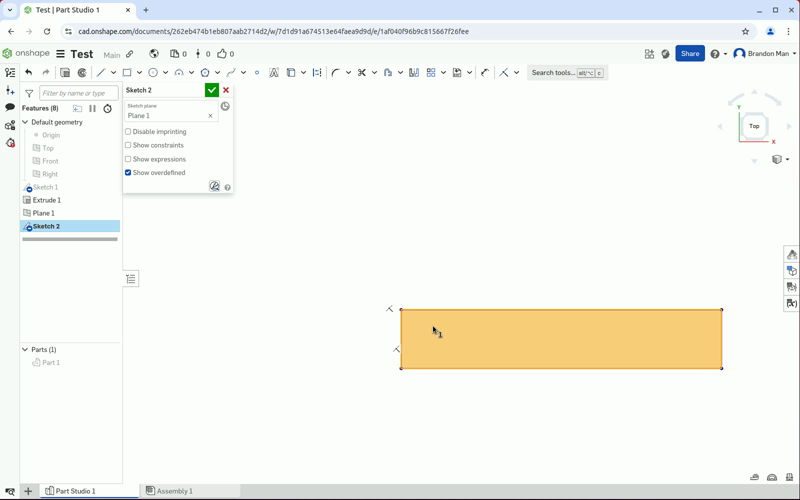
scroll(-6)
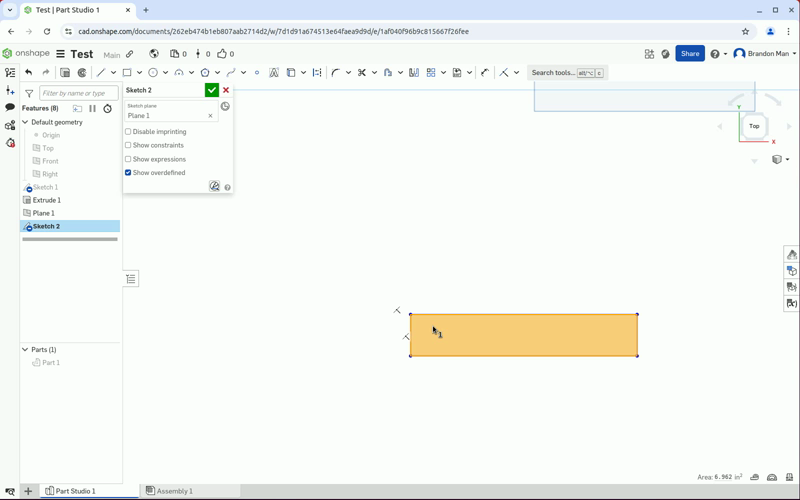
scroll(-6)
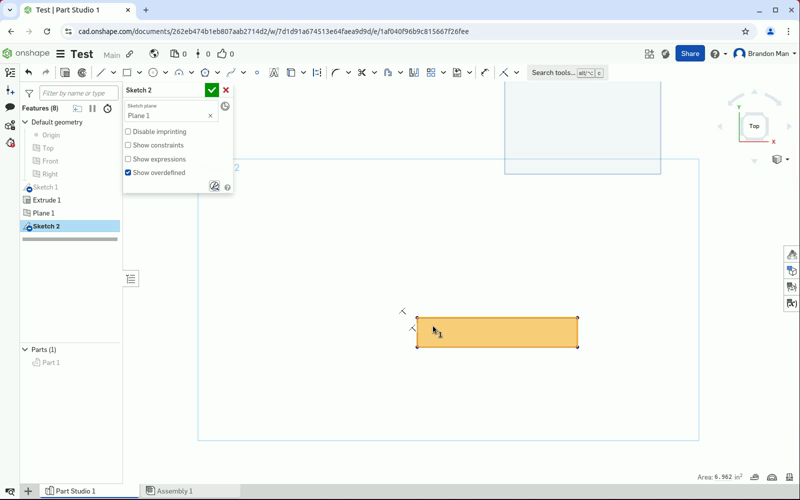
scroll(-6)
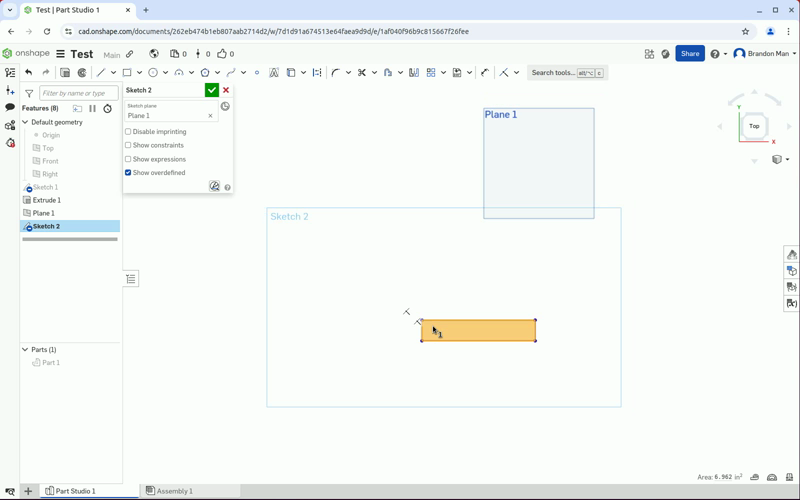
scroll(-6)
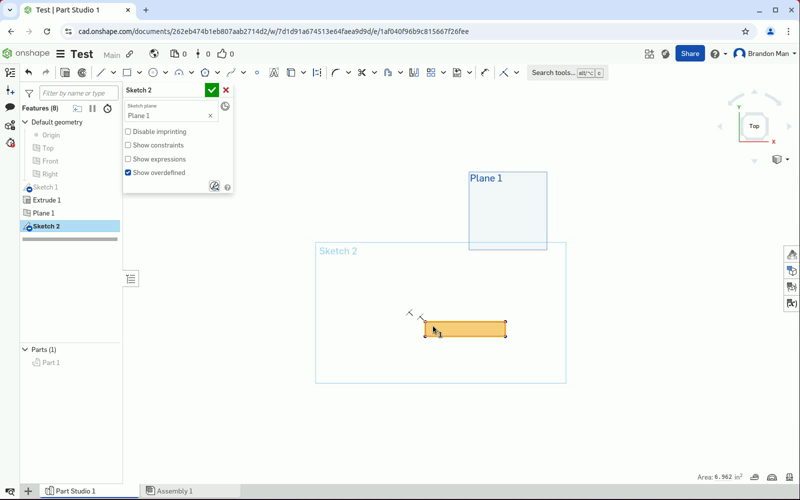
scroll(-6)
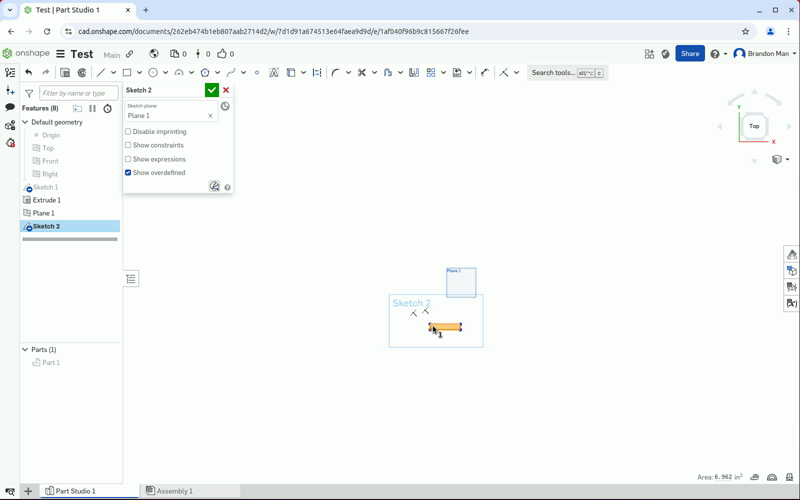
mouse_move(73, 352)
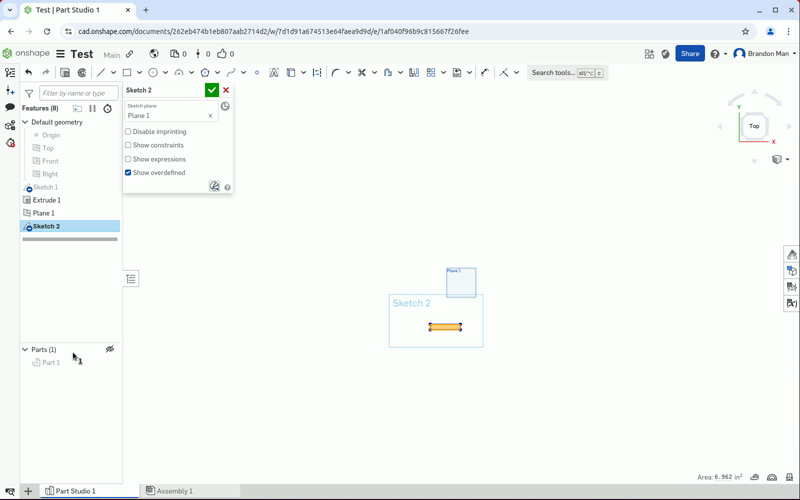
key(shift+y)
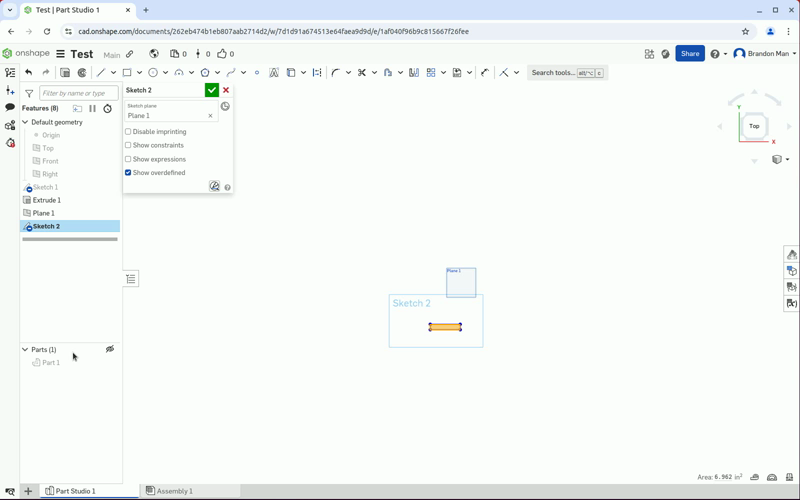
key(shift+e)
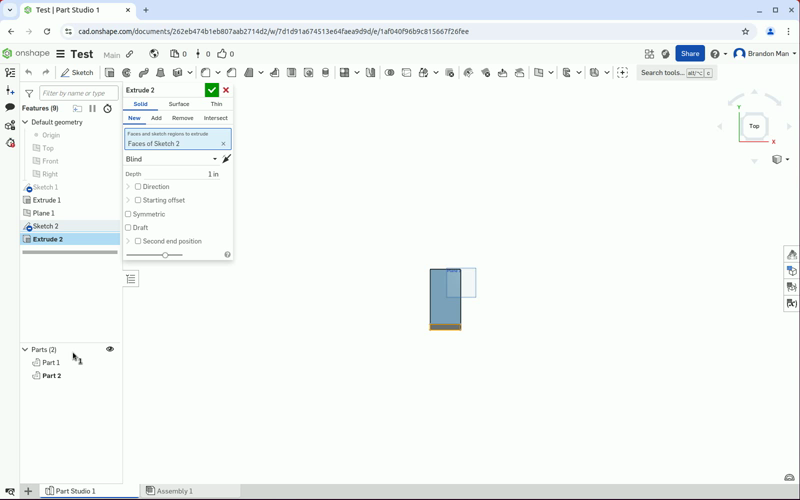
mouse_move(143, 106)
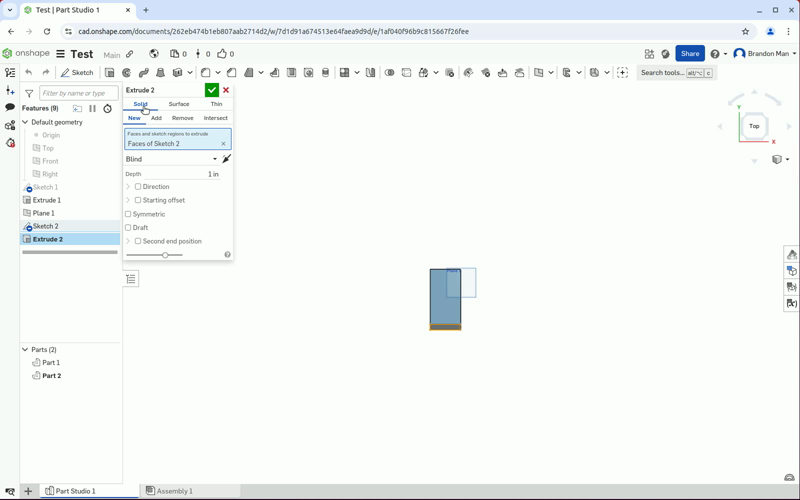
click(143, 106)
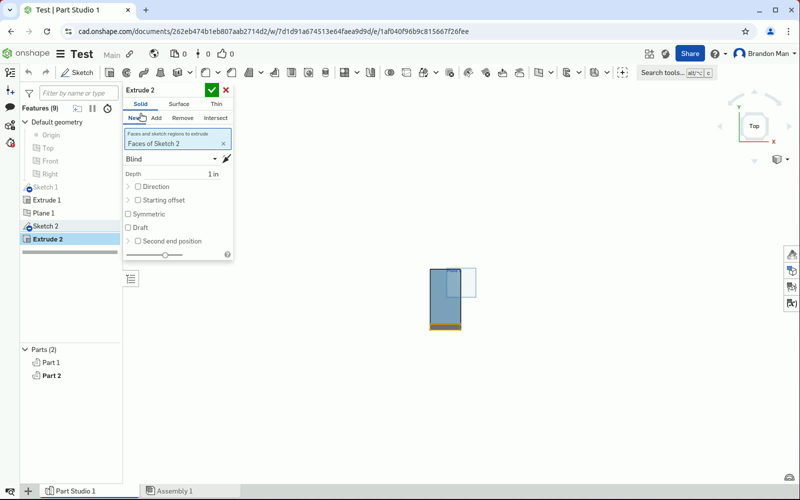
mouse_move(137, 120)
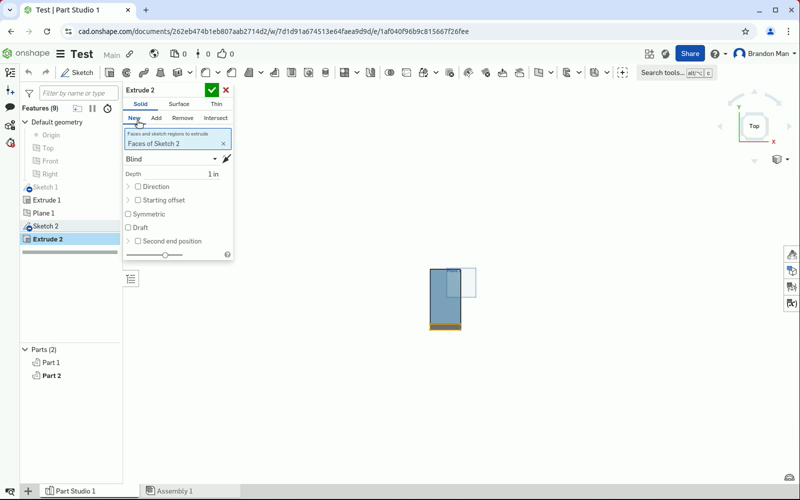
click(137, 120)
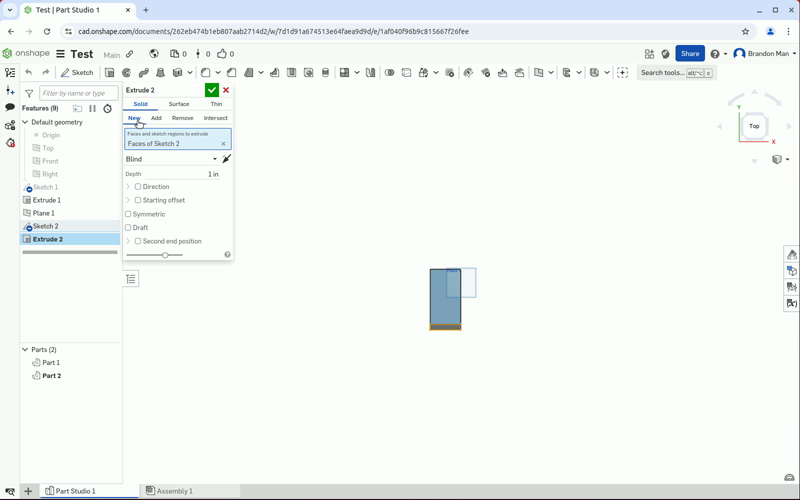
key(tab, 4)
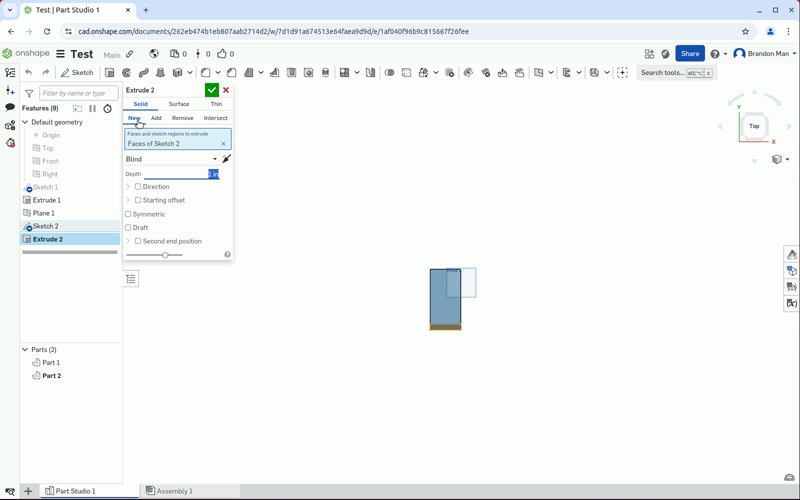
text(1.926)
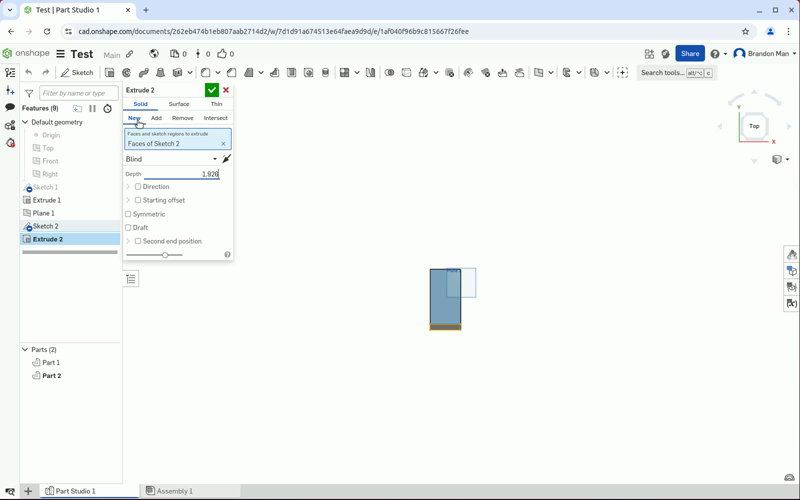
key(enter)
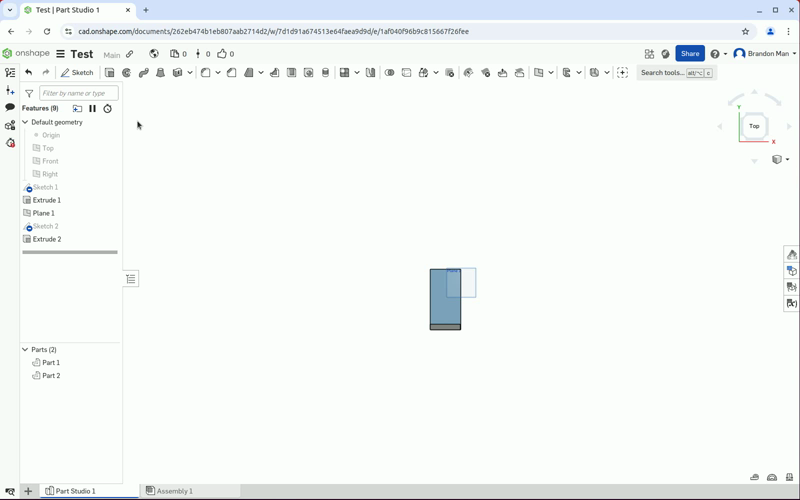
key(shift+h)
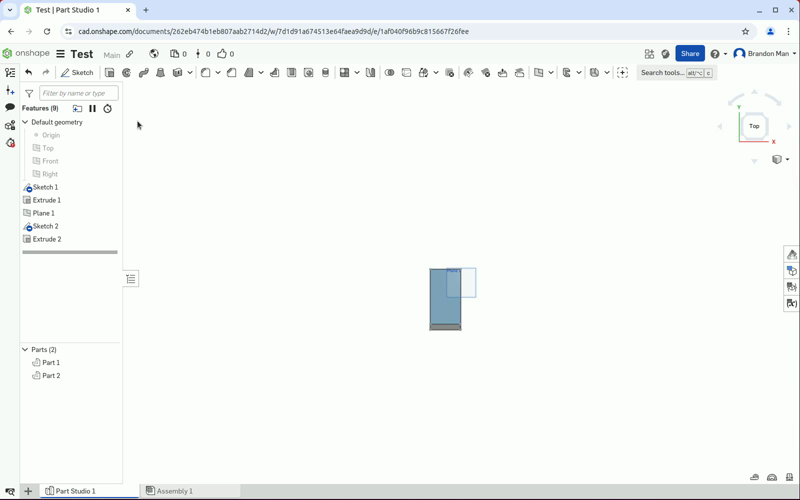
key(shift+h)
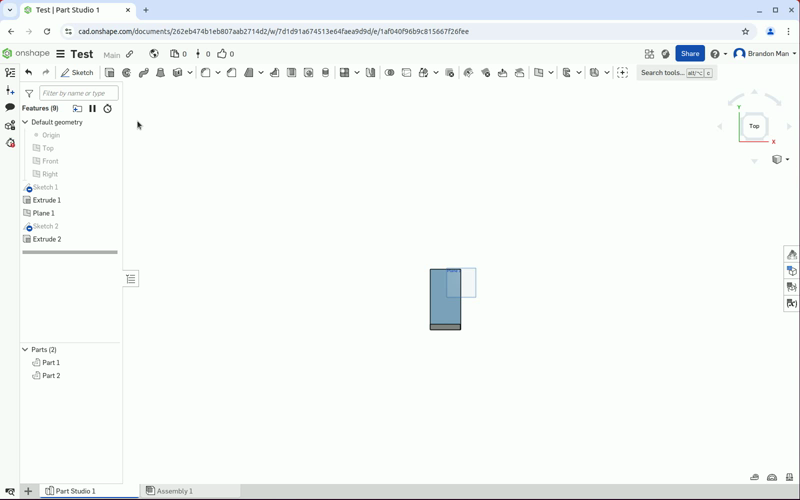
mouse_move(73, 189)
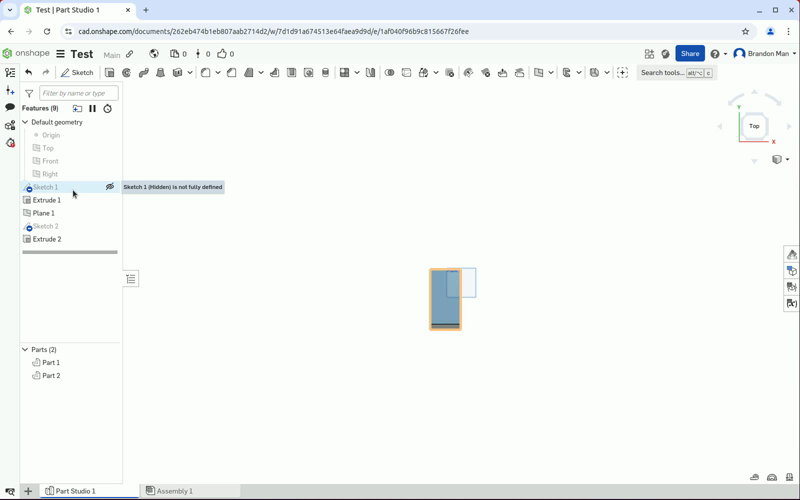
click(73, 189)
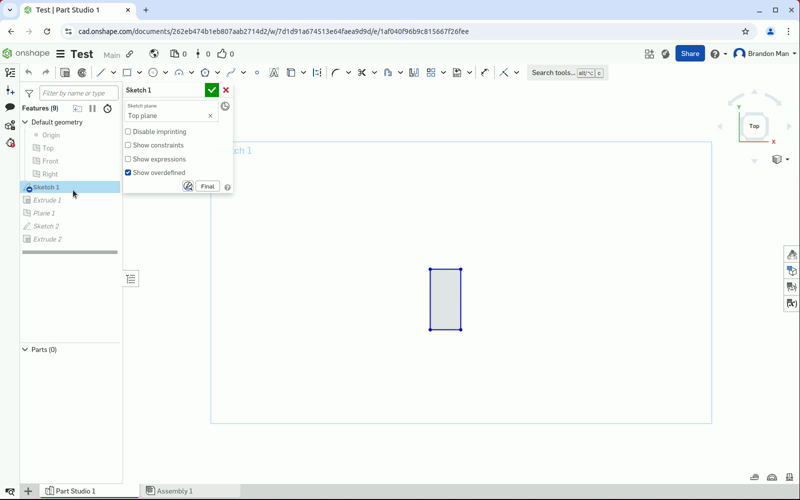
mouse_move(229, 92)
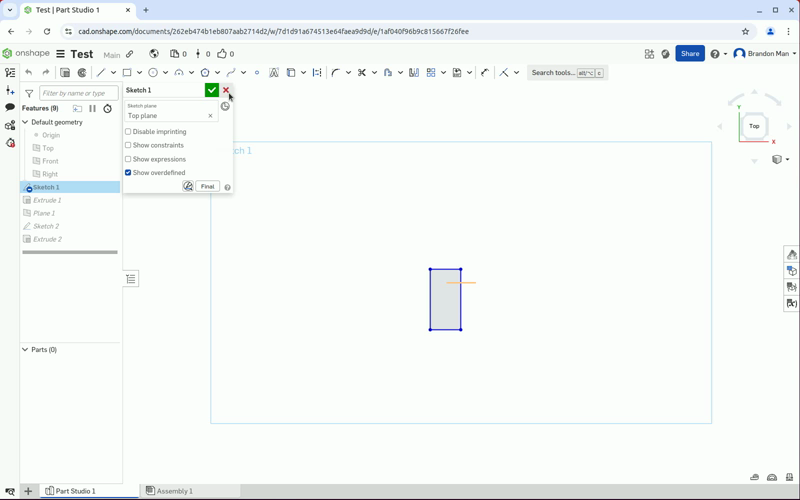
click(229, 92)
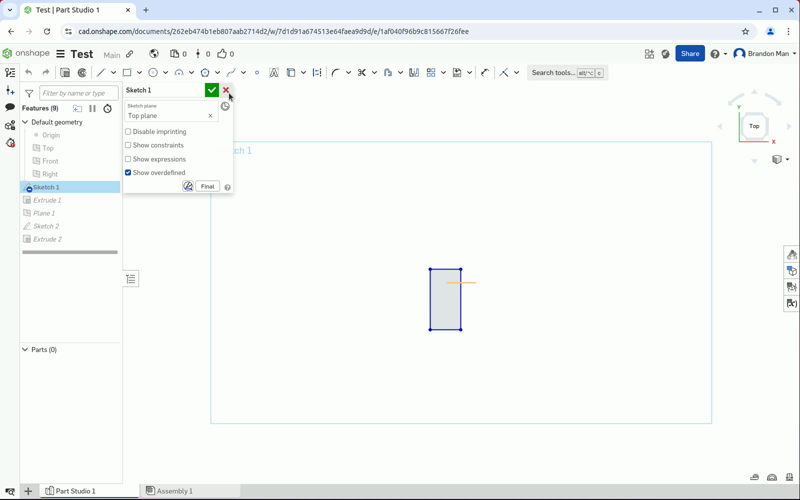
key(shift+s)
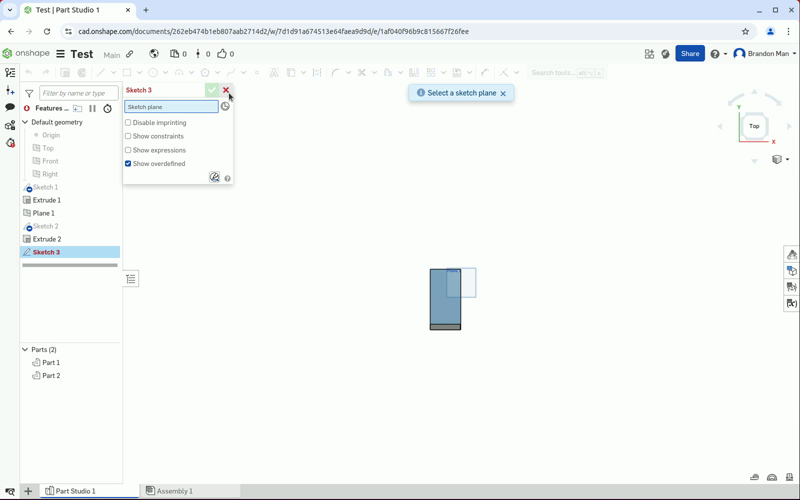
mouse_move(73, 150)
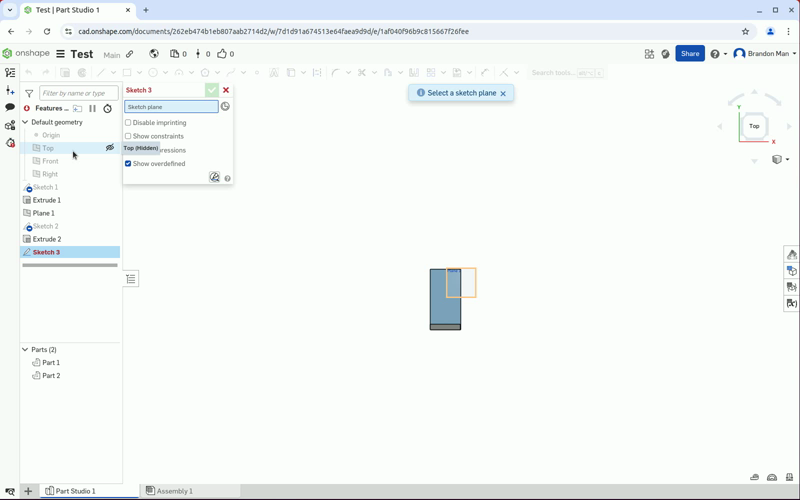
click(73, 150)
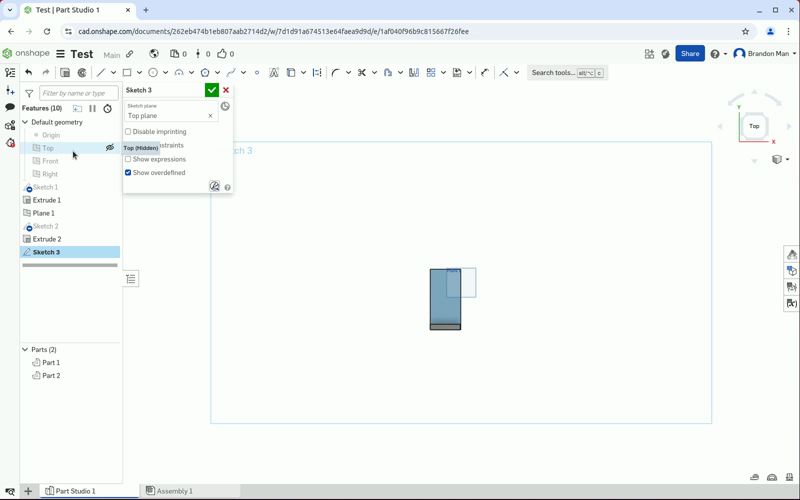
mouse_move(73, 352)
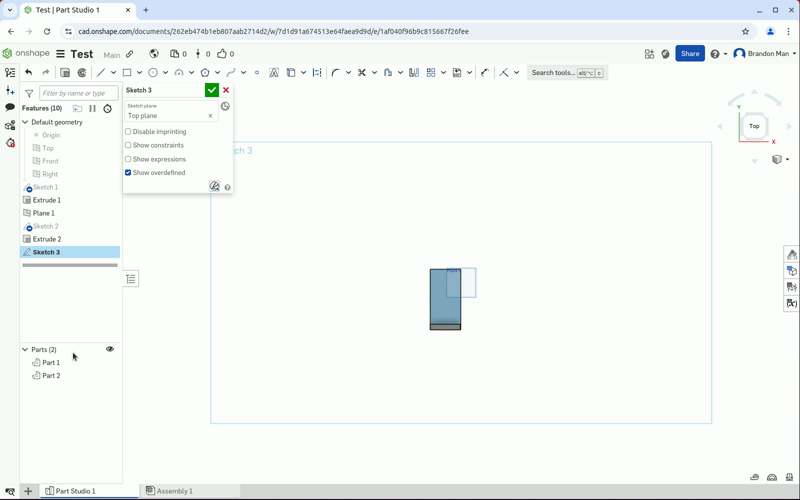
key(y)
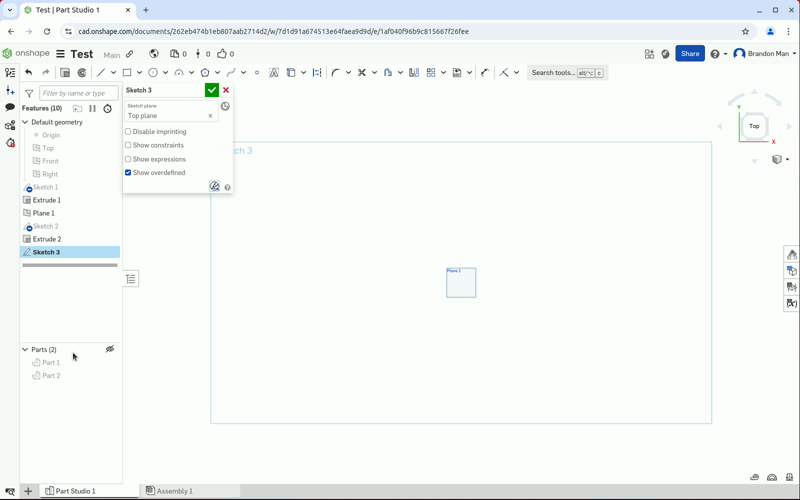
key(l)
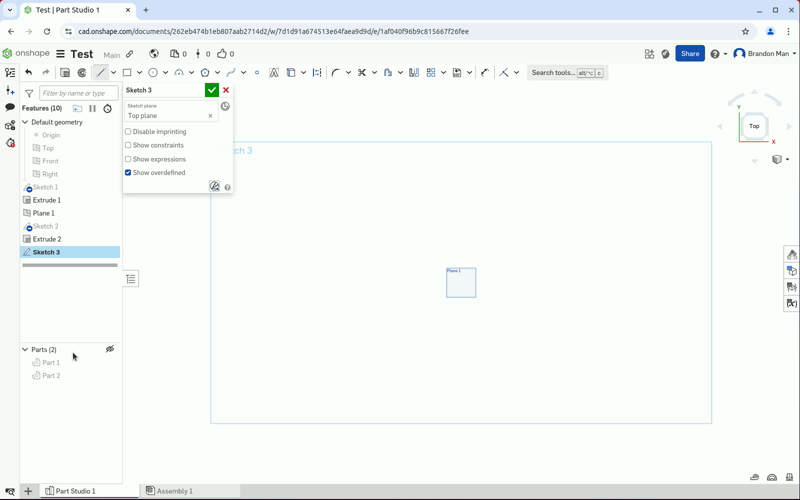
key_down(shift)
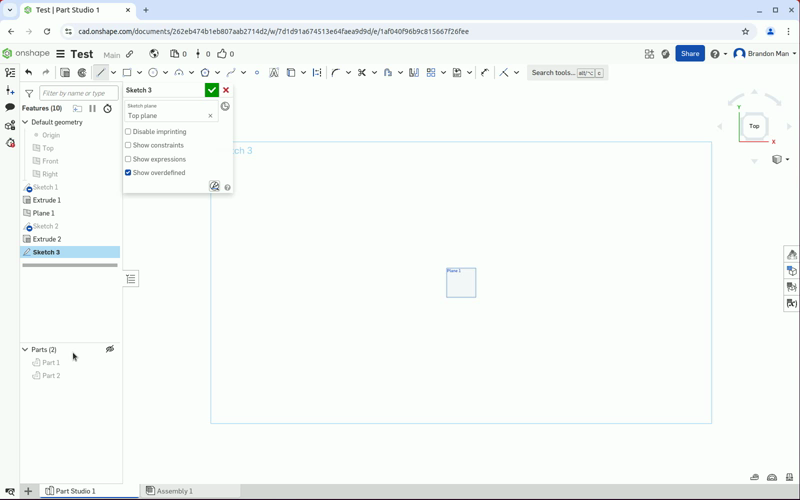
mouse_move(445, 285)
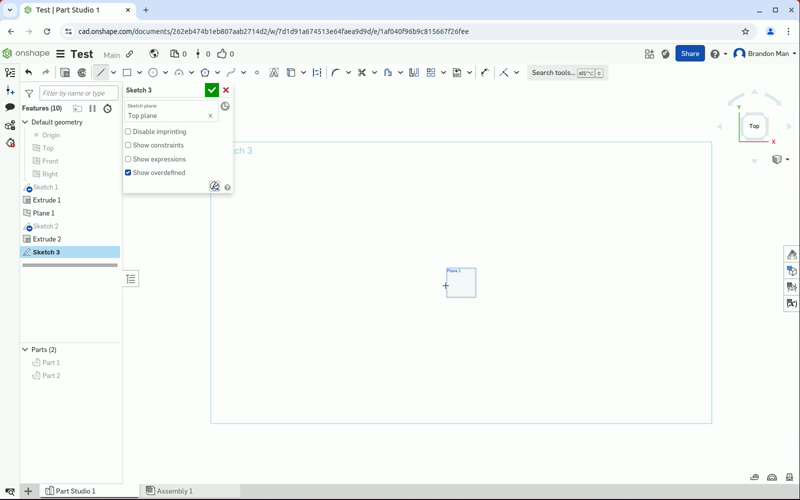
click(445, 285)
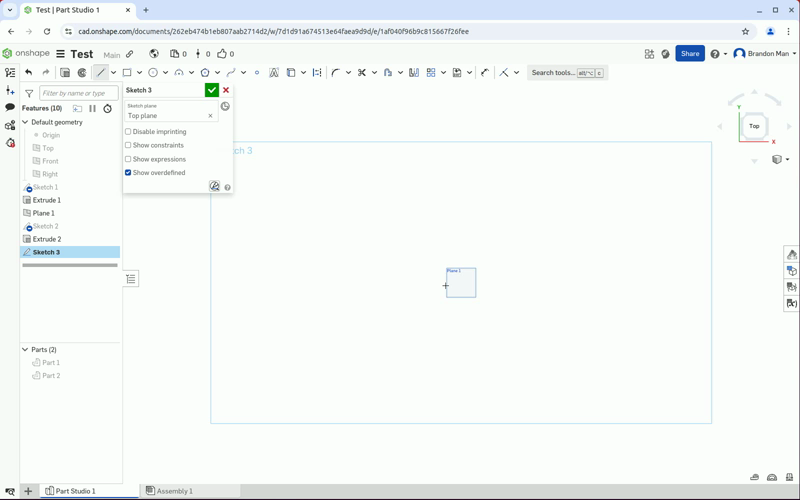
key_up(shift)
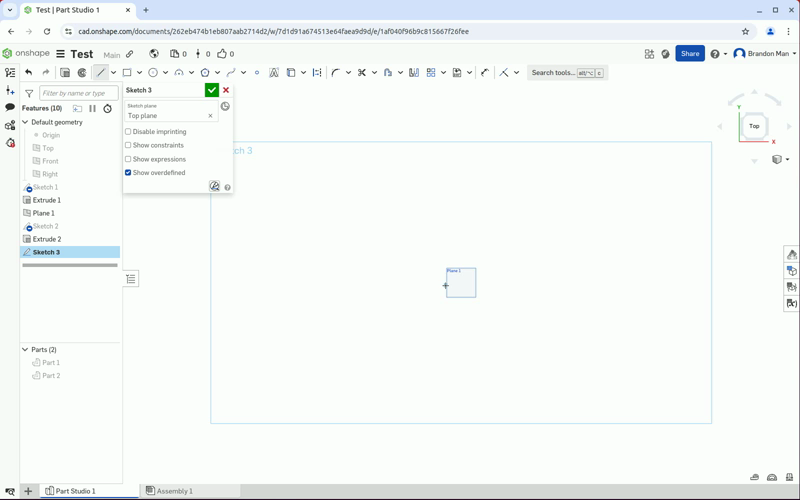
key_down(shift)
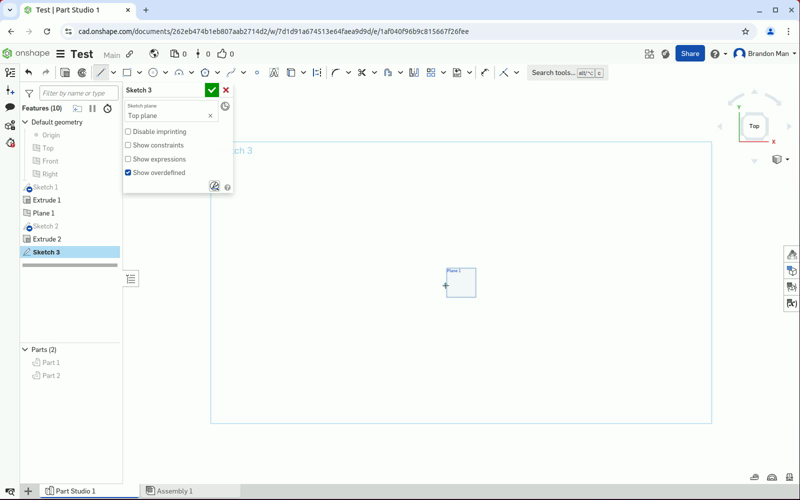
mouse_move(475, 285)
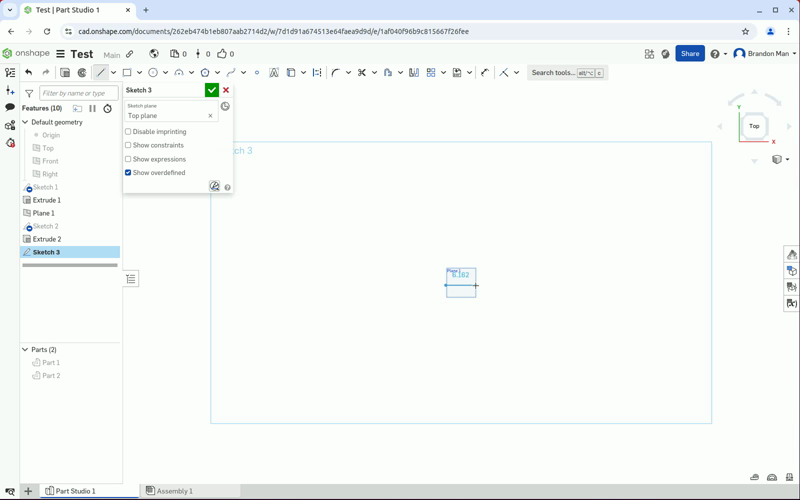
mouse_move(453, 285)
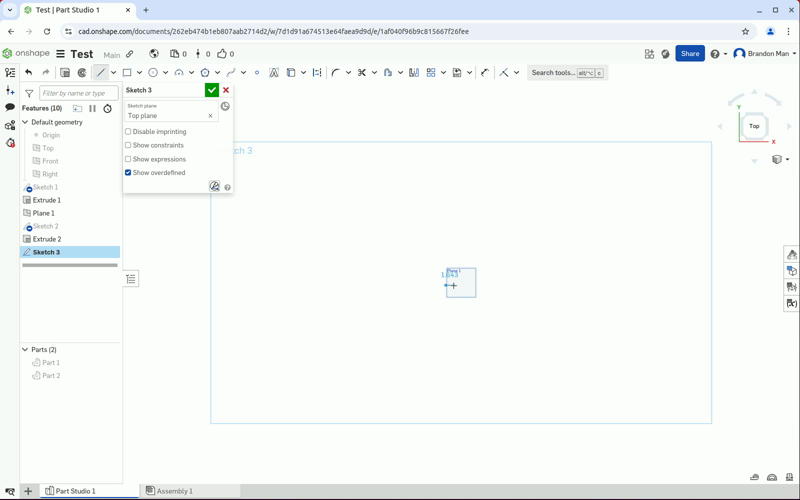
click(453, 285)
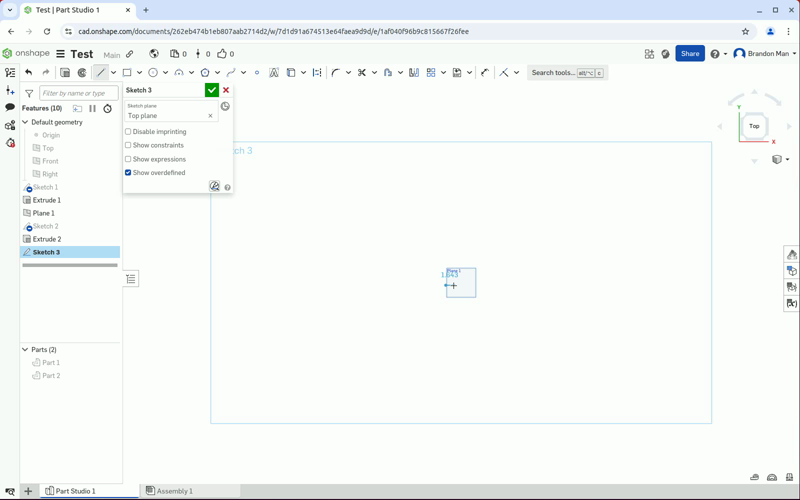
key_up(shift)
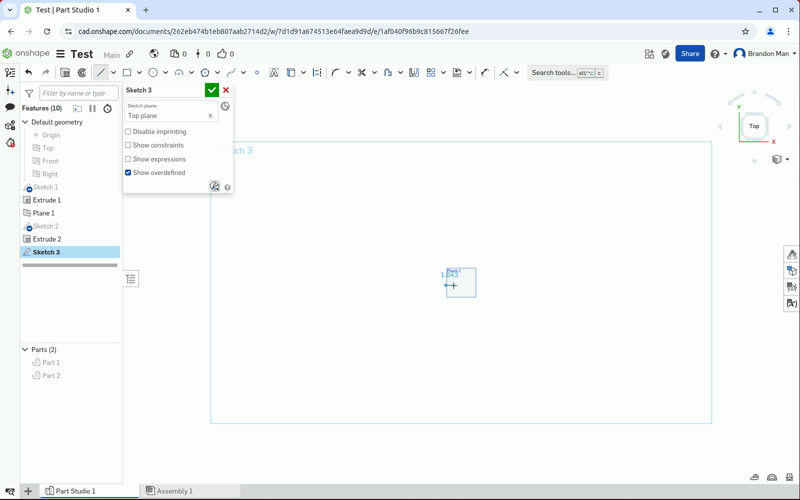
key_down(shift)
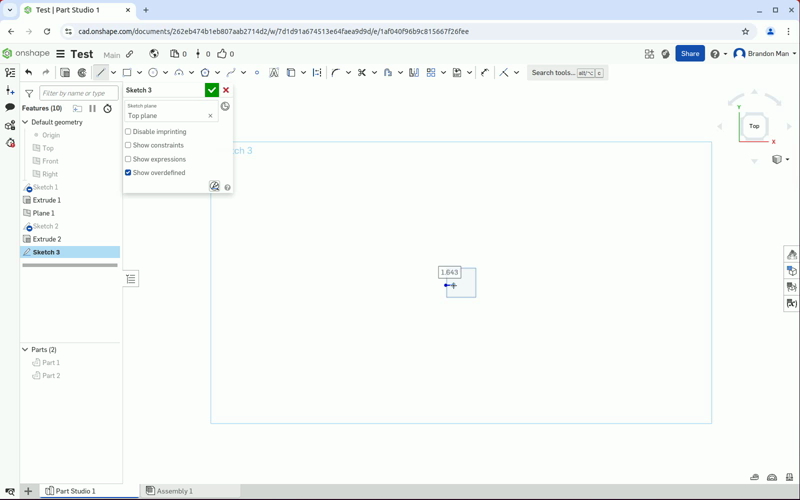
mouse_move(483, 285)
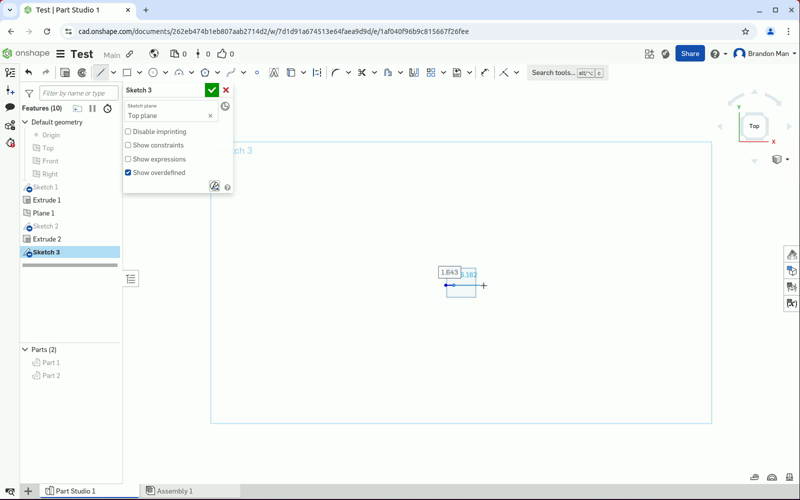
mouse_move(453, 269)
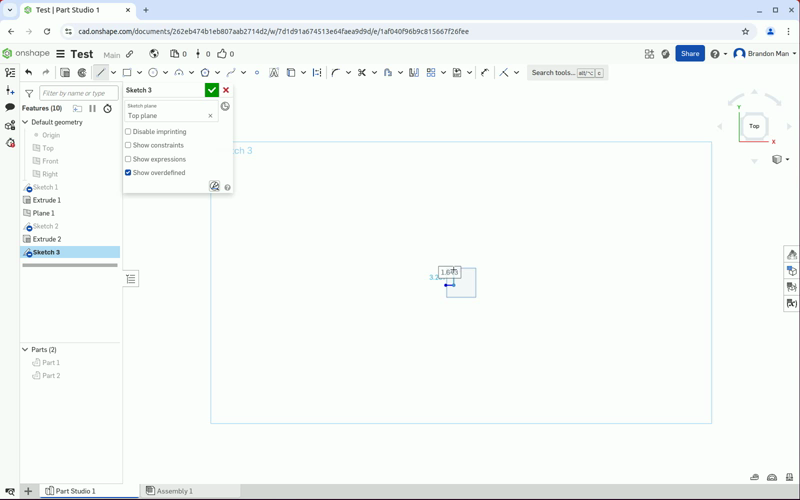
click(453, 269)
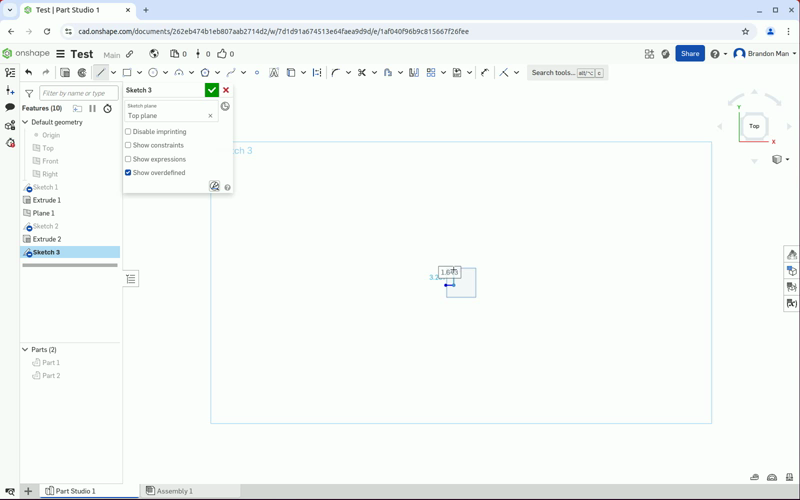
key_up(shift)
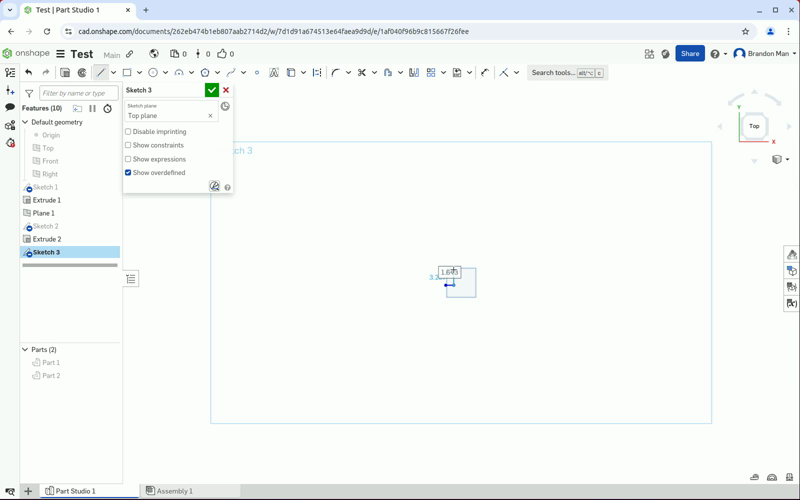
key_down(shift)
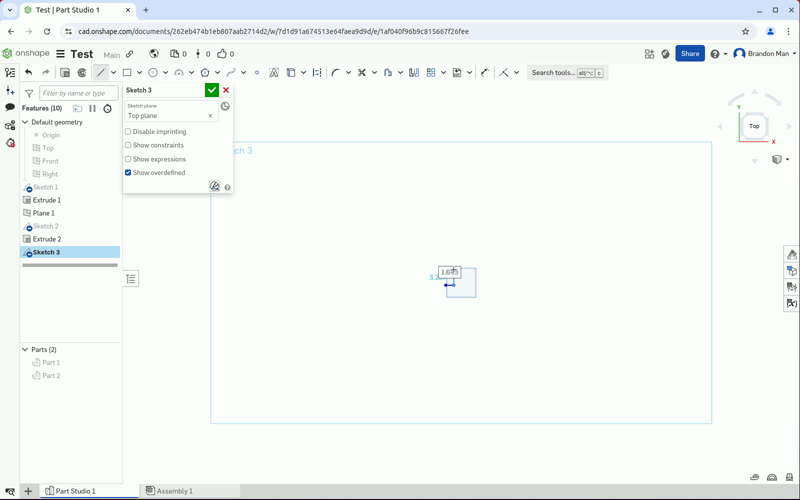
mouse_move(483, 269)
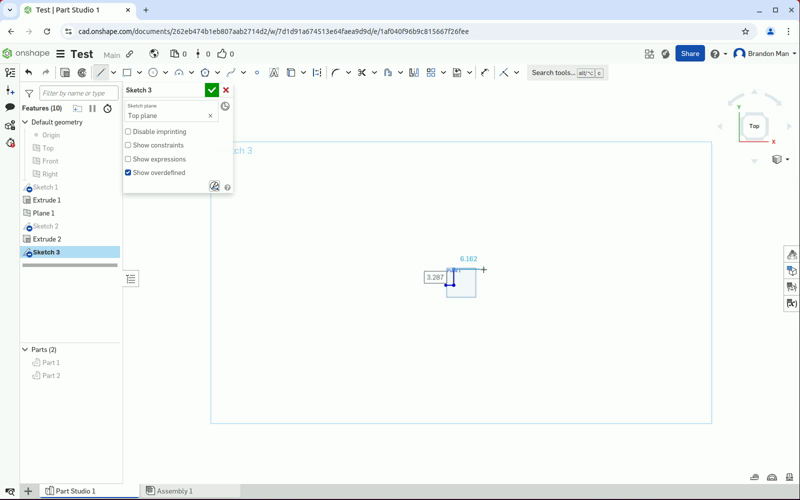
mouse_move(445, 269)
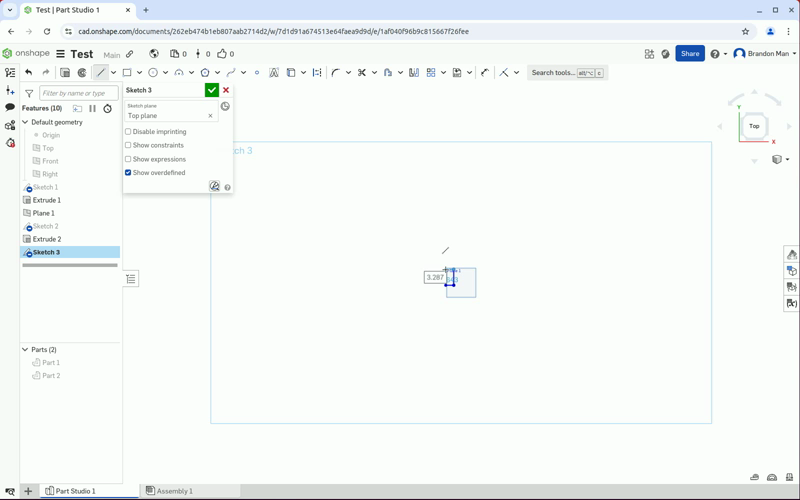
click(445, 269)
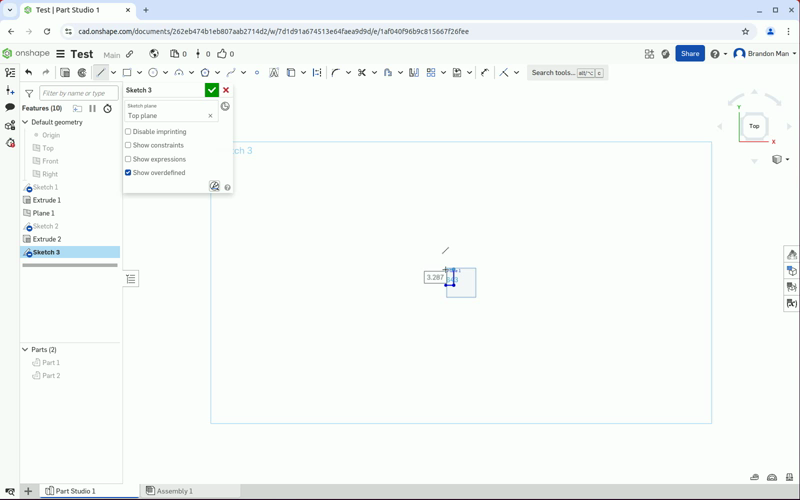
key_up(shift)
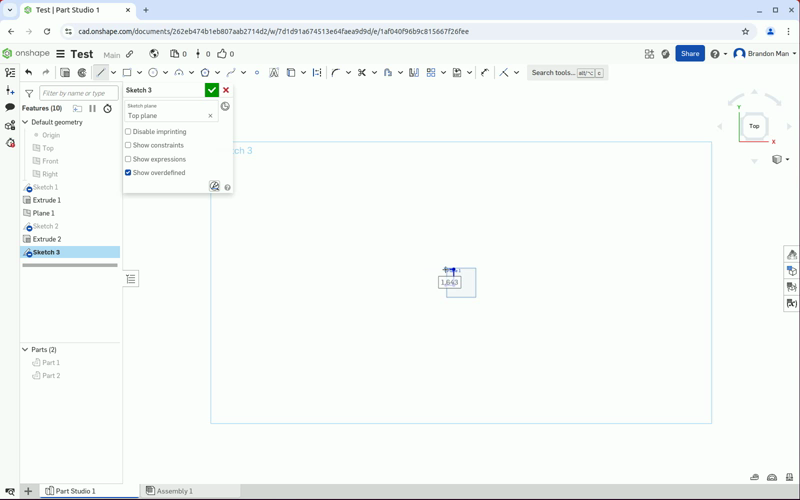
mouse_move(475, 269)
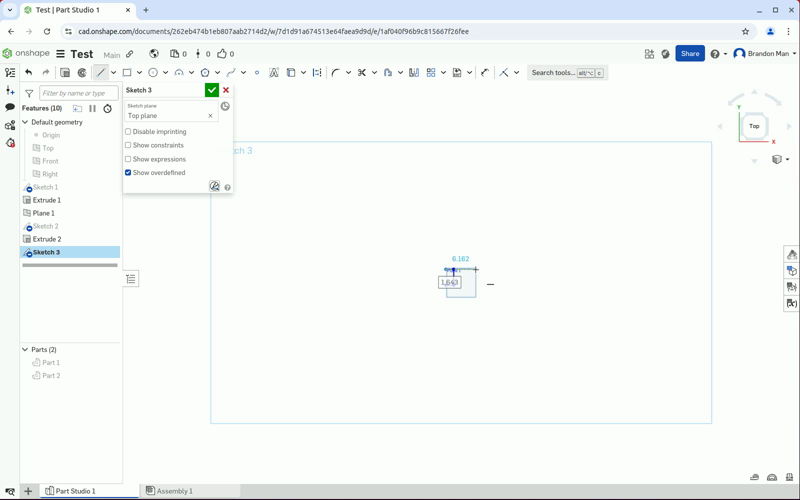
key_down(shift)
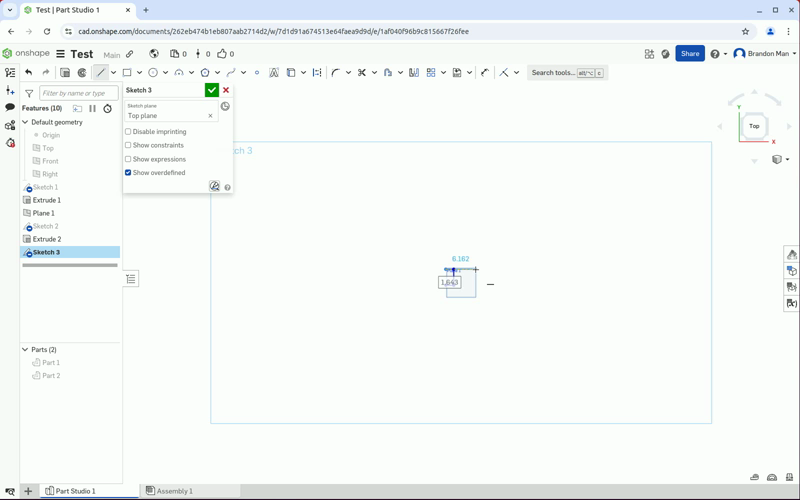
mouse_move(445, 285)
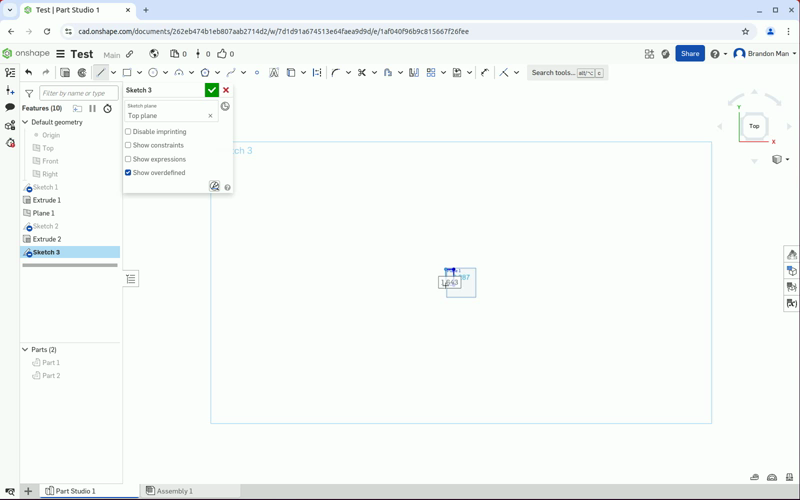
key_up(shift)
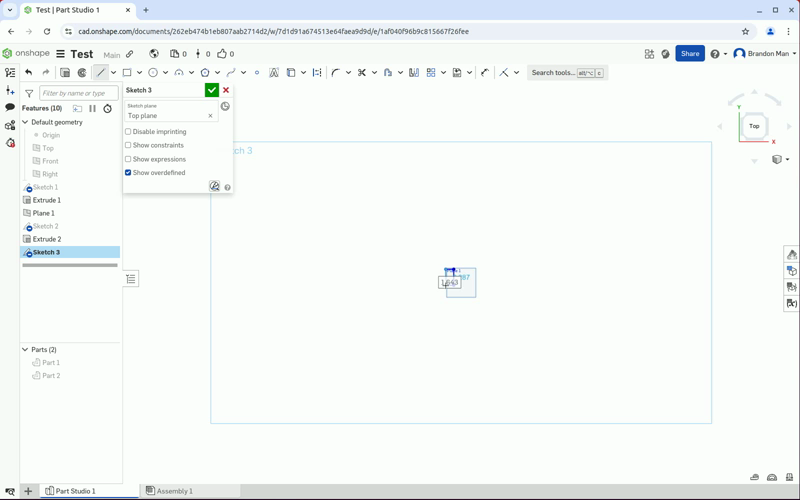
click(445, 285)
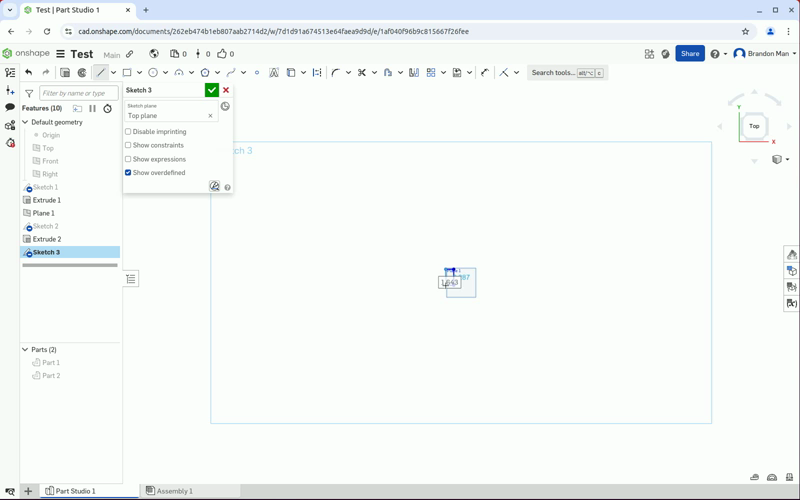
key(esc)
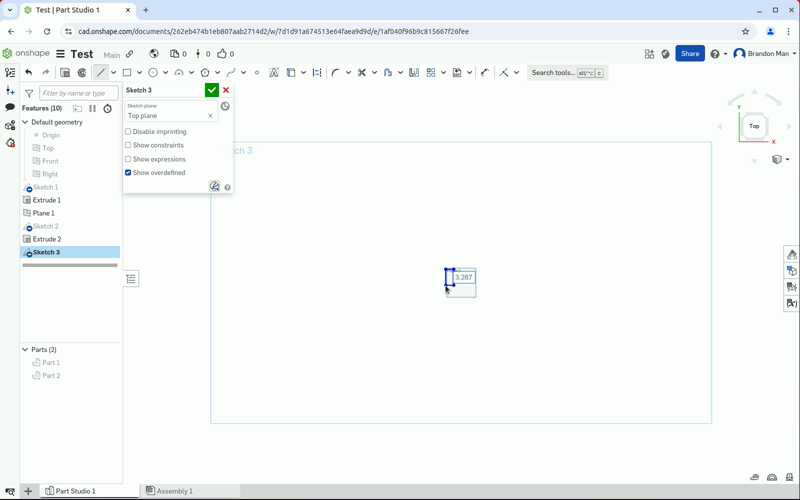
mouse_move(449, 275)
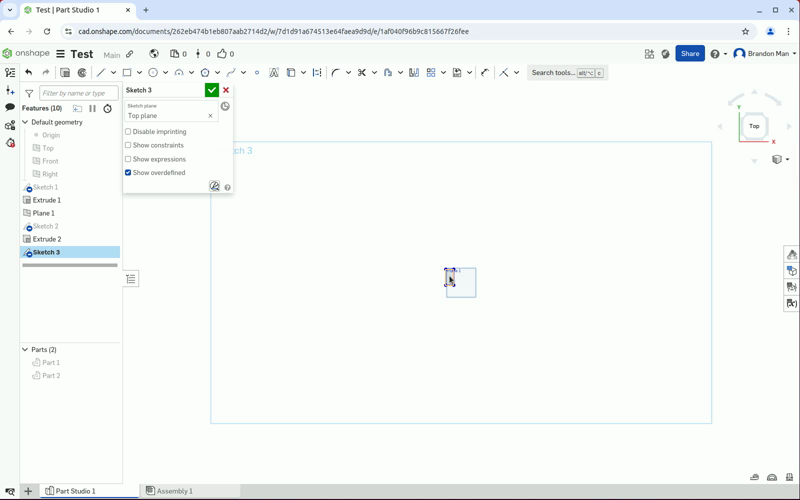
scroll(6)
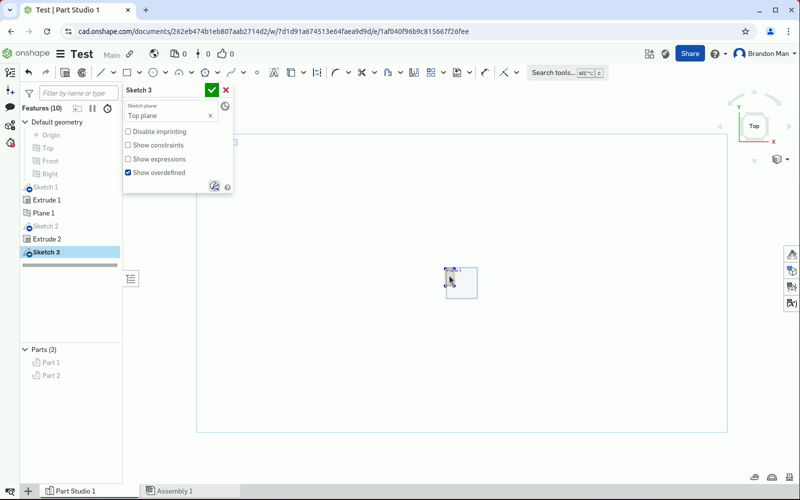
scroll(6)
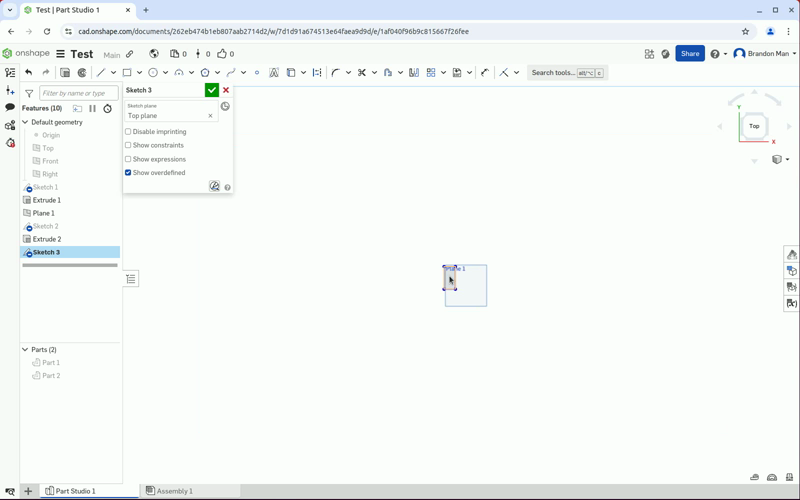
scroll(6)
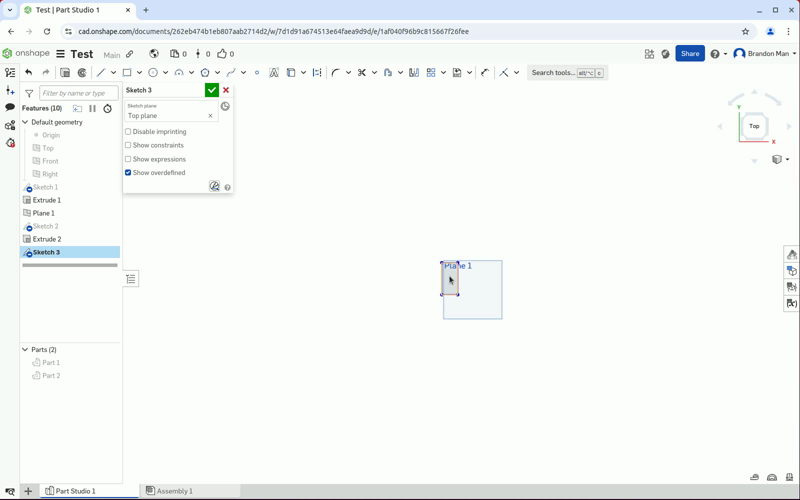
scroll(6)
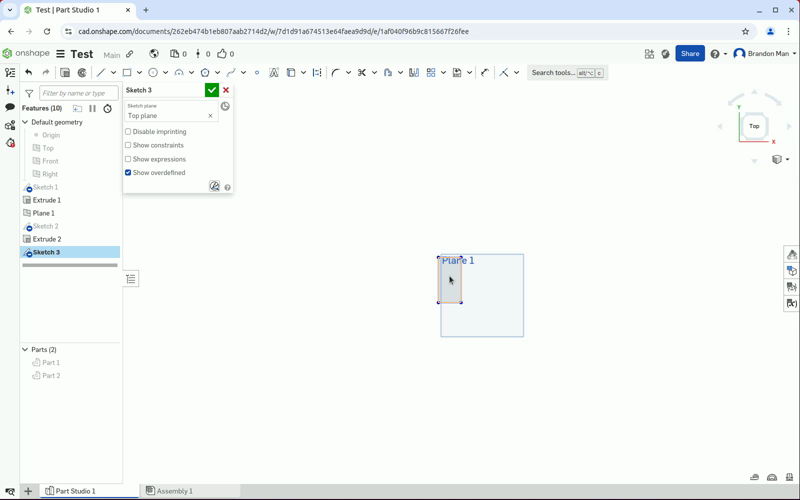
scroll(6)
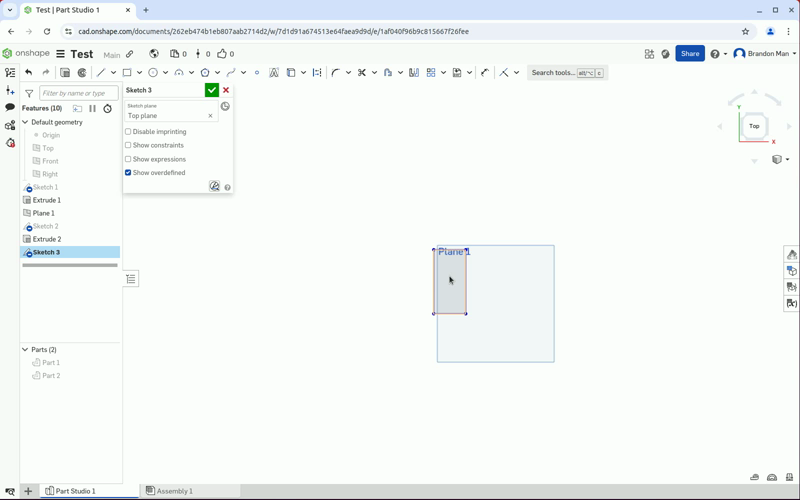
scroll(6)
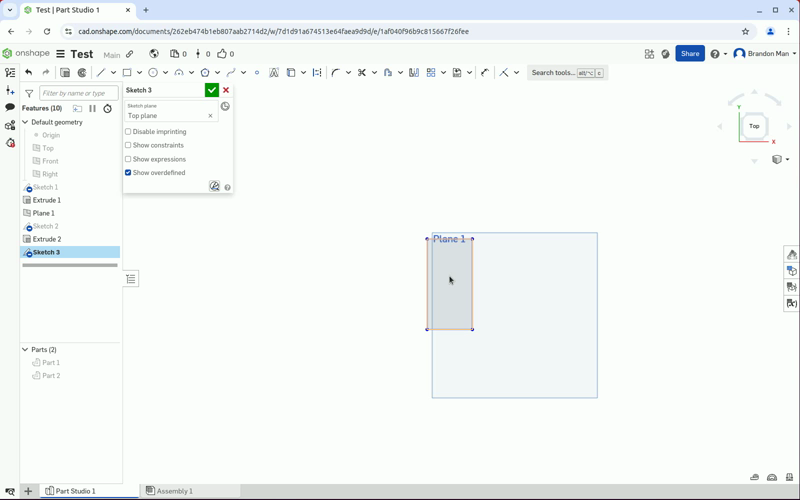
scroll(6)
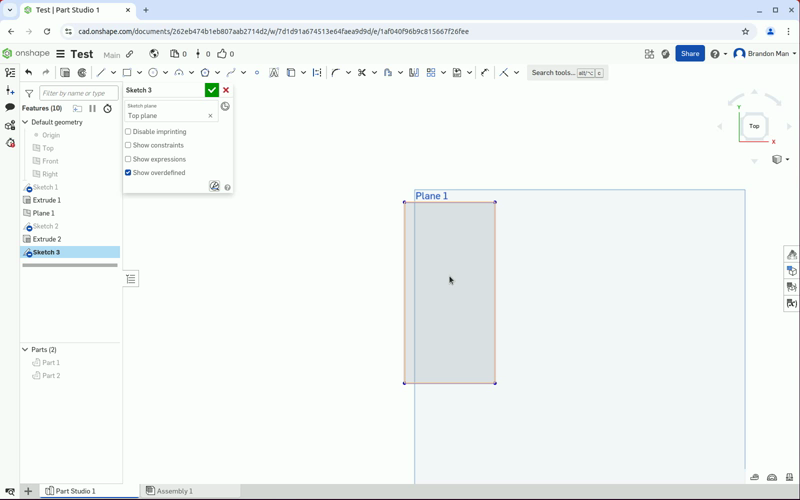
click(449, 275)
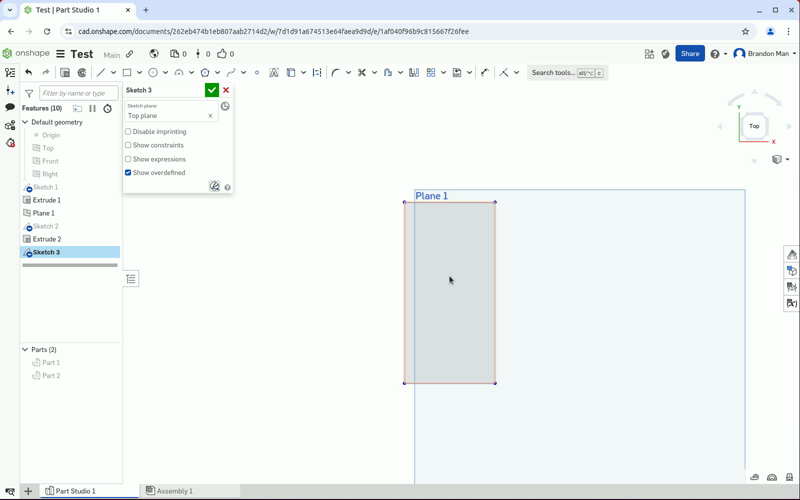
scroll(-6)
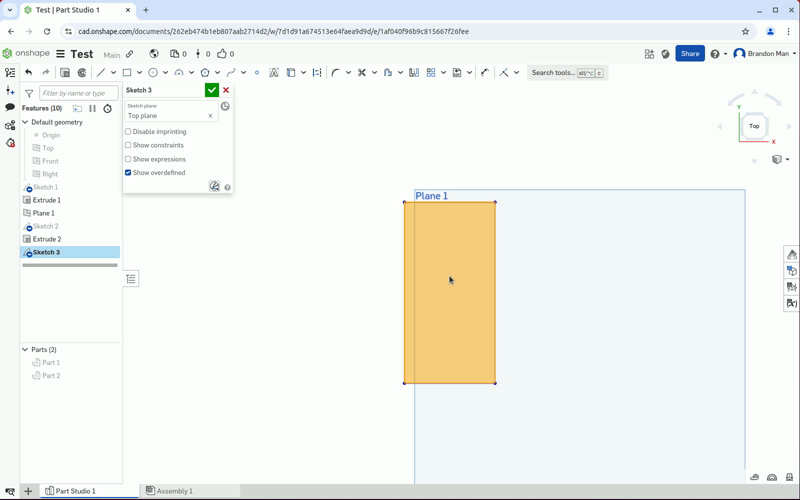
scroll(-6)
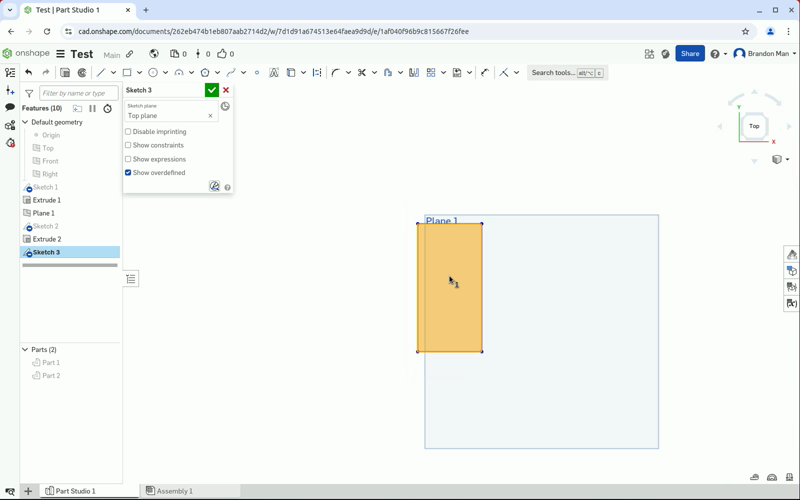
scroll(-6)
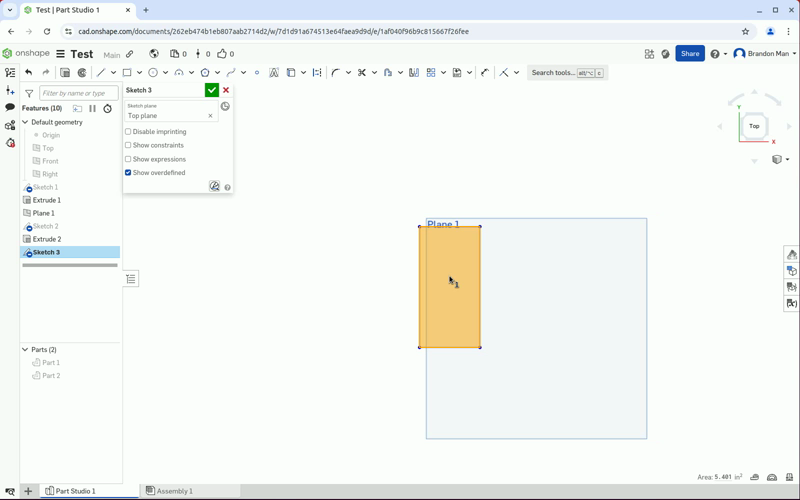
scroll(-6)
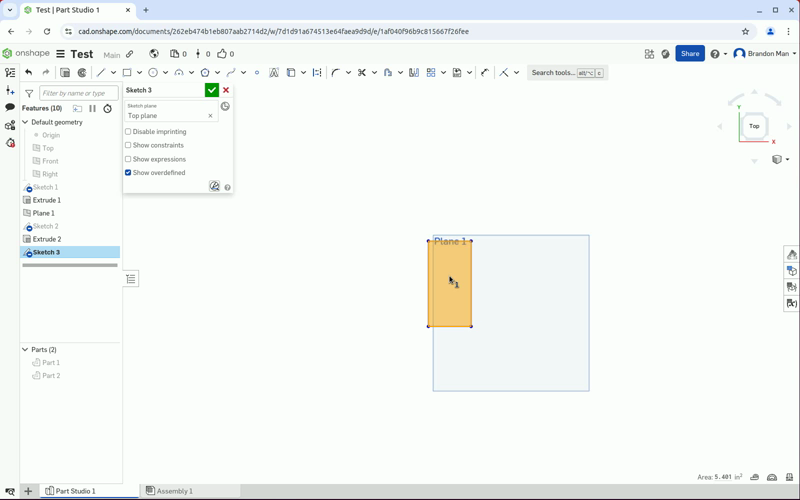
scroll(-6)
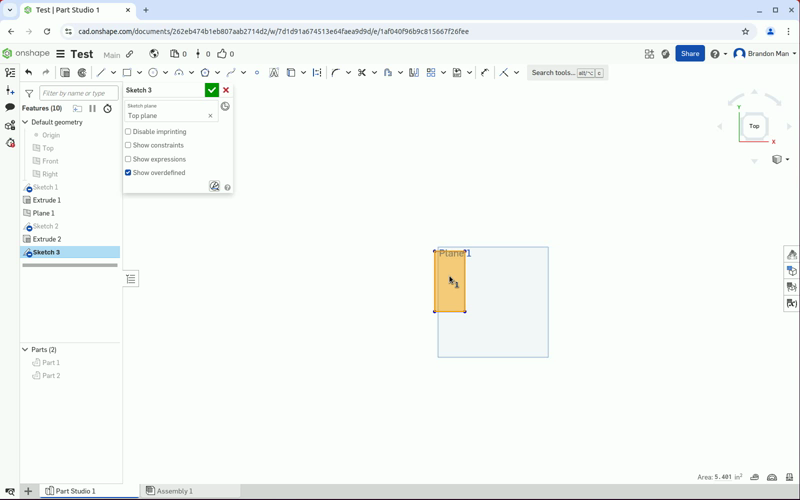
scroll(-6)
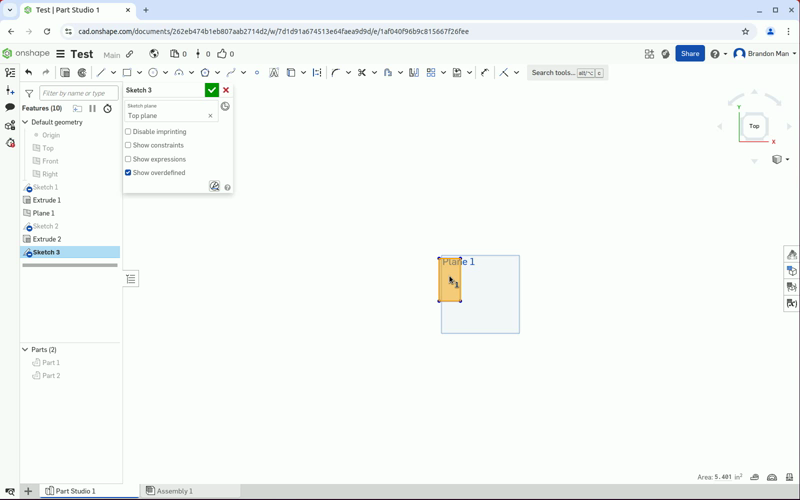
scroll(-6)
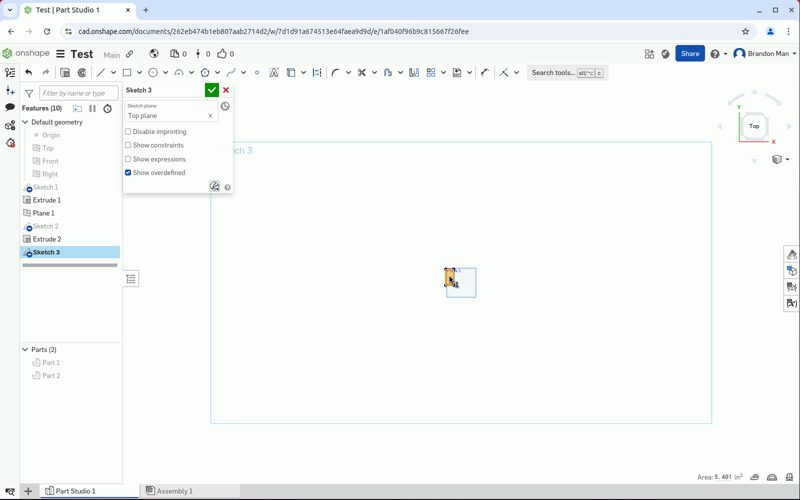
mouse_move(73, 352)
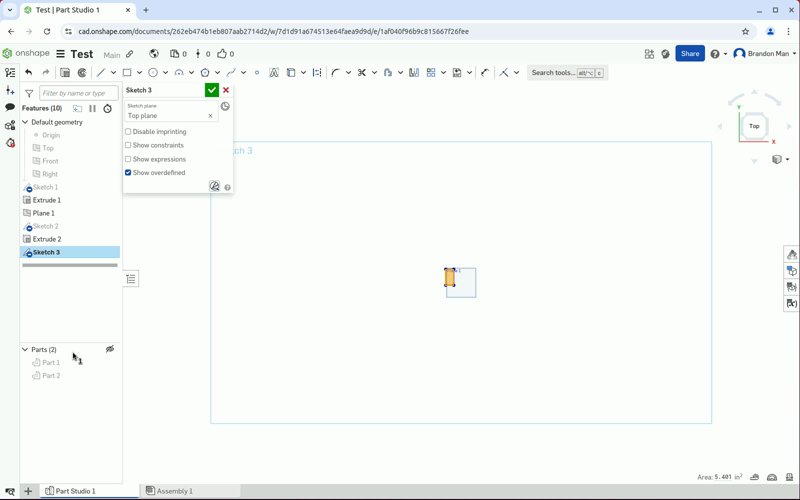
key(shift+y)
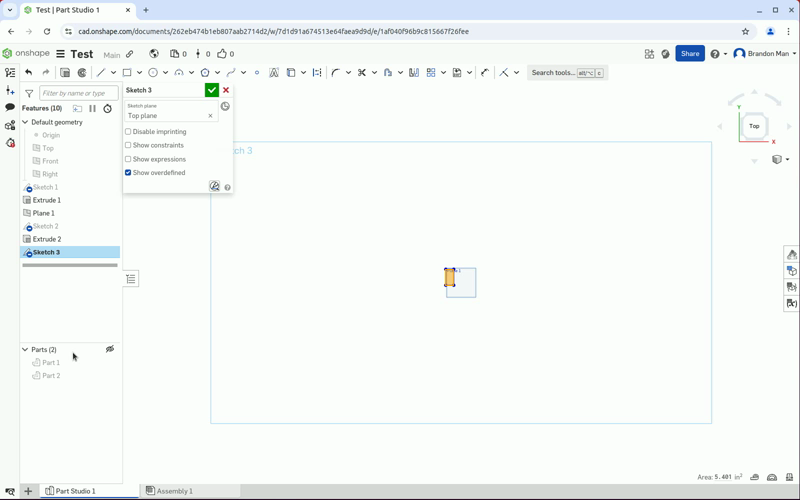
key(shift+e)
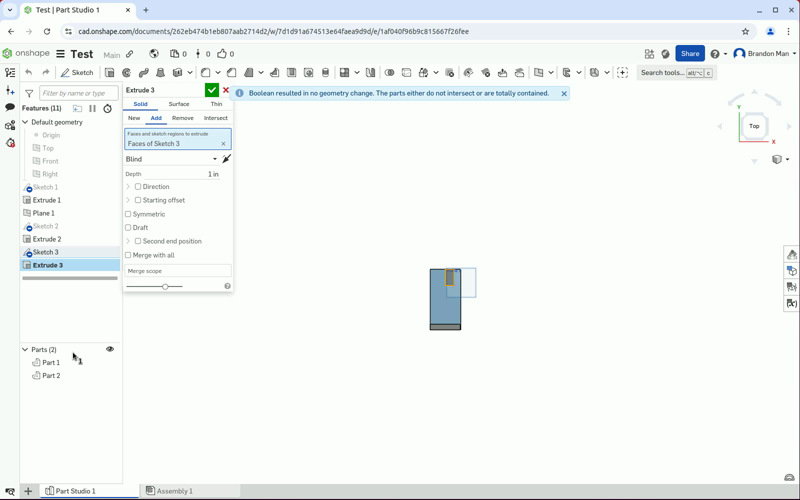
mouse_move(143, 106)
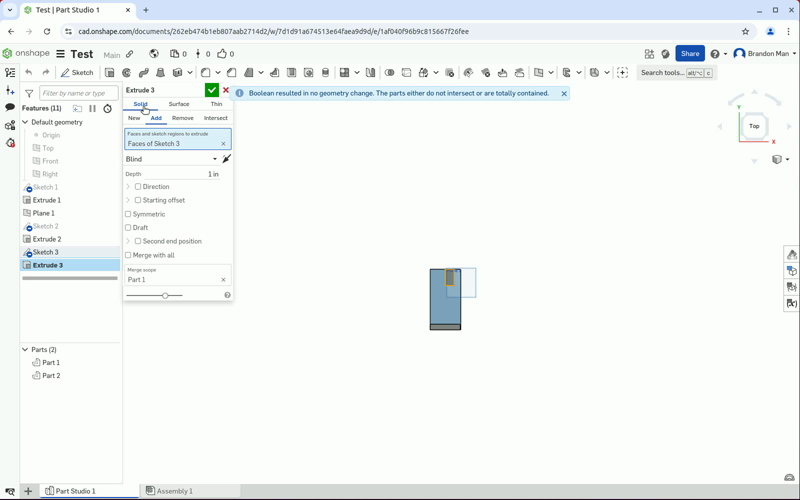
click(143, 106)
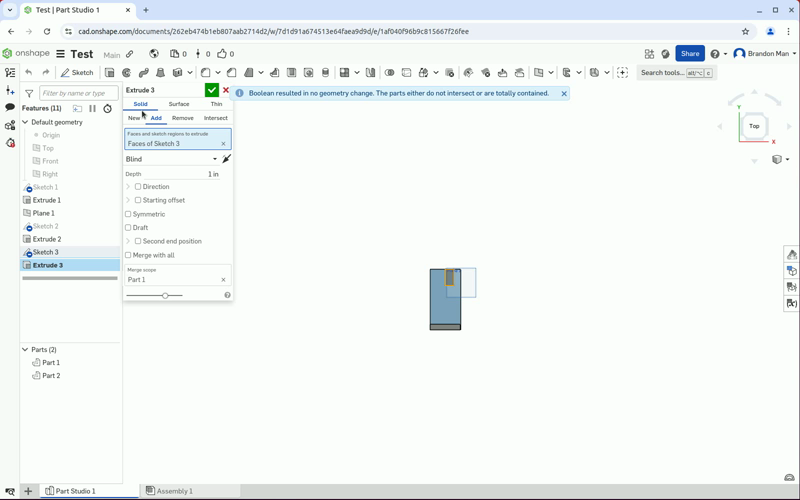
mouse_move(137, 120)
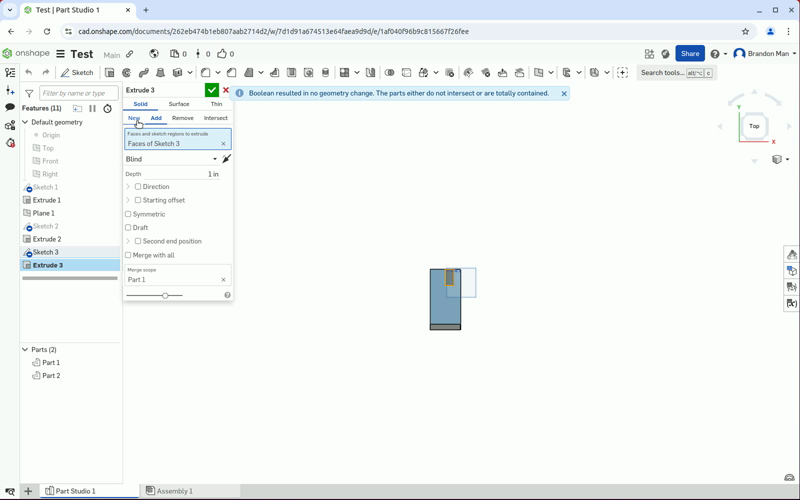
click(137, 120)
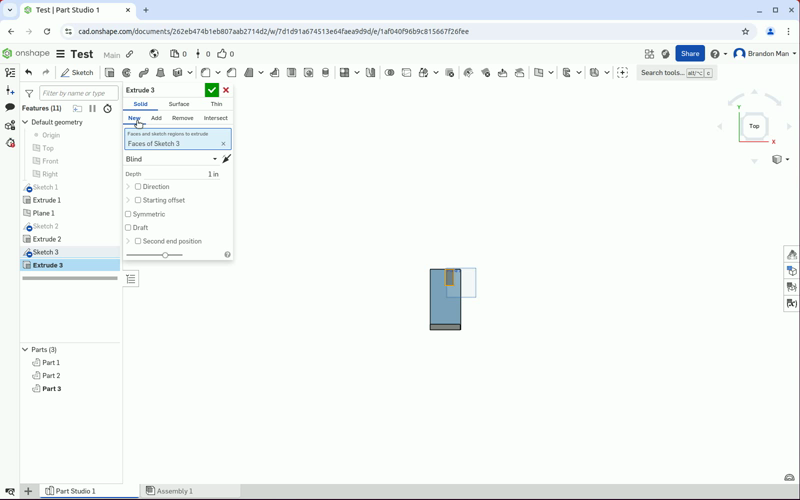
key(tab, 4)
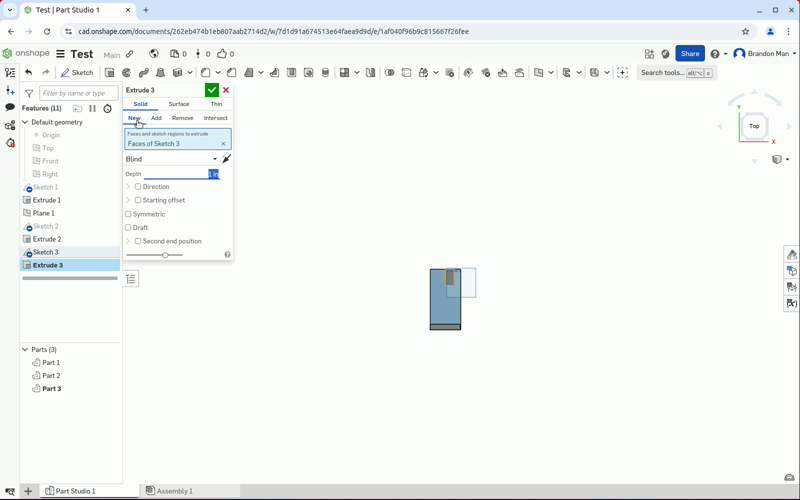
text(23.108)
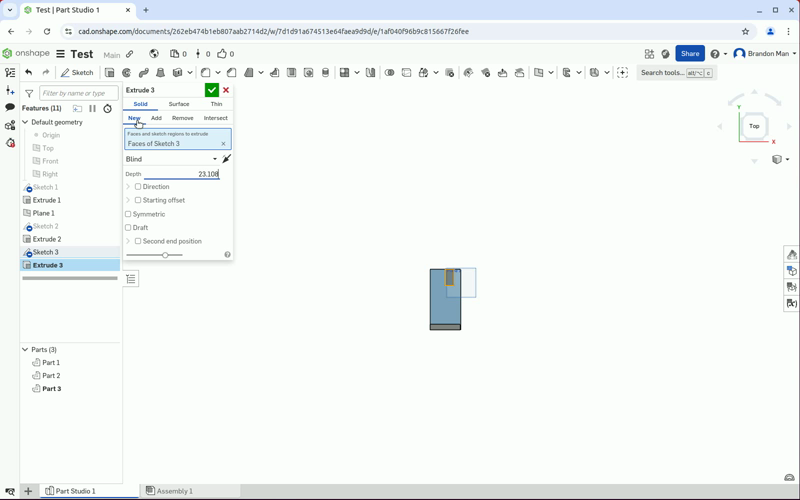
key(enter)
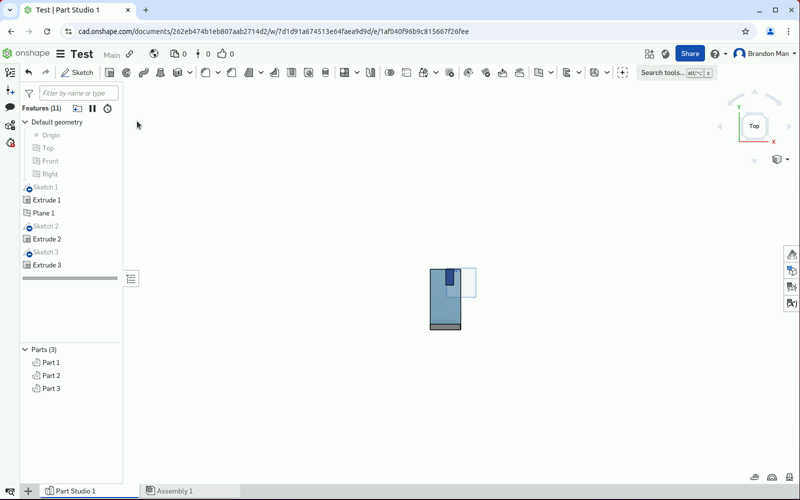
key(shift+h)
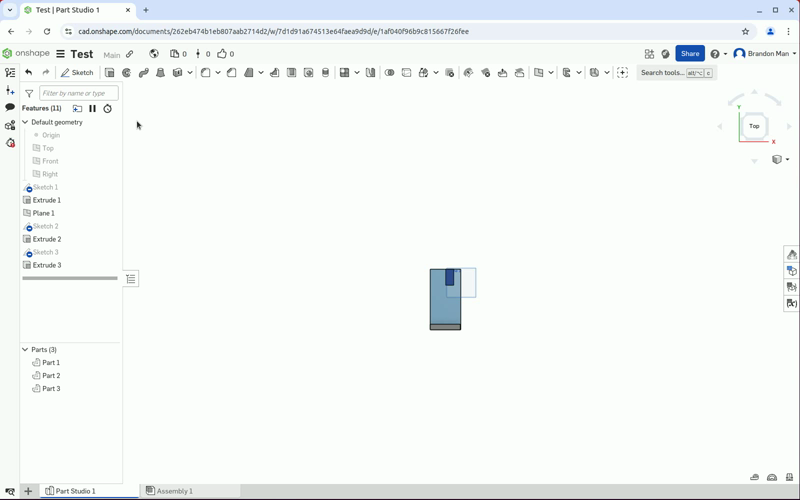
key(shift+h)
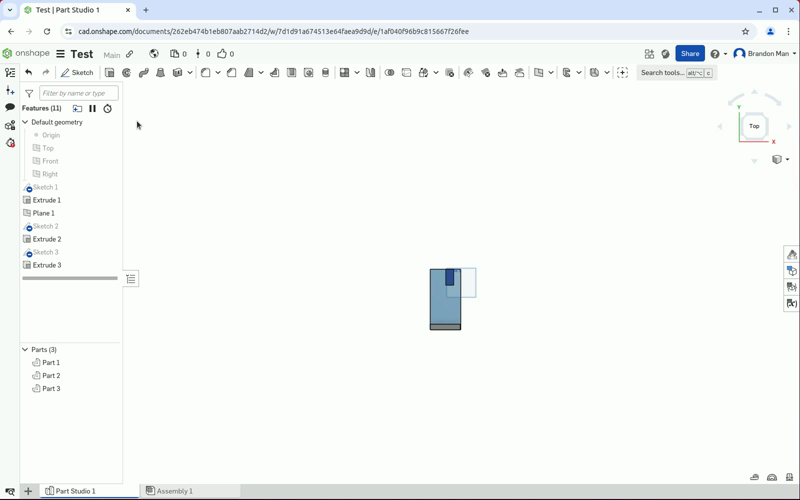
mouse_move(73, 189)
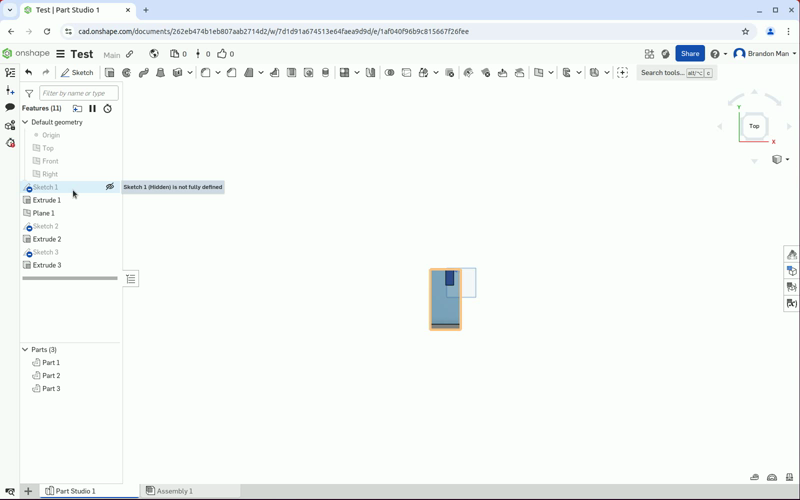
click(73, 189)
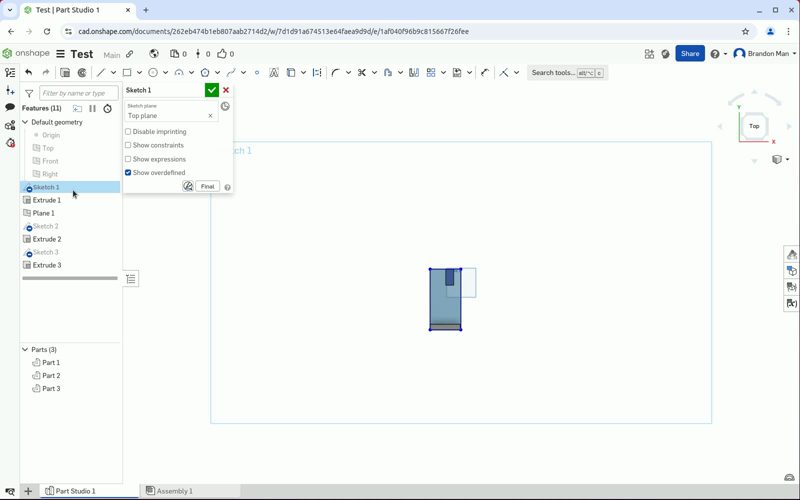
mouse_move(229, 92)
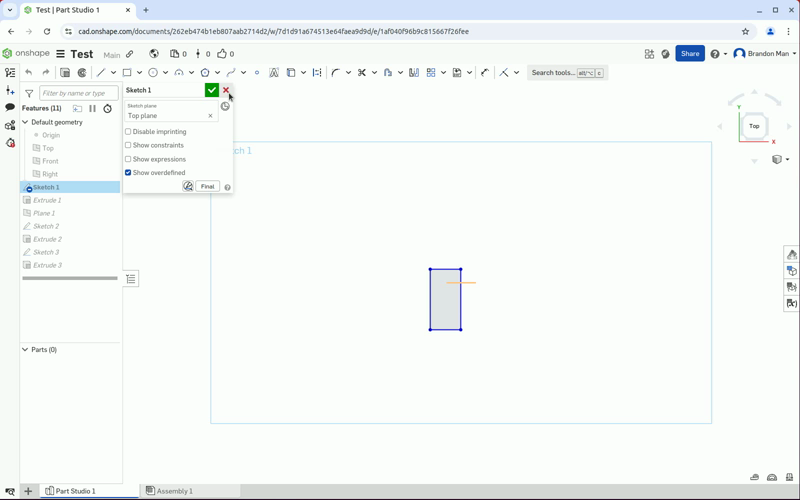
click(229, 92)
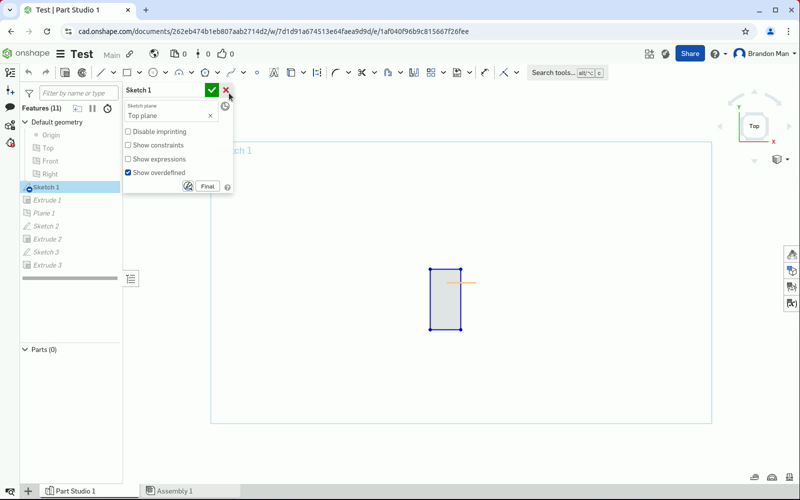
key(shift+s)
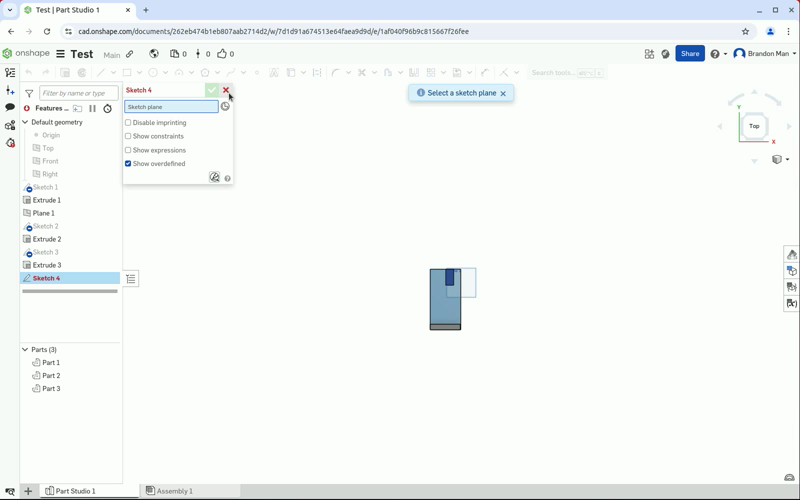
mouse_move(73, 150)
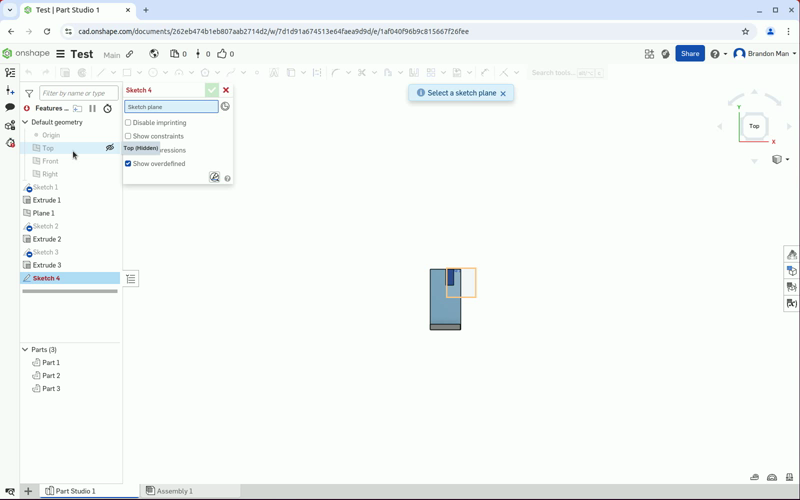
click(73, 150)
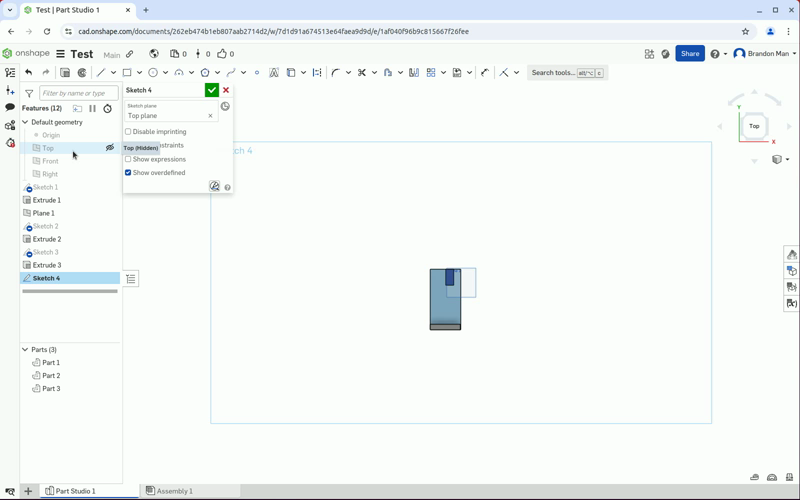
mouse_move(73, 352)
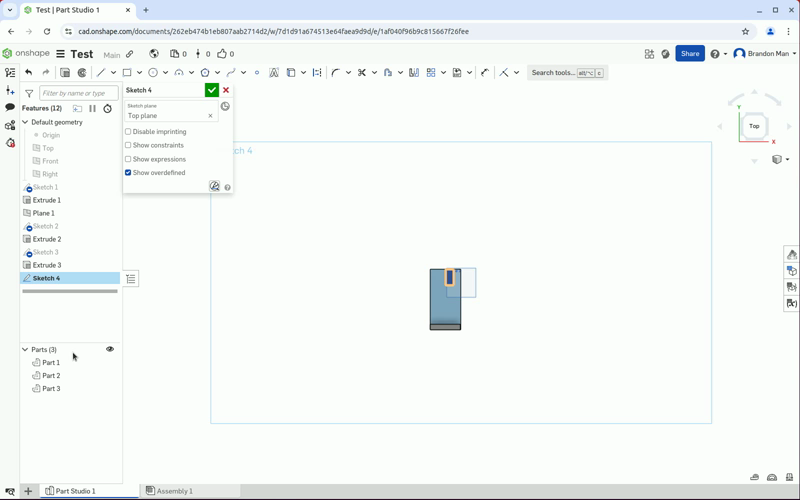
key(y)
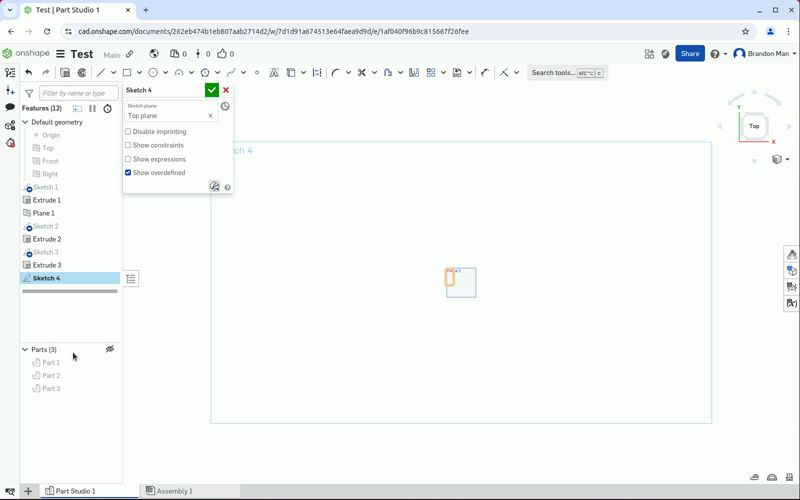
key(l)
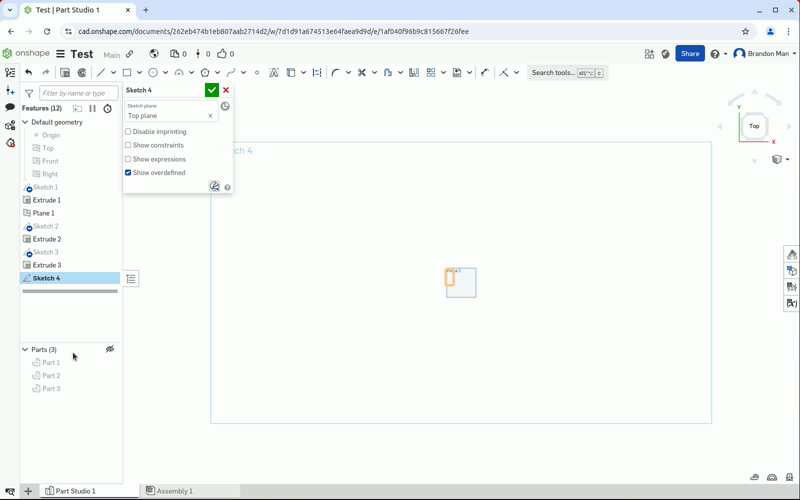
key_down(shift)
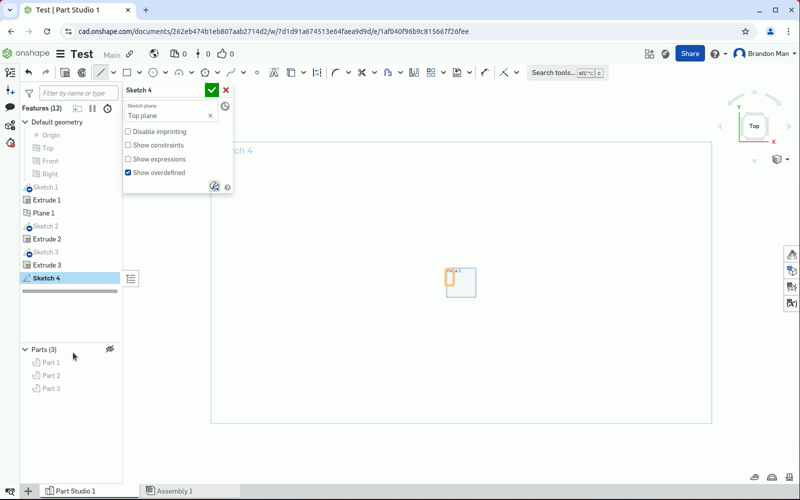
mouse_move(437, 285)
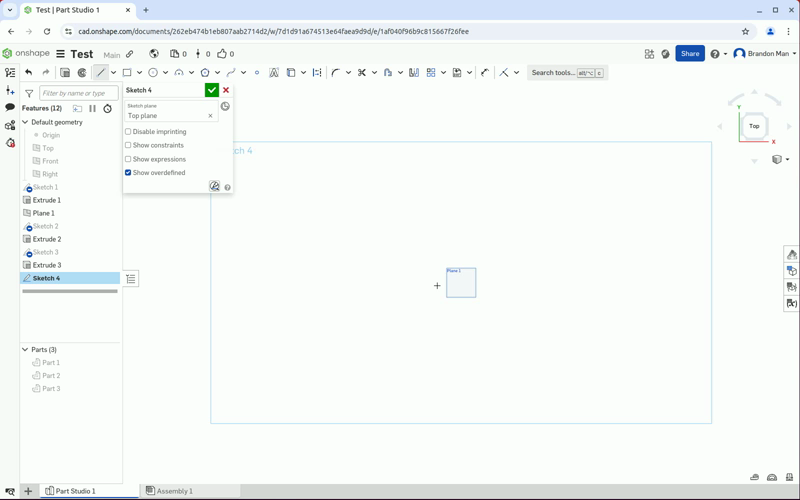
click(437, 285)
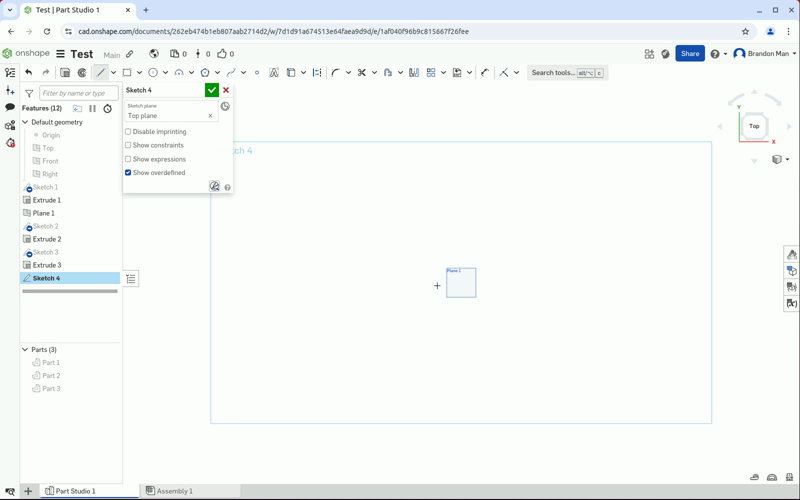
key_up(shift)
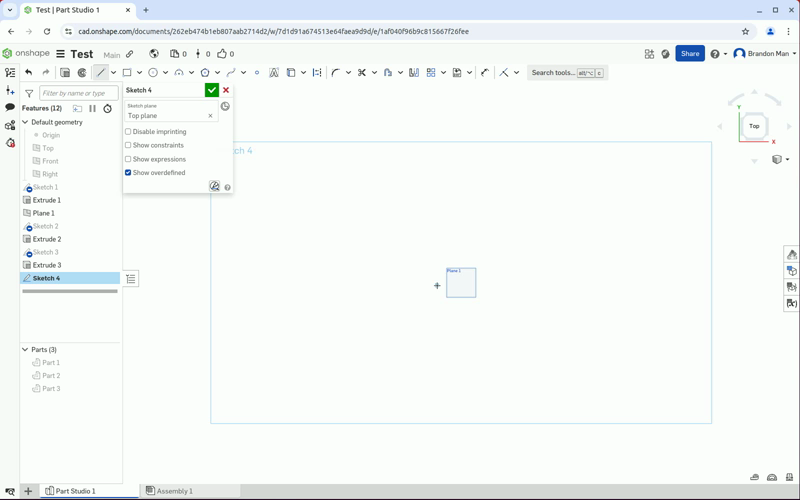
key_down(shift)
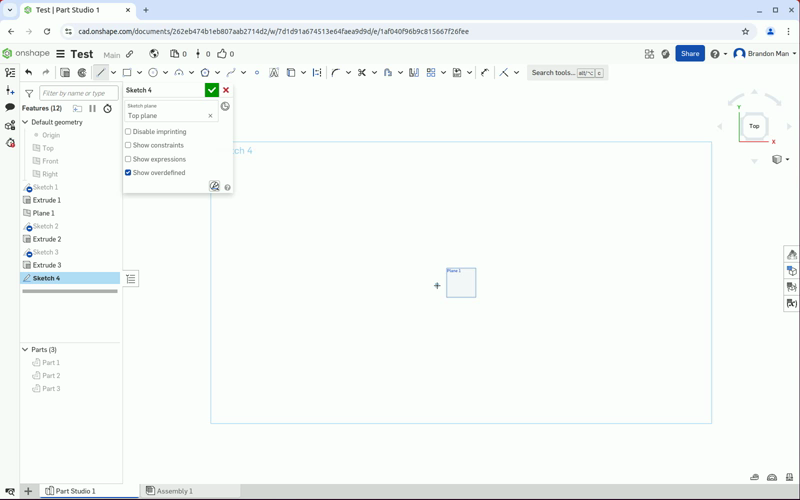
mouse_move(467, 285)
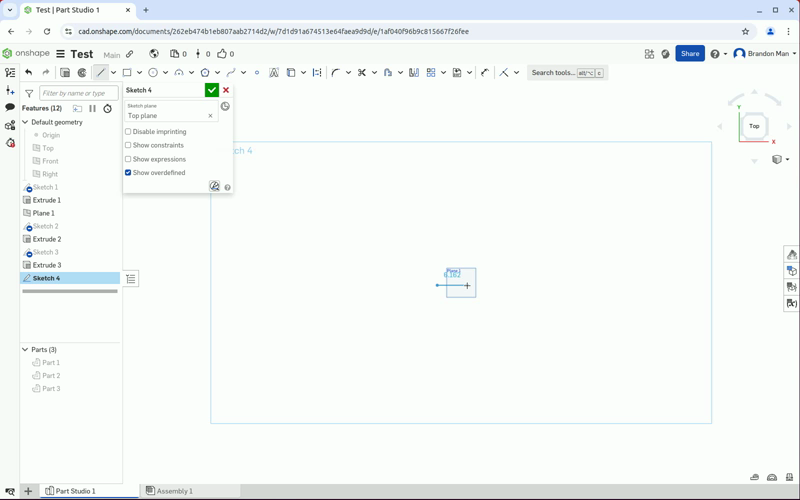
mouse_move(445, 285)
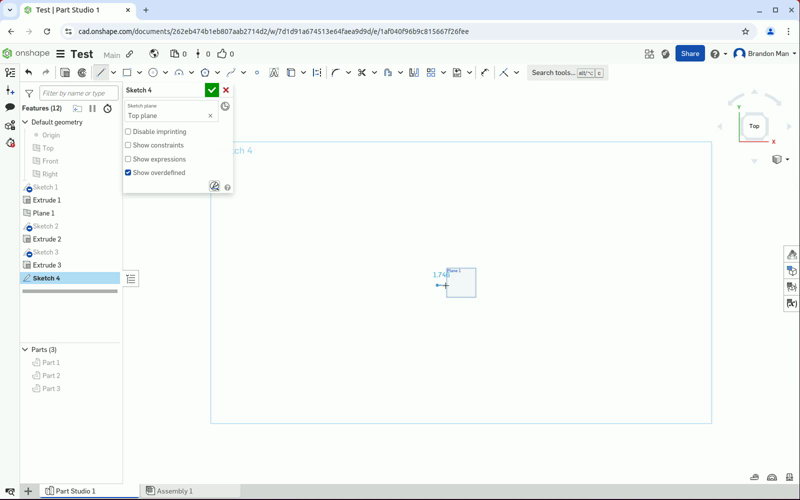
click(445, 285)
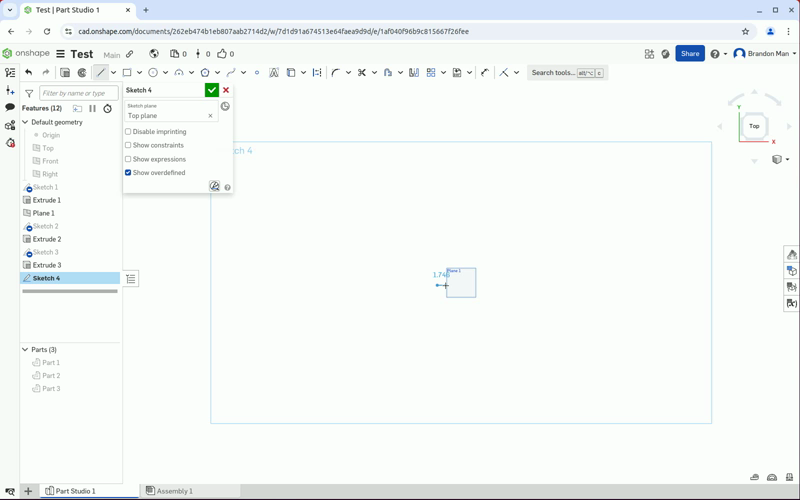
key_up(shift)
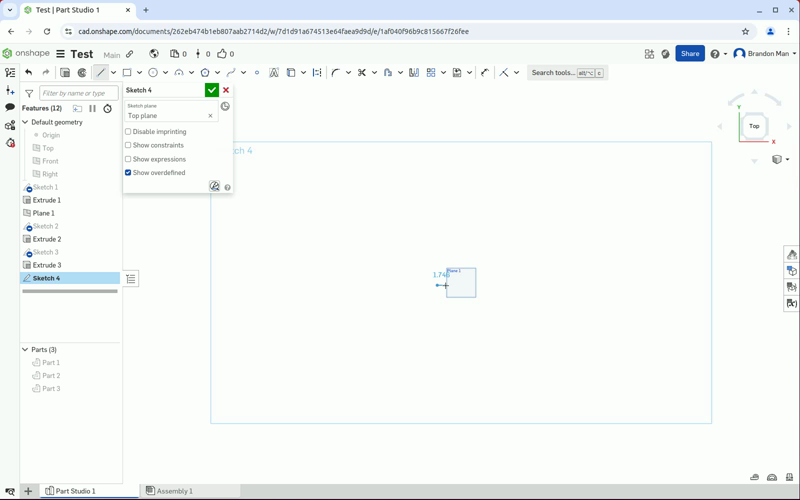
key_down(shift)
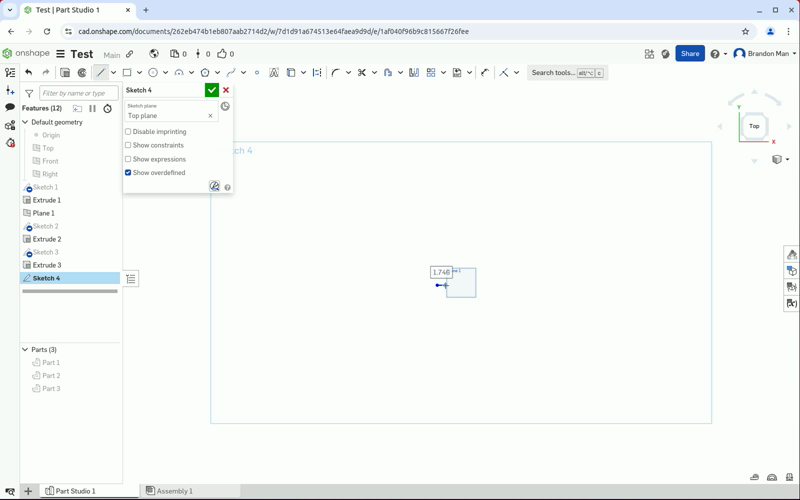
mouse_move(475, 285)
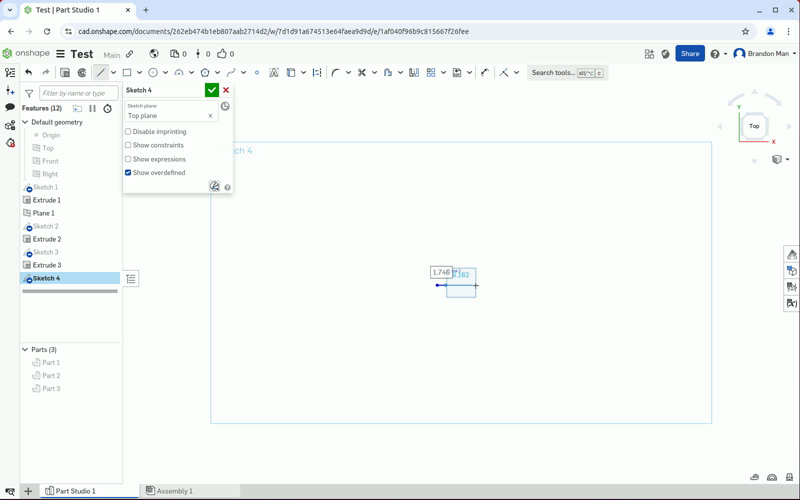
mouse_move(445, 269)
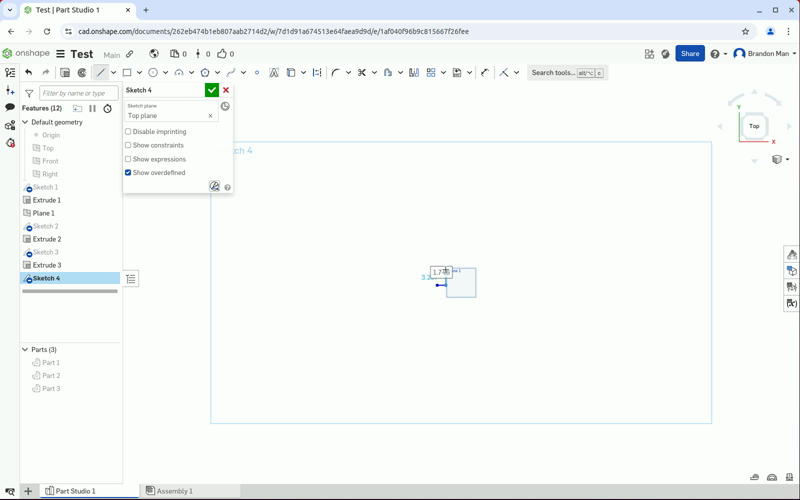
click(445, 269)
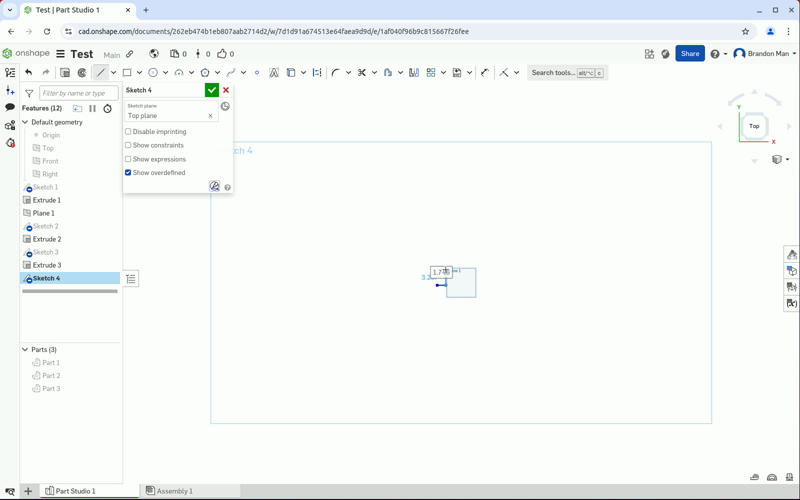
key_up(shift)
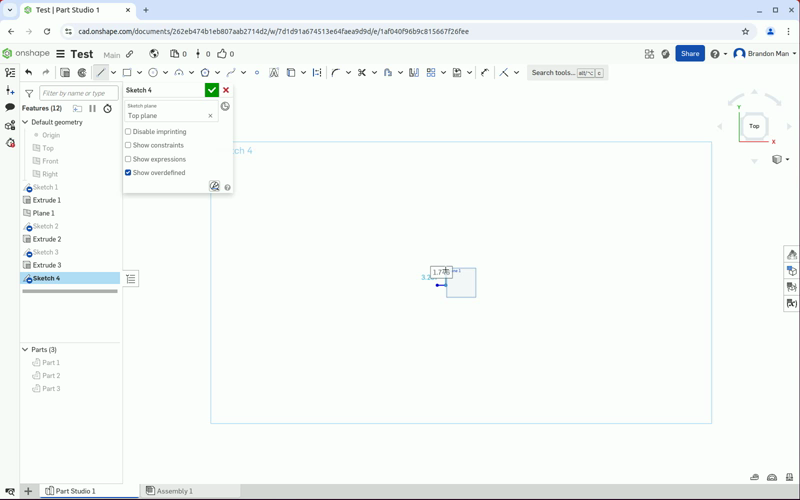
key_down(shift)
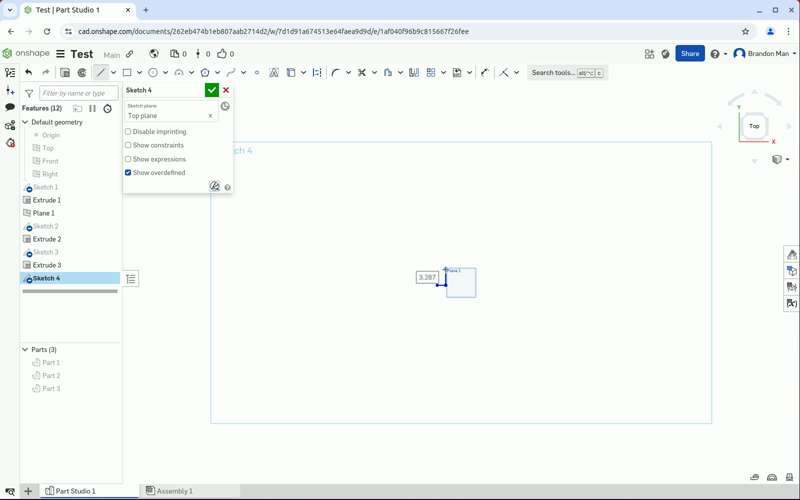
mouse_move(475, 269)
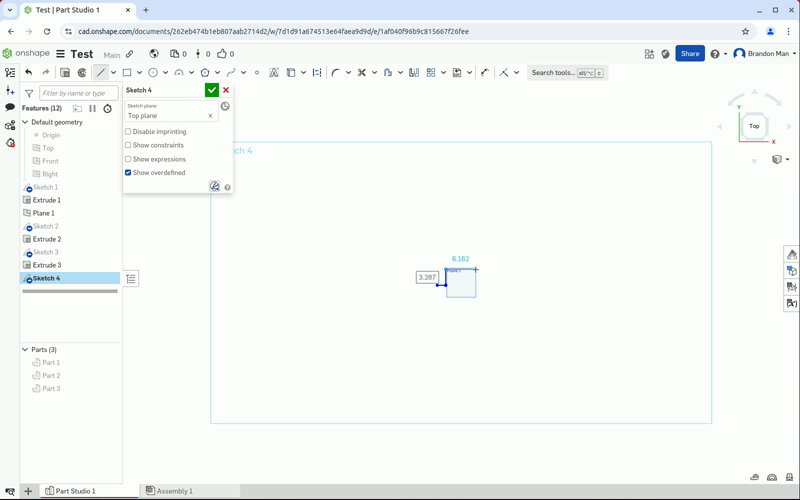
mouse_move(437, 269)
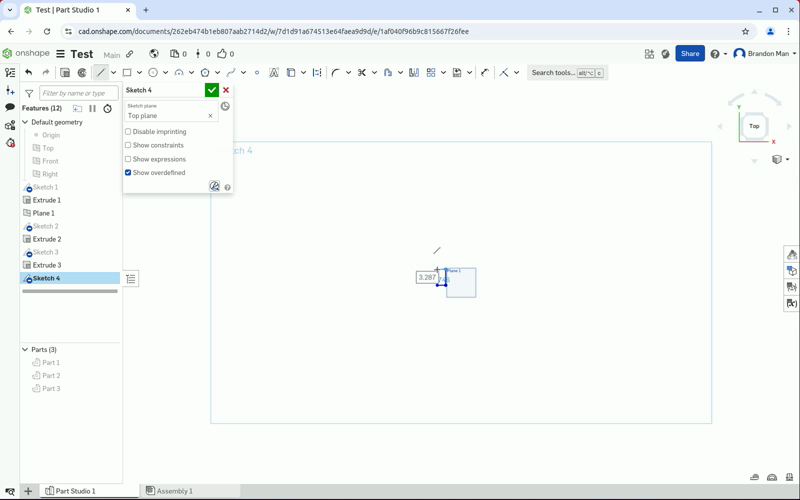
click(437, 269)
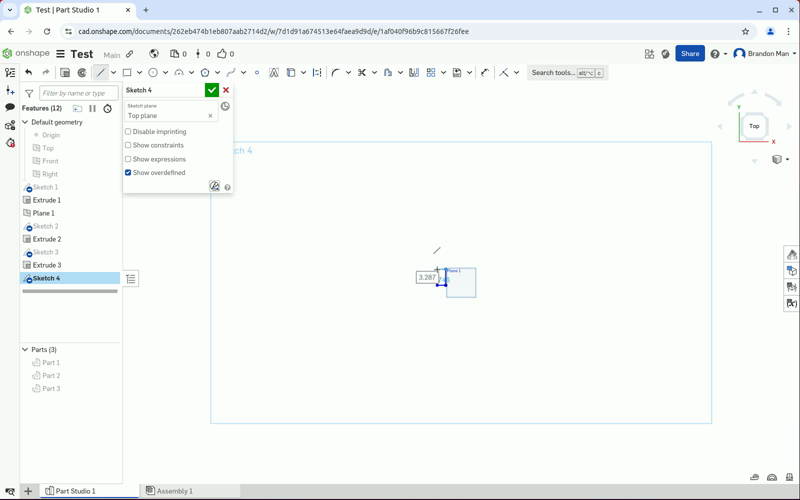
key_up(shift)
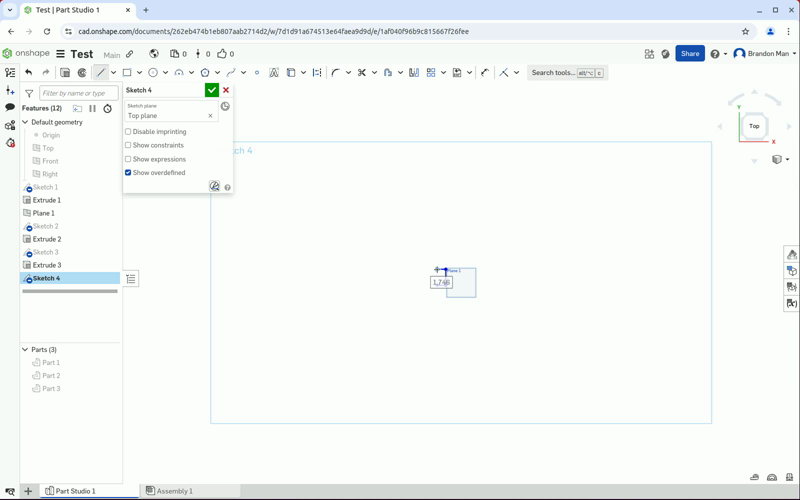
mouse_move(467, 269)
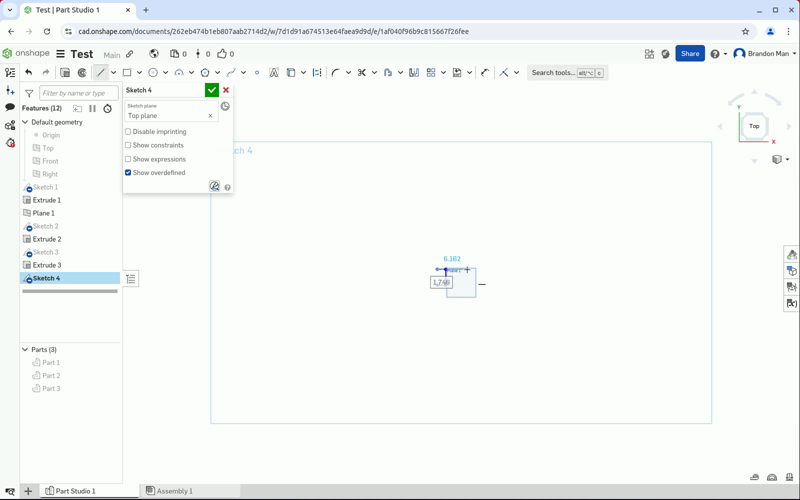
key_down(shift)
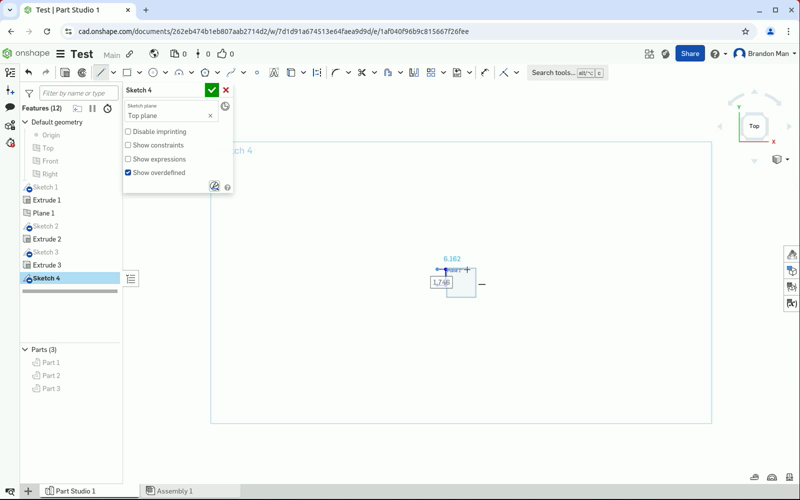
mouse_move(437, 285)
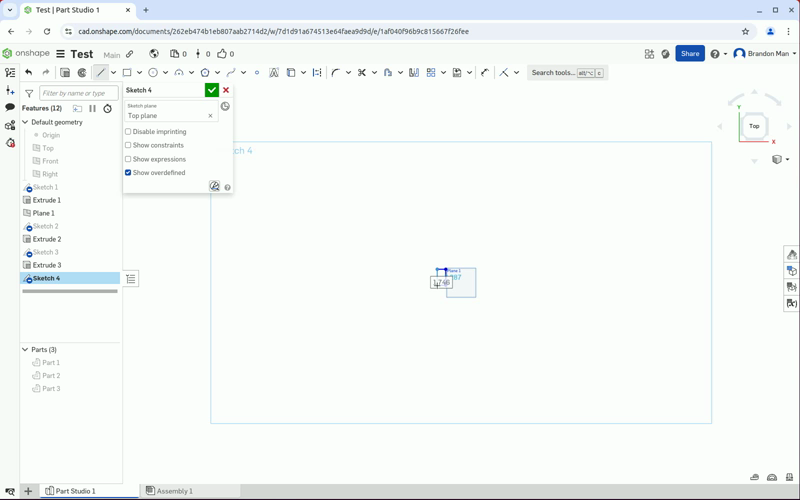
key_up(shift)
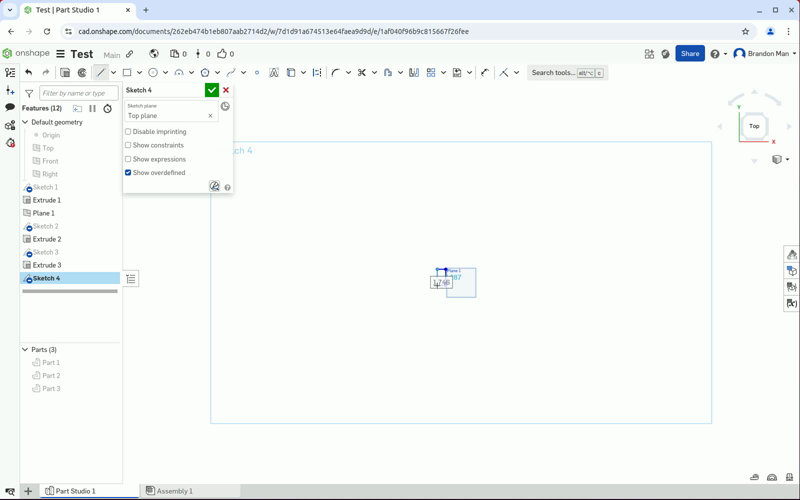
click(437, 285)
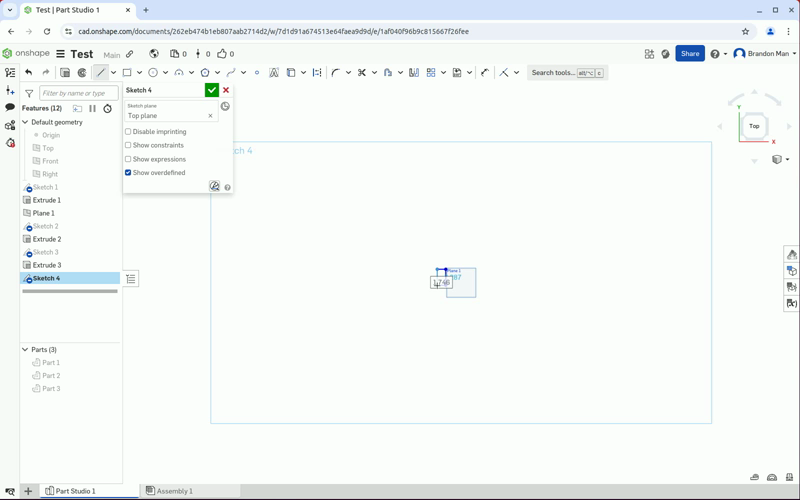
key(esc)
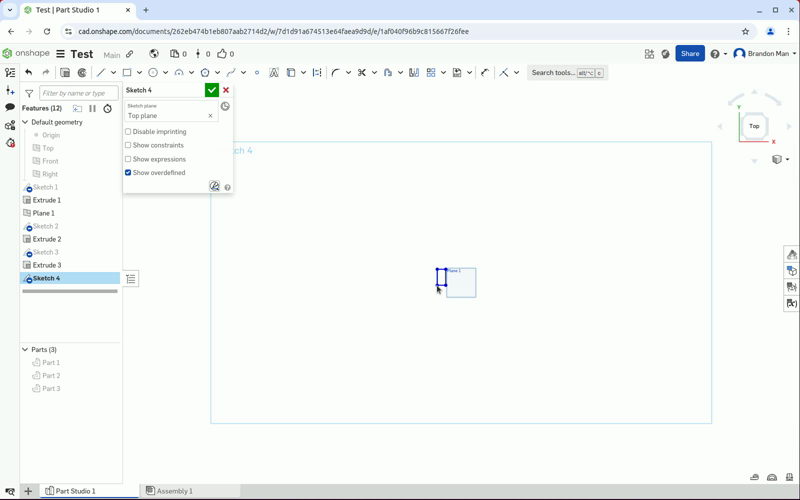
mouse_move(443, 279)
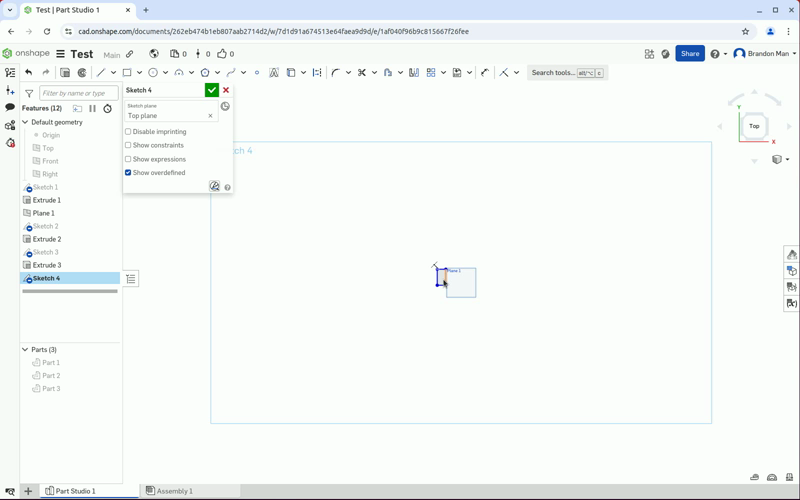
scroll(6)
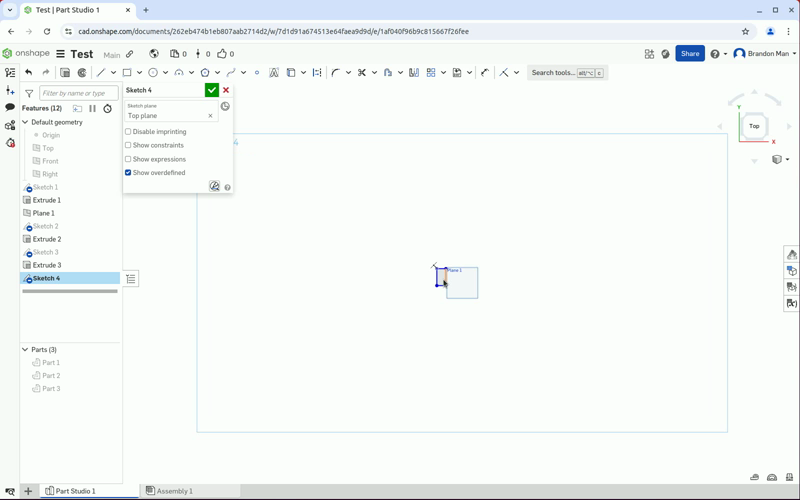
scroll(6)
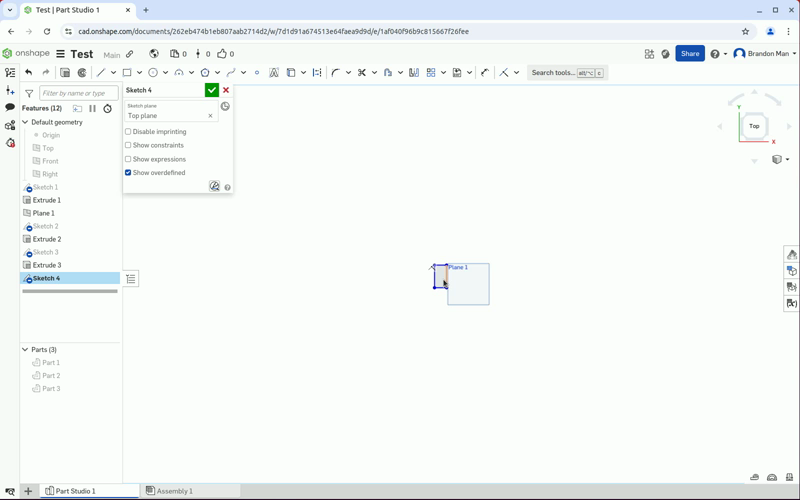
scroll(6)
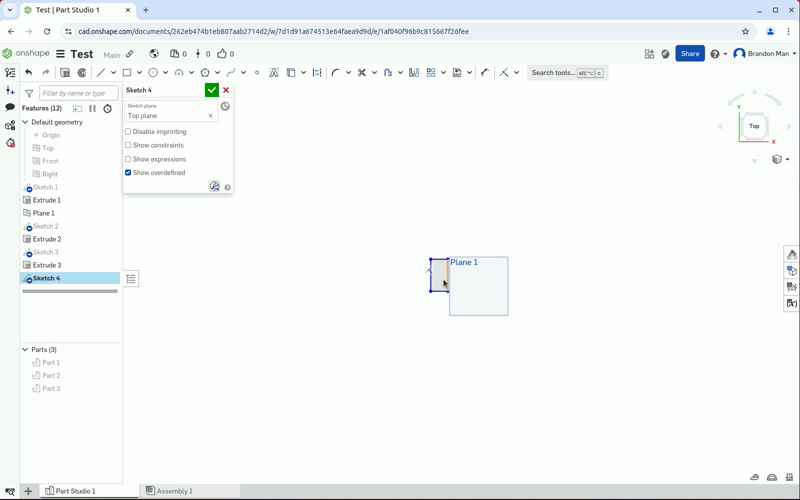
scroll(6)
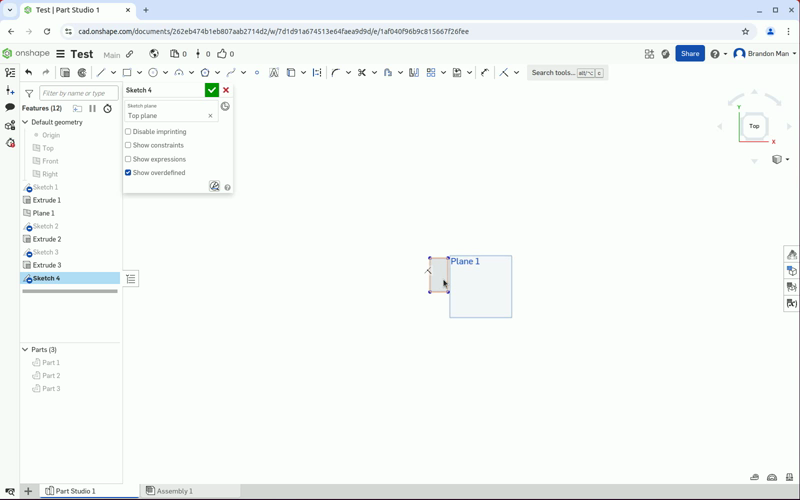
scroll(6)
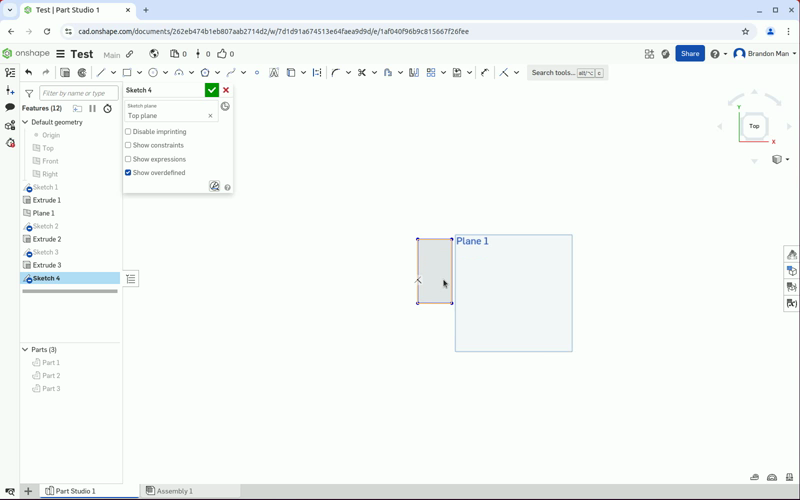
scroll(6)
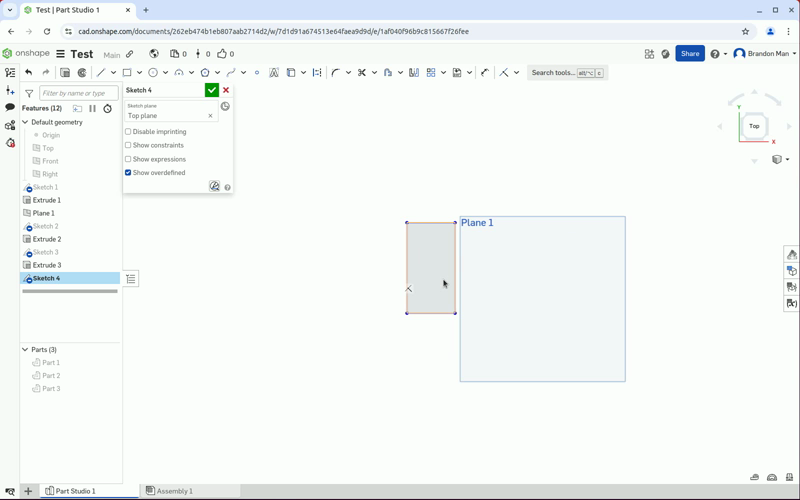
scroll(6)
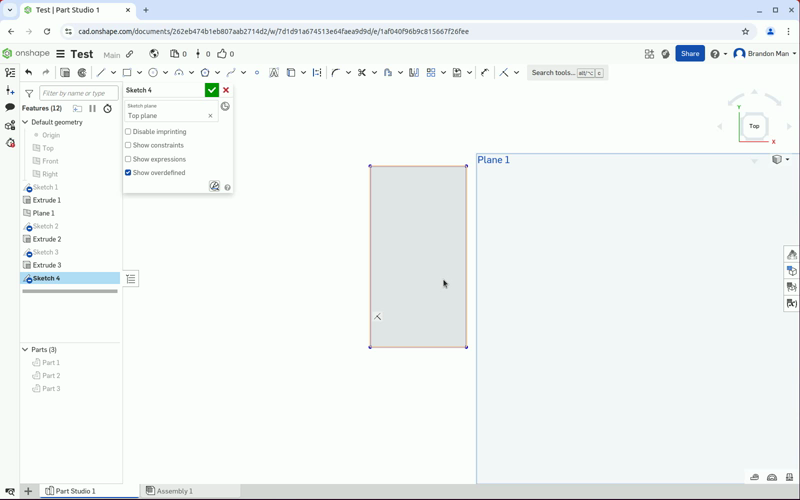
click(443, 279)
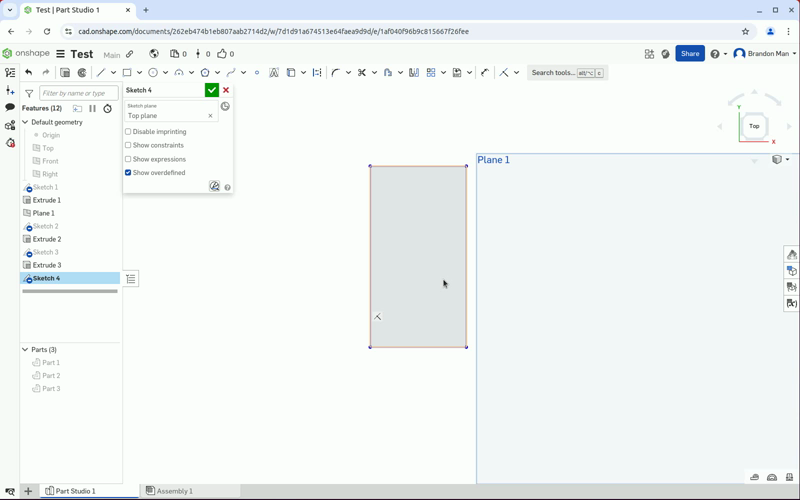
scroll(-6)
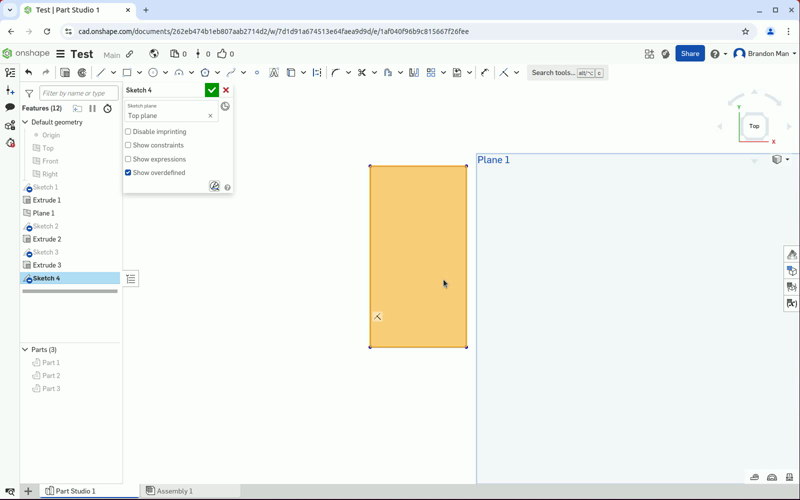
scroll(-6)
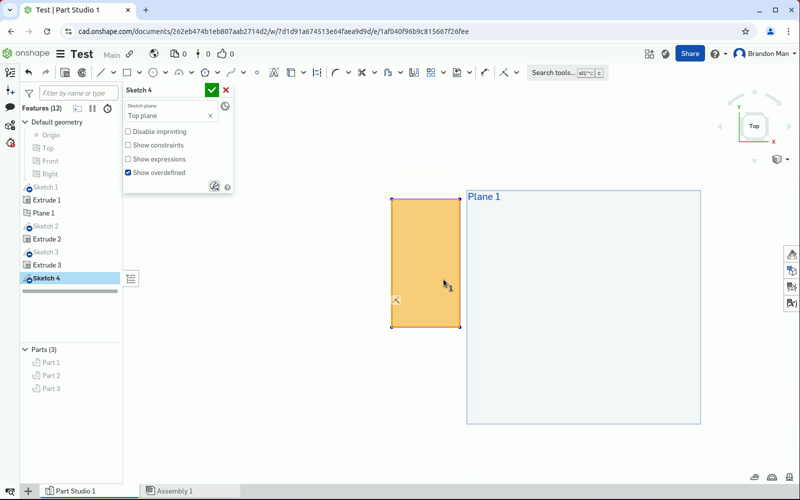
scroll(-6)
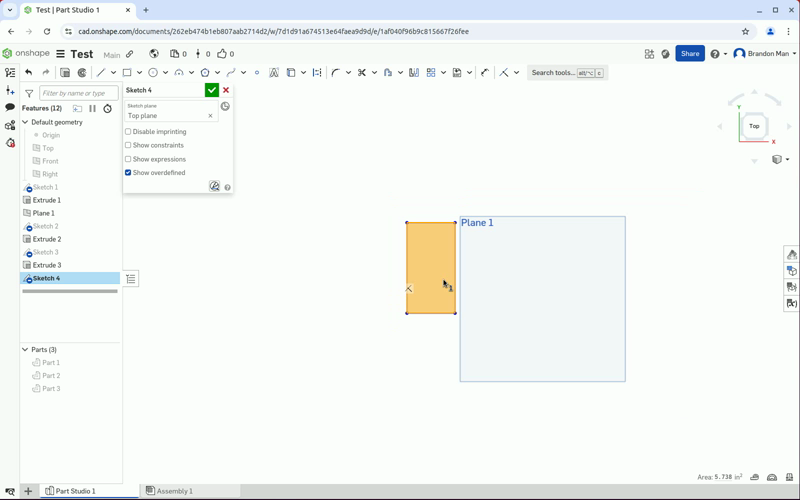
scroll(-6)
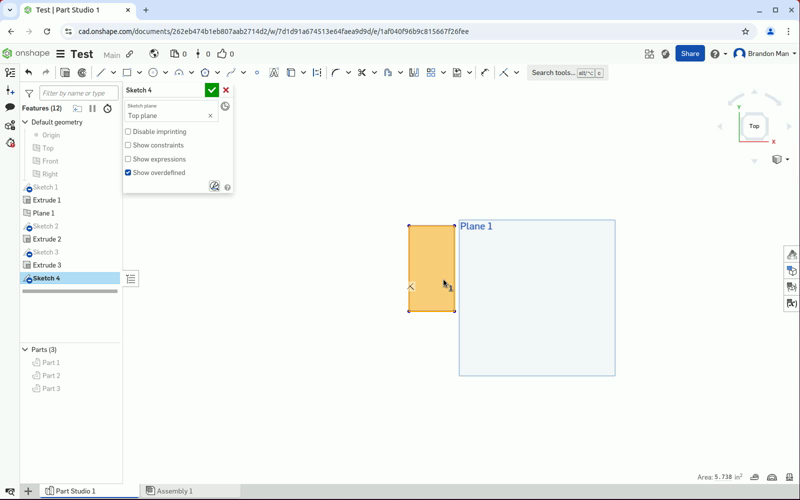
scroll(-6)
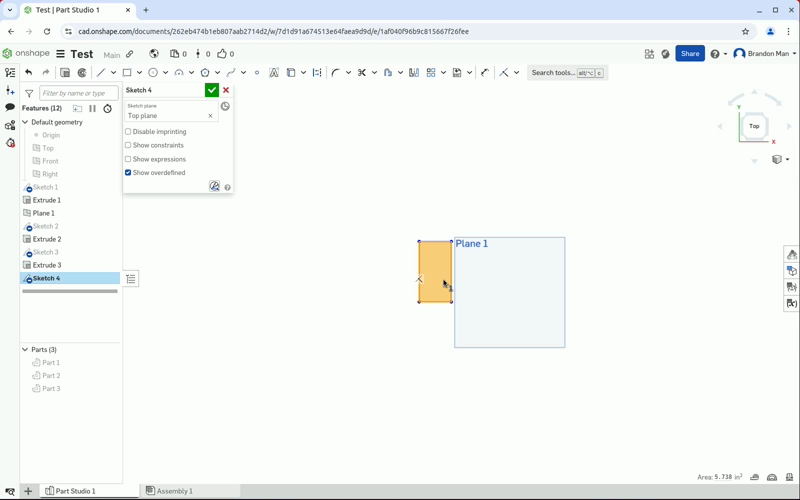
scroll(-6)
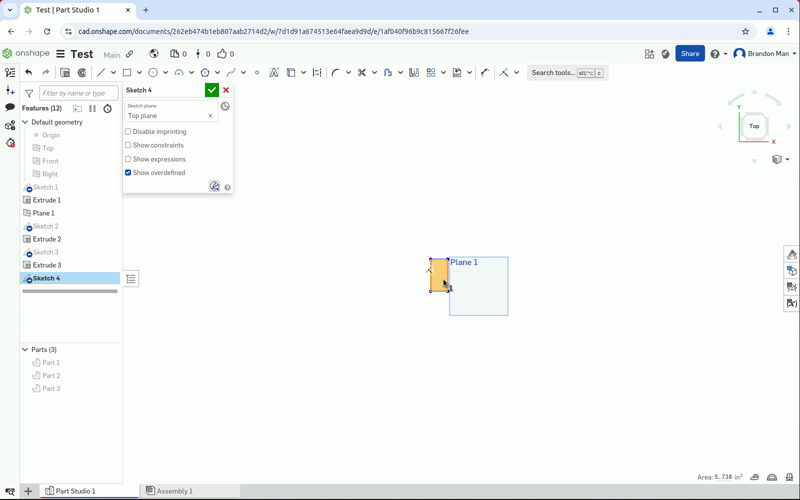
scroll(-6)
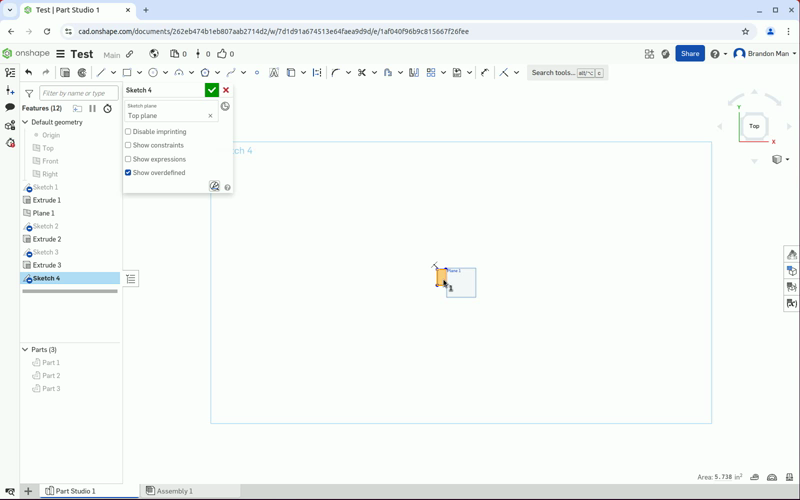
mouse_move(73, 352)
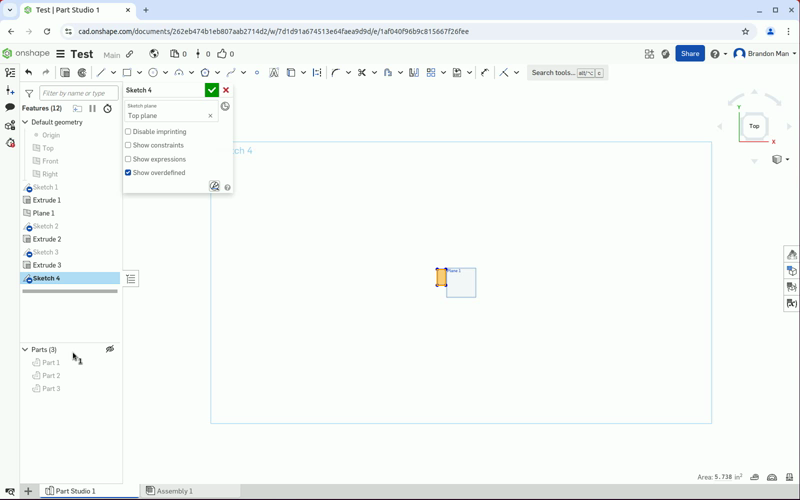
key(shift+y)
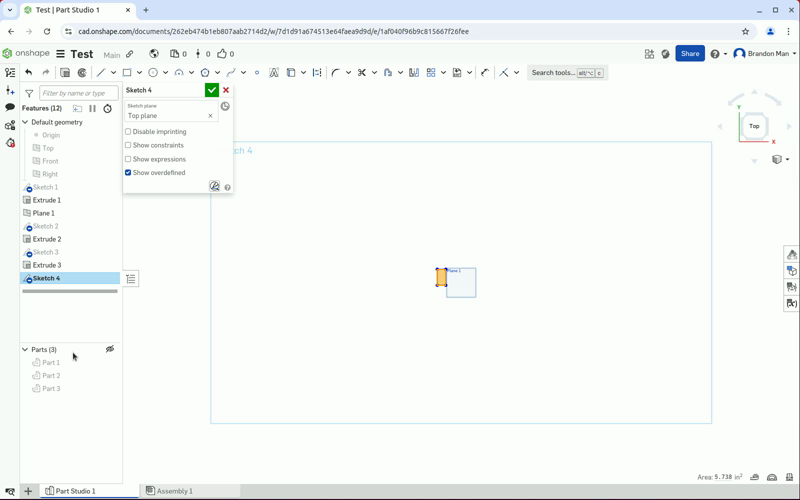
key(shift+e)
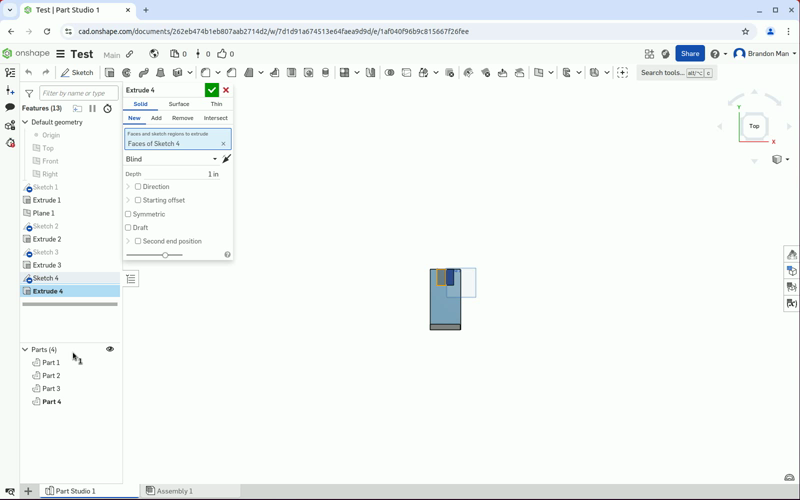
mouse_move(143, 106)
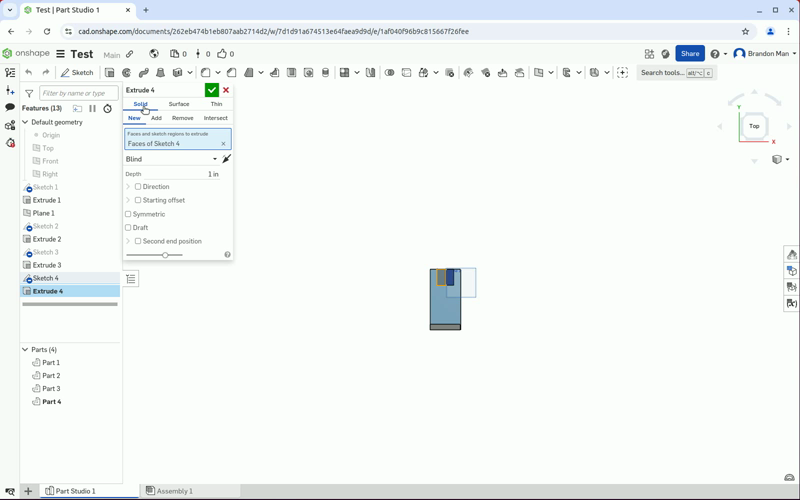
click(143, 106)
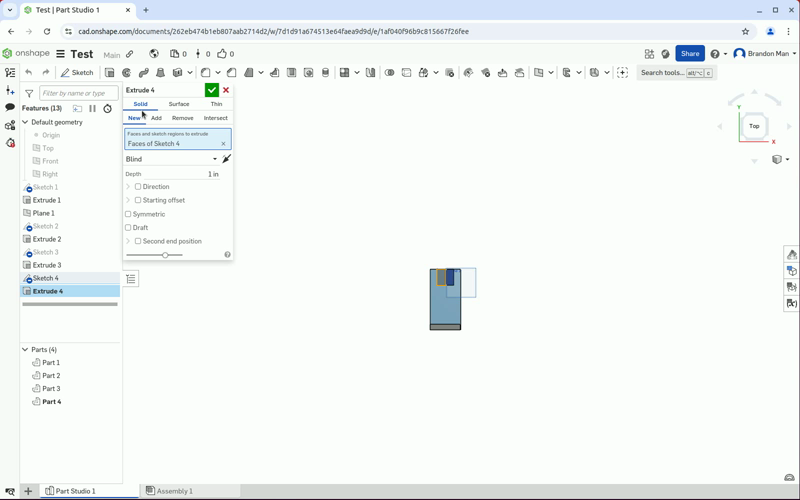
mouse_move(137, 120)
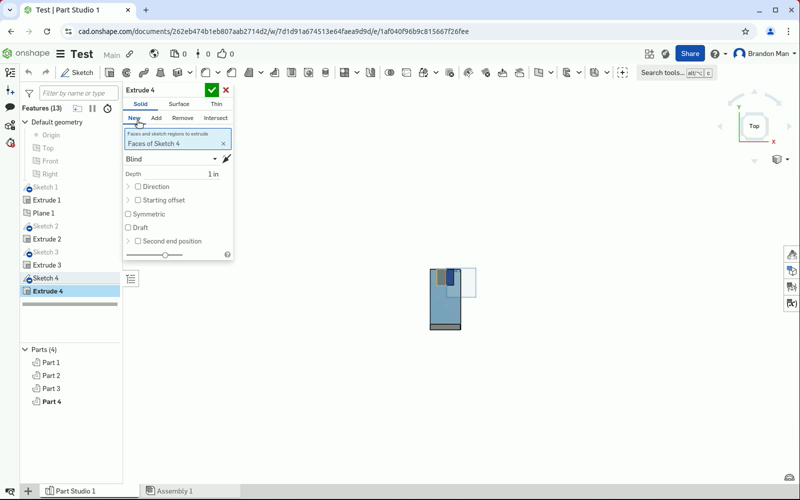
click(137, 120)
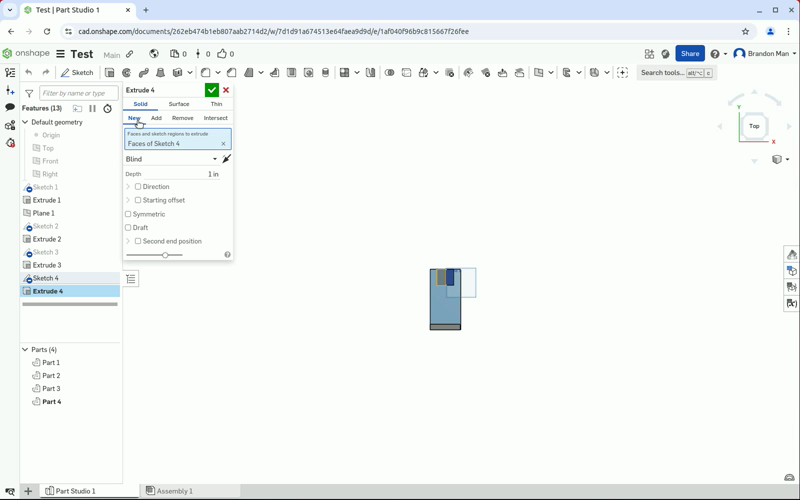
key(tab, 4)
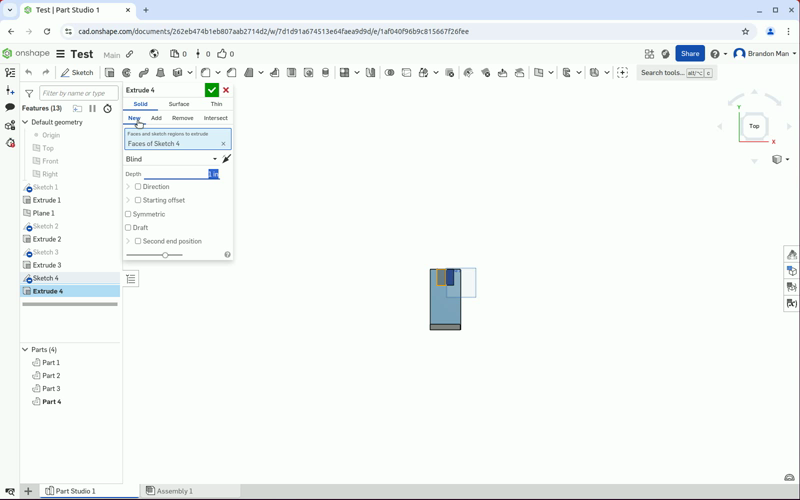
text(23.108)
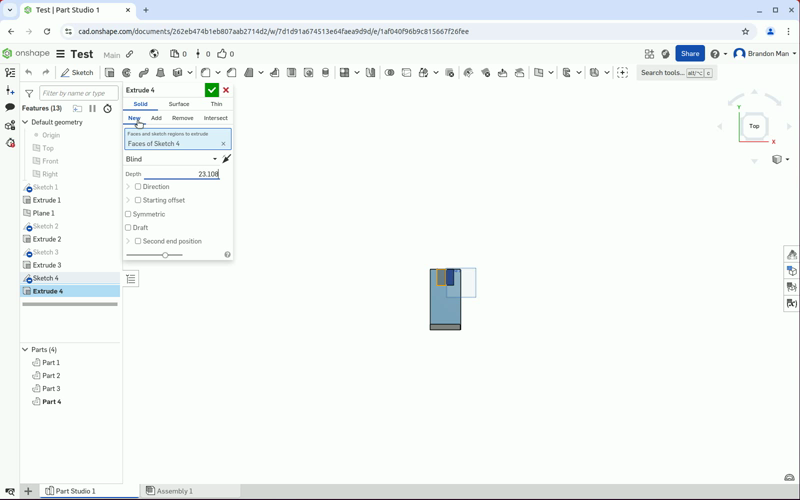
key(enter)
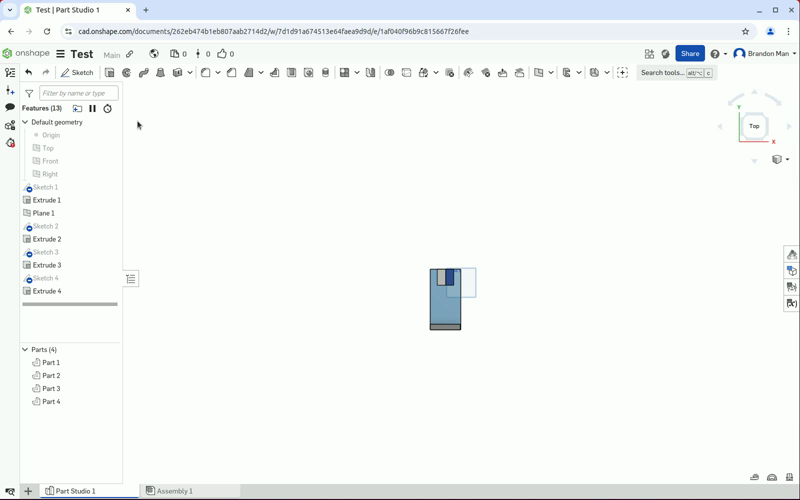
key(shift+h)
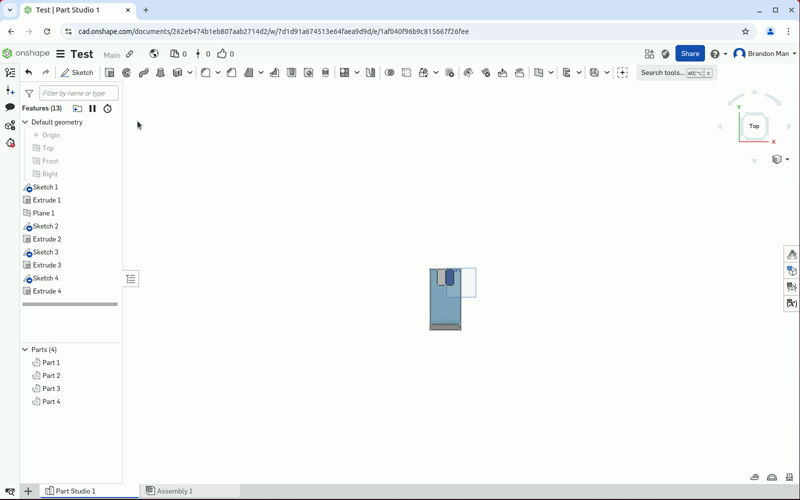
key(shift+h)
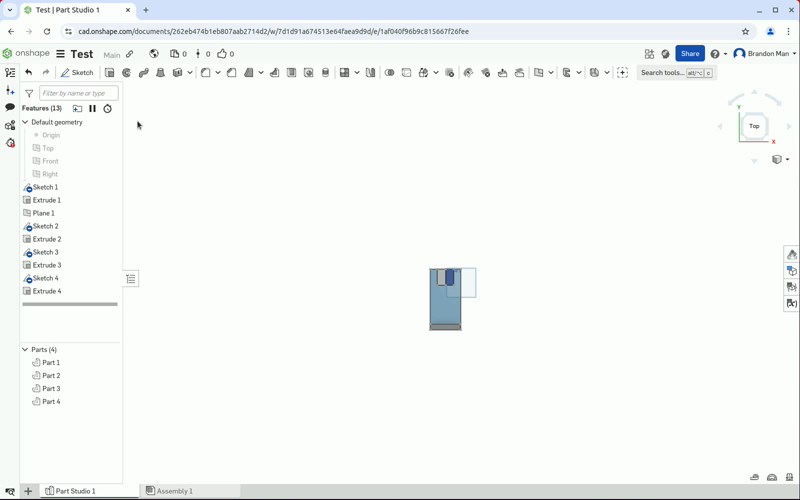
key(shift+7)
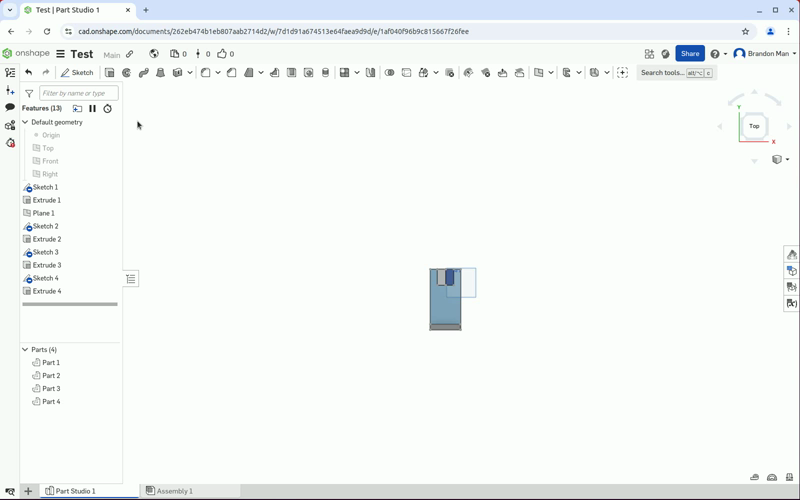
key(up, 3)
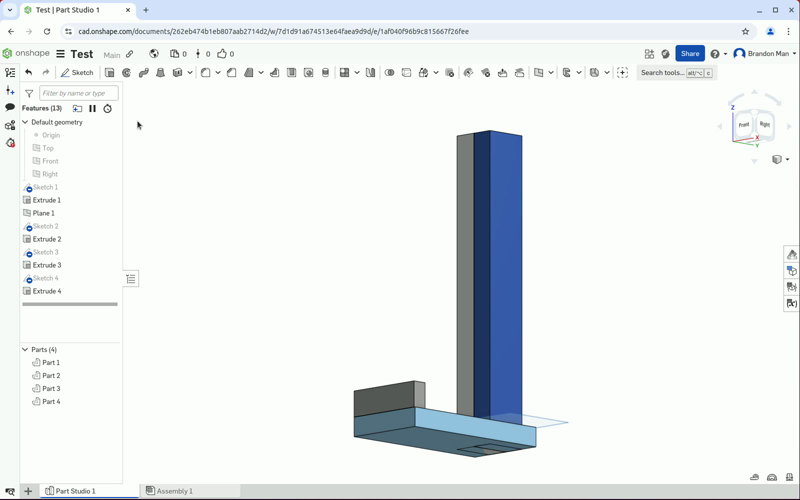
key(left, 3)
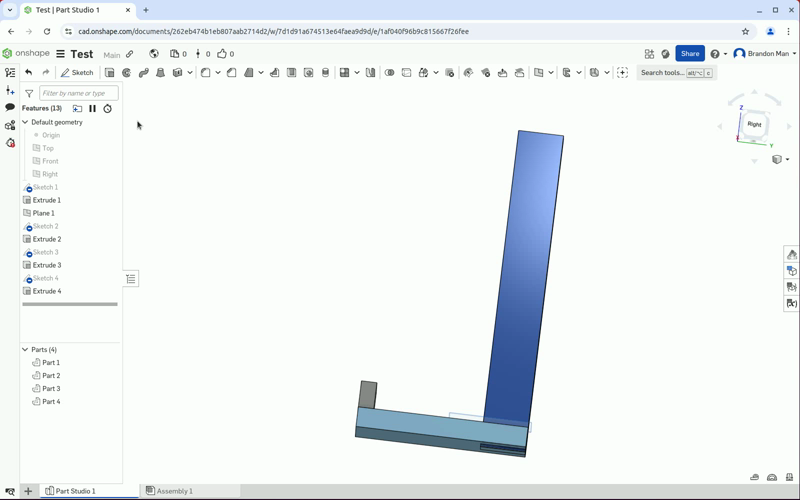
key(right, 3)
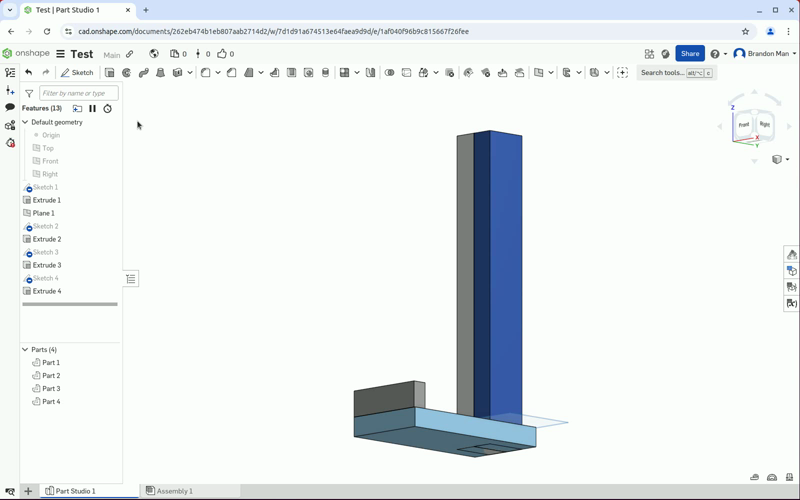
key(down, 3)
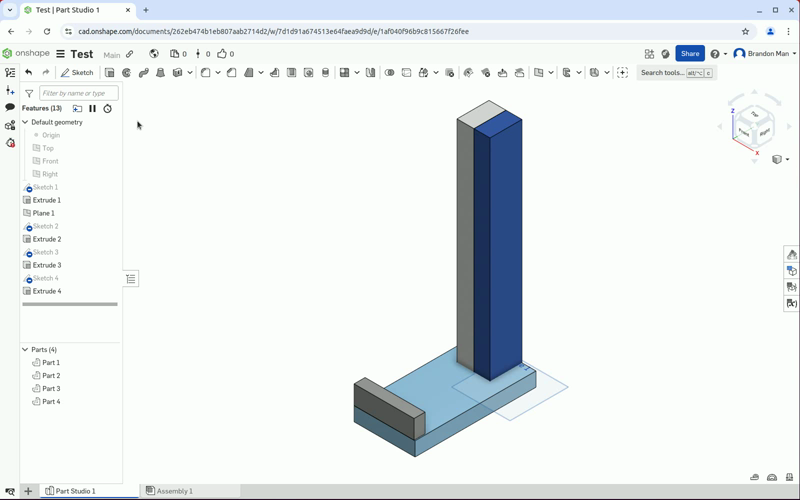
mouse_move(73, 189)
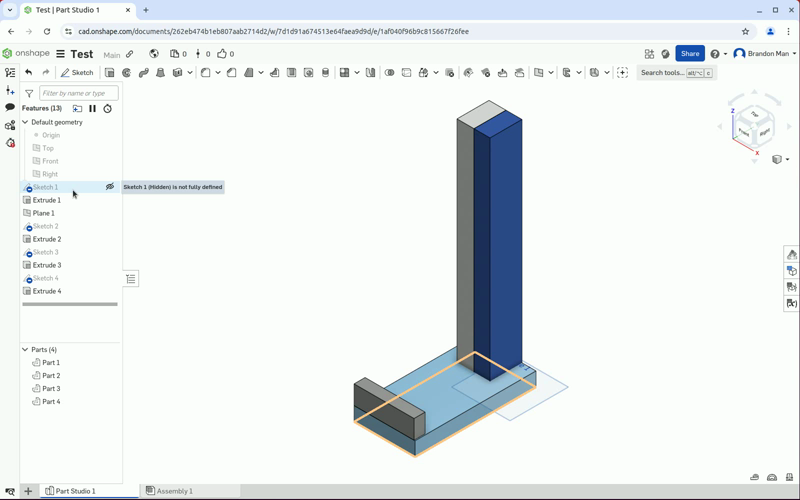
click(73, 189)